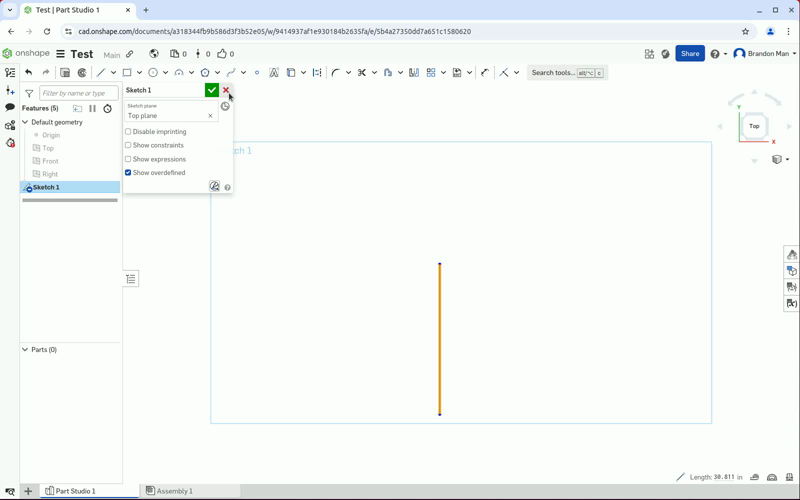
key(shift+h)
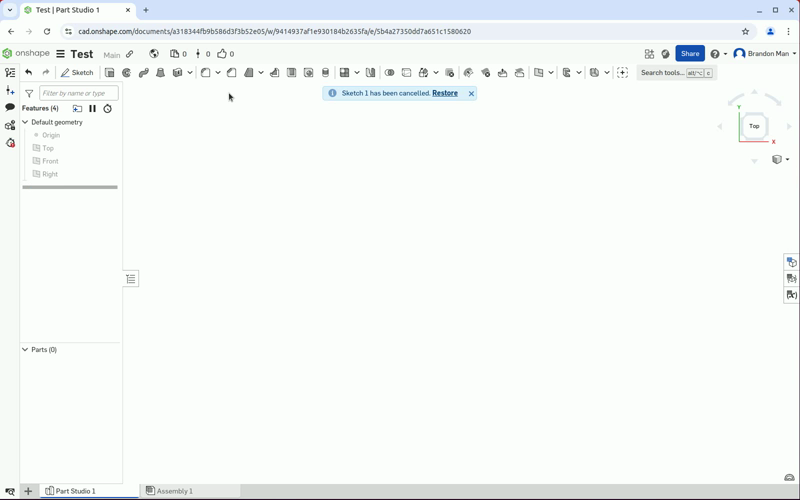
mouse_move(73, 352)
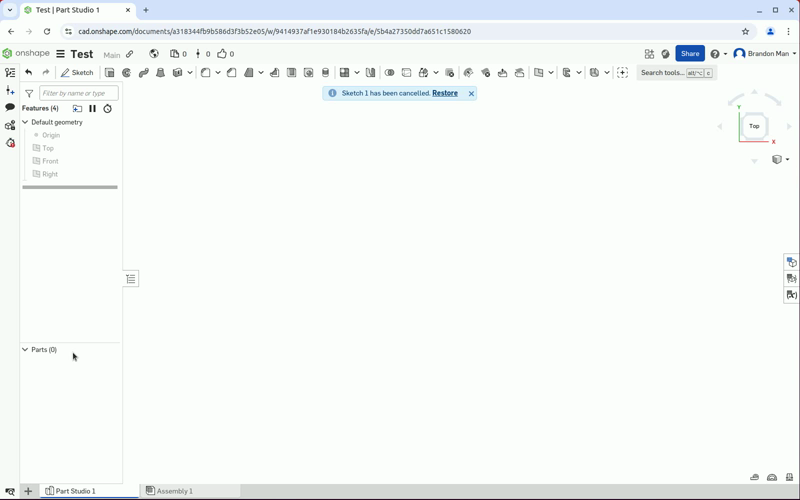
key(y)
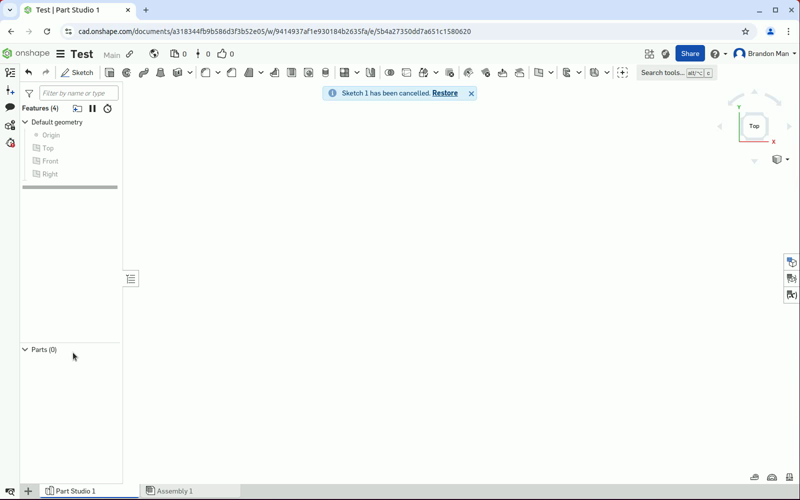
key(shift+p)
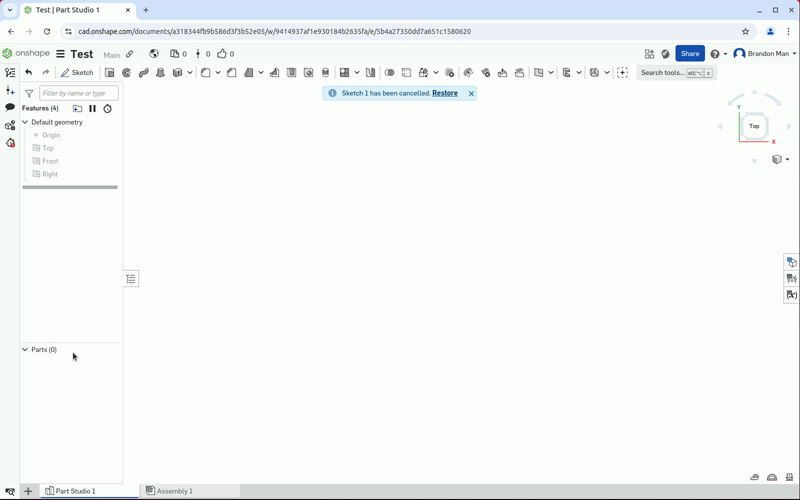
key(space)
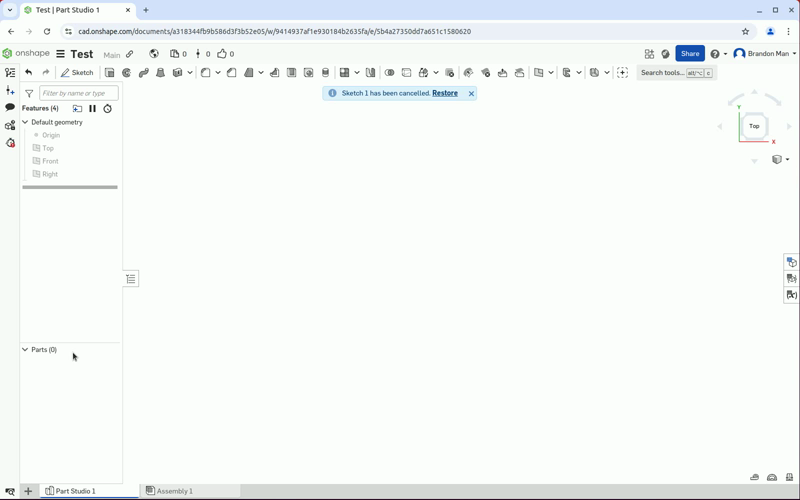
key_down(shift)
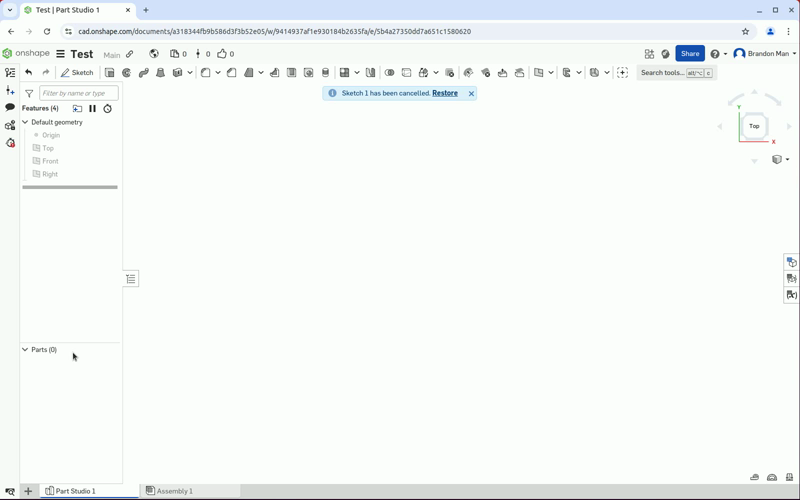
key(up)
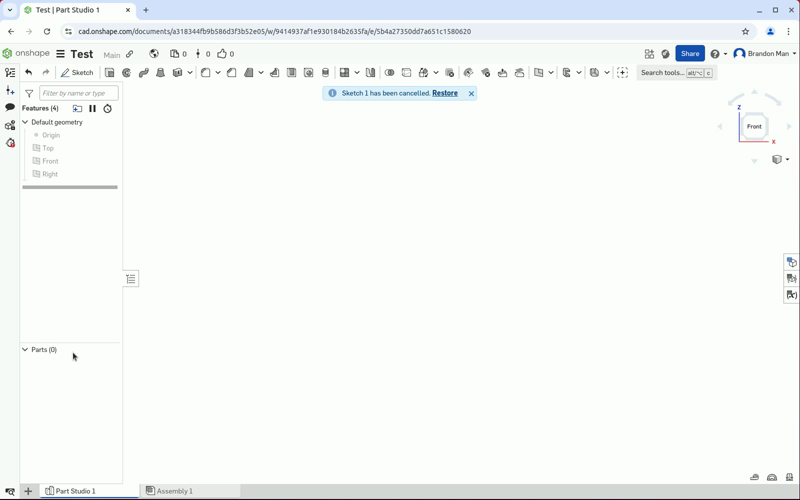
key_up(shift)
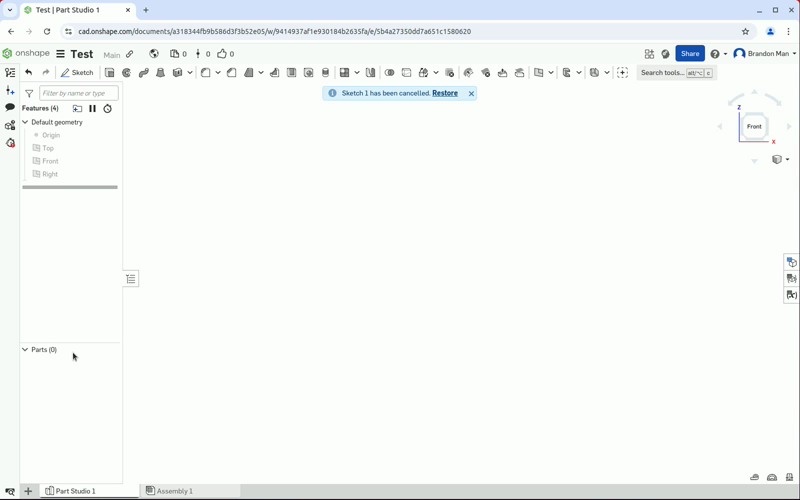
mouse_move(73, 352)
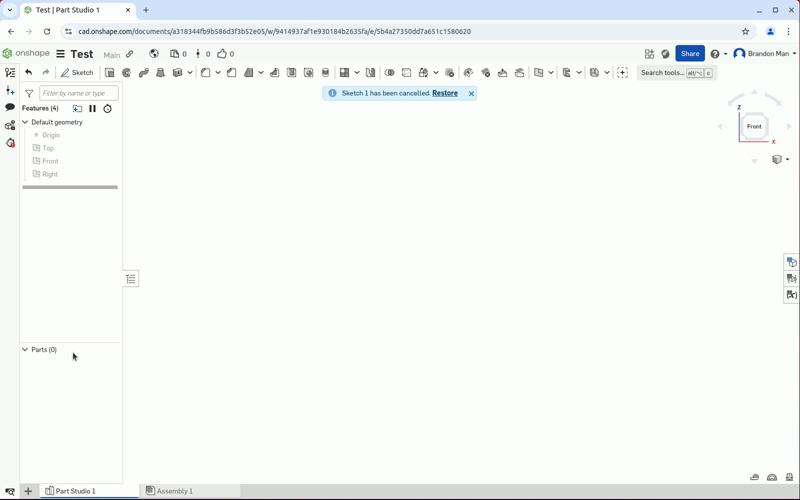
key(shift+y)
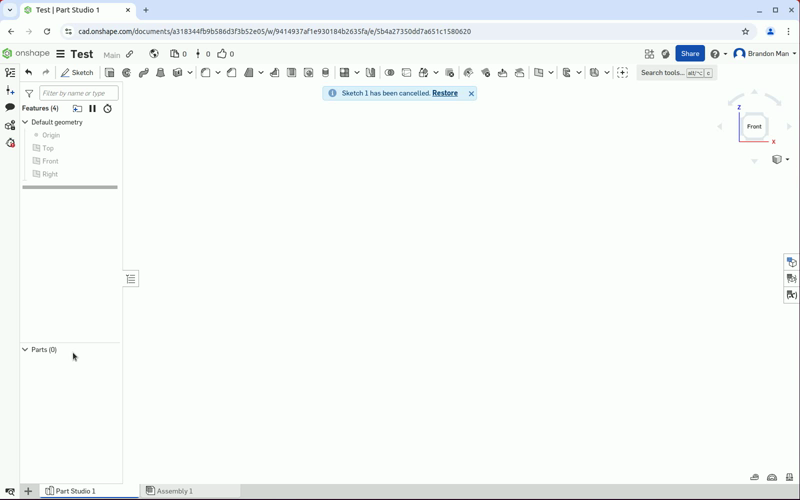
key(shift+s)
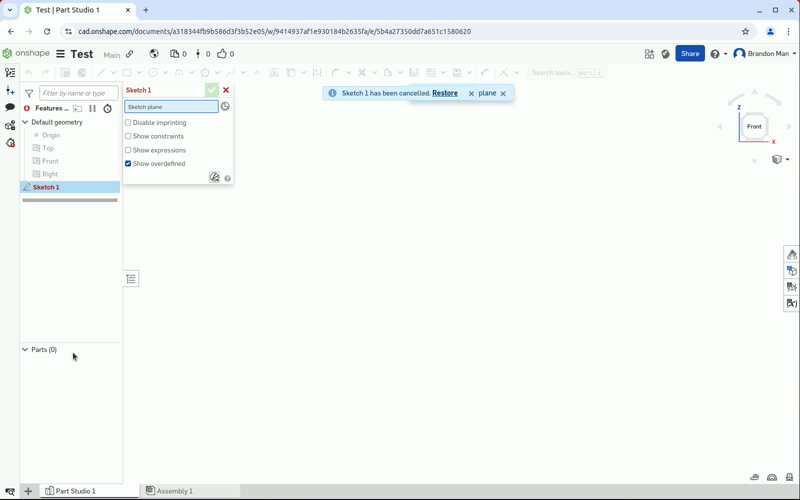
mouse_move(73, 163)
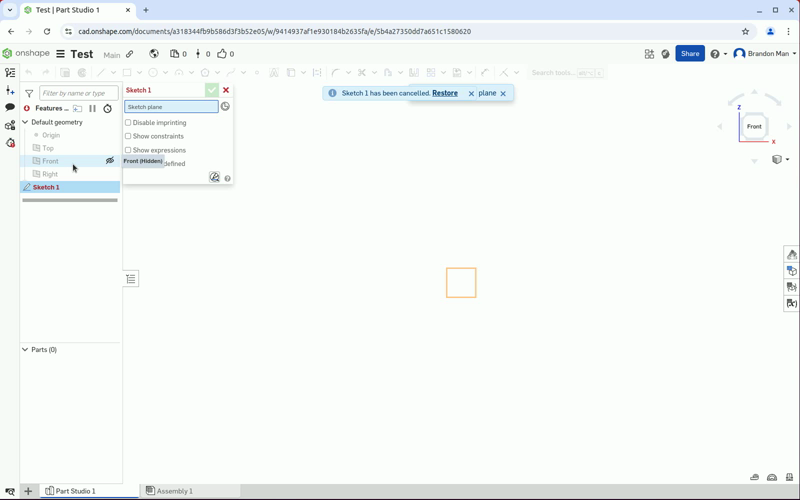
click(73, 163)
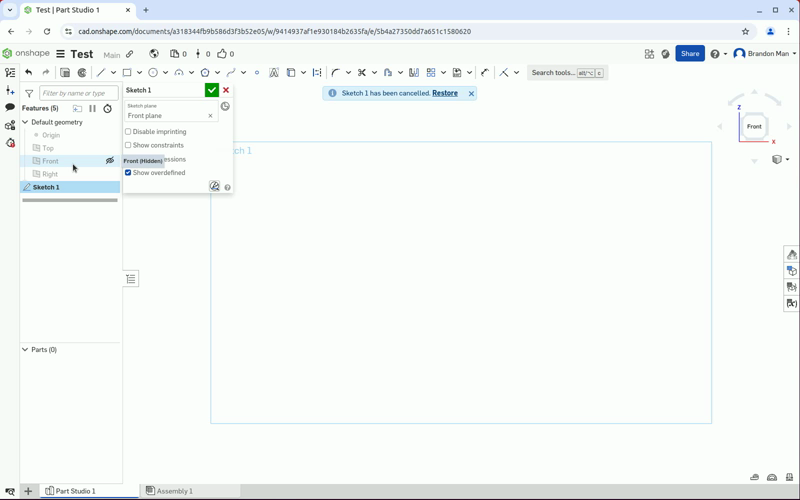
mouse_move(73, 352)
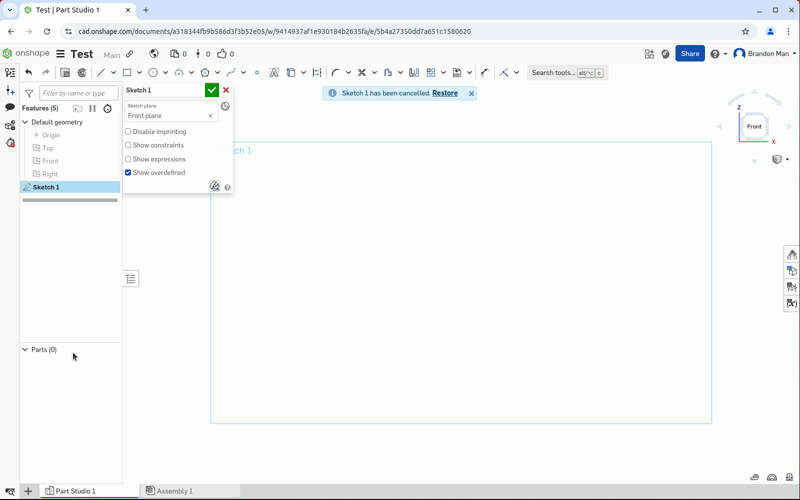
key(y)
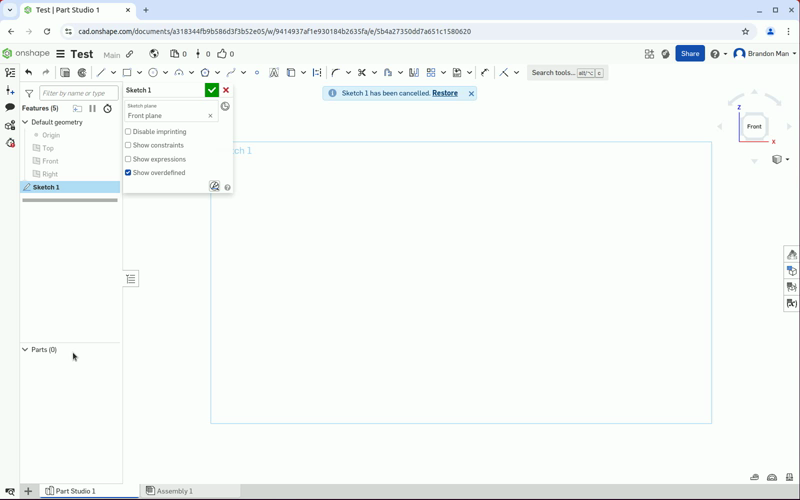
key(c)
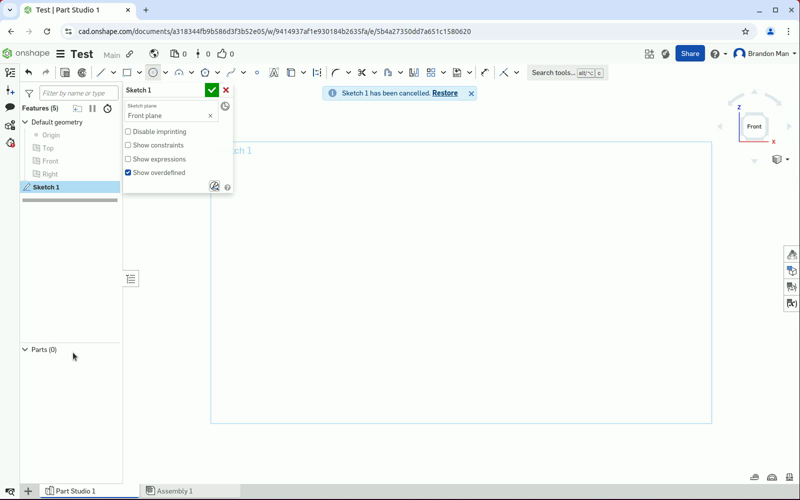
key_down(shift)
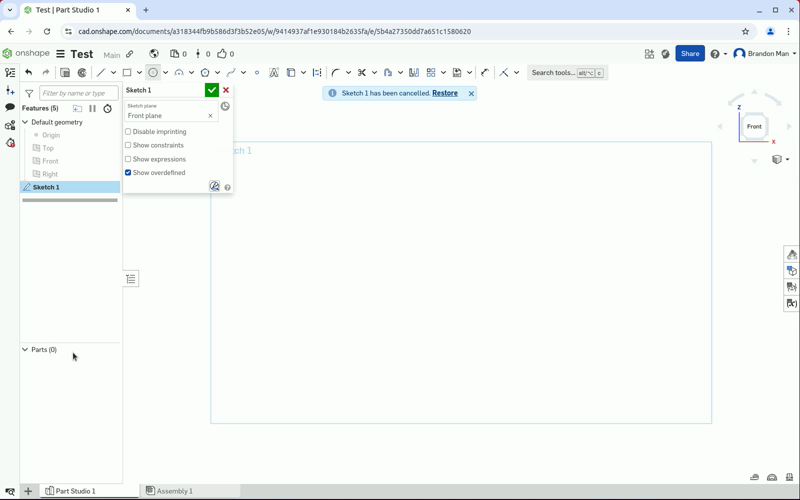
mouse_move(458, 282)
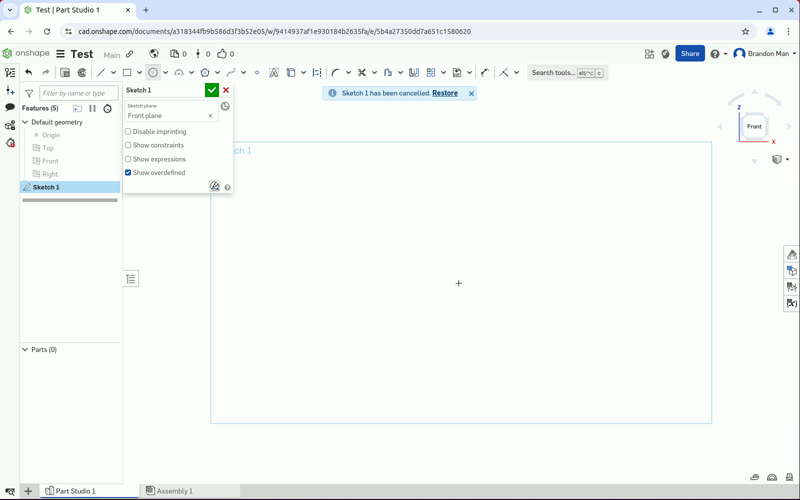
click(458, 282)
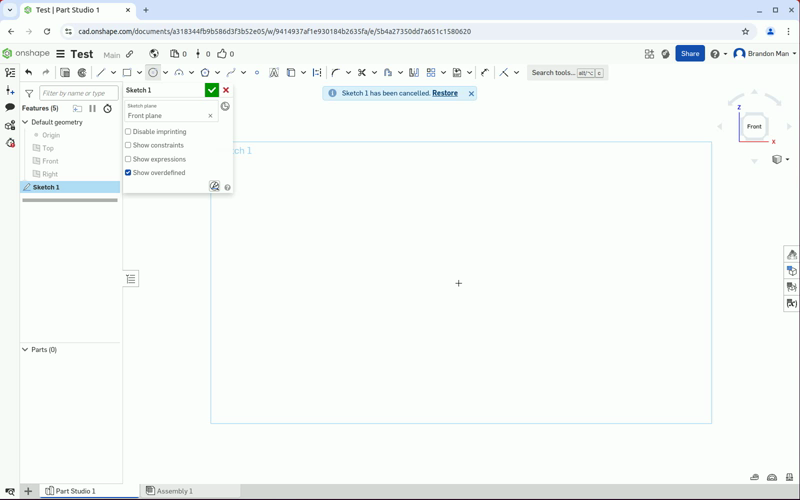
key_up(shift)
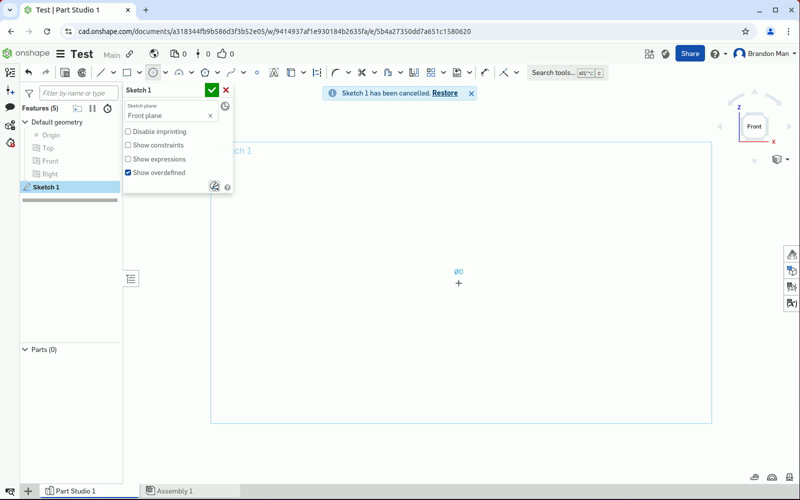
mouse_move(470, 282)
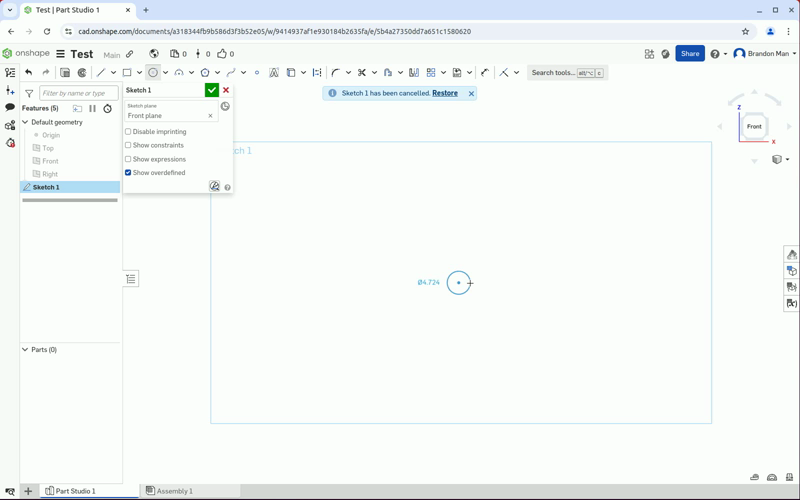
click(470, 282)
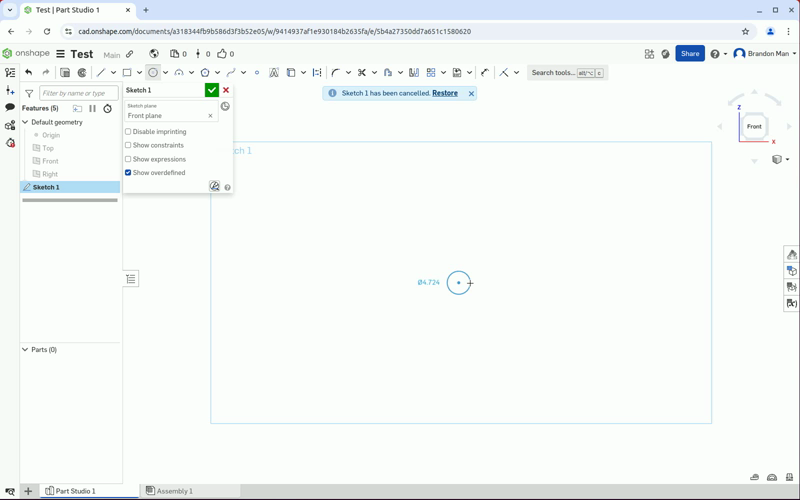
key(esc)
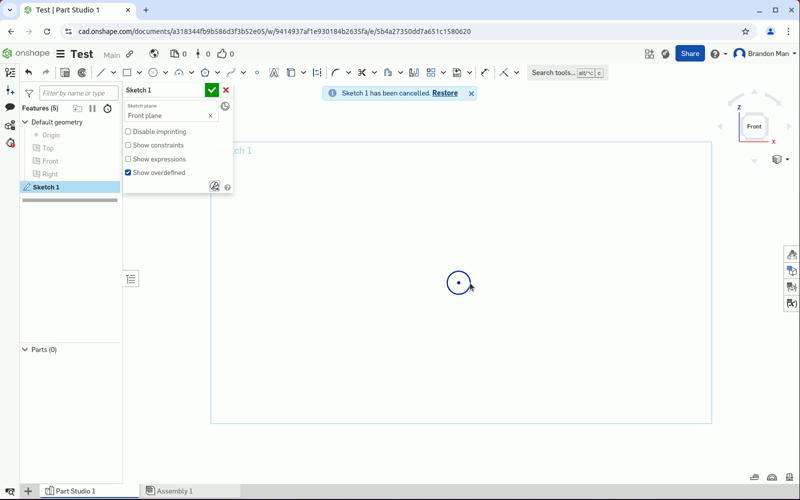
key(c)
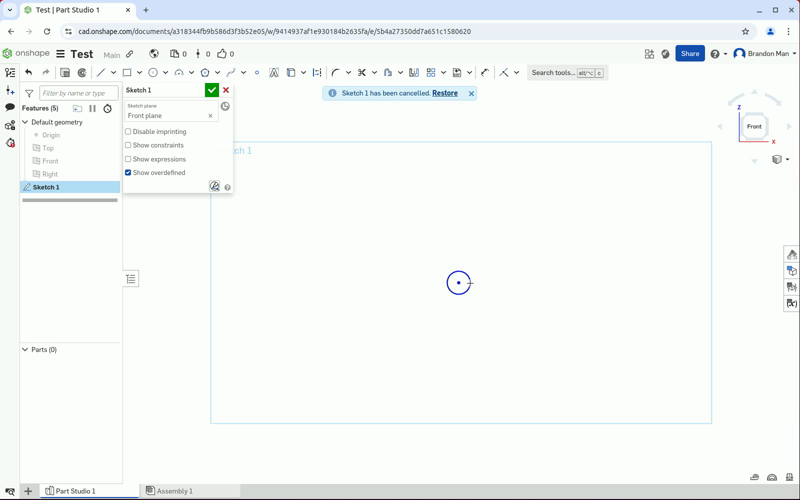
key_down(shift)
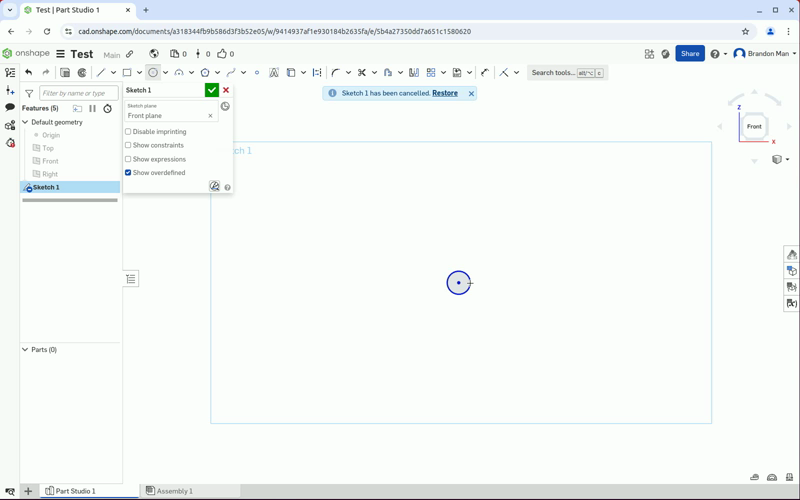
mouse_move(458, 282)
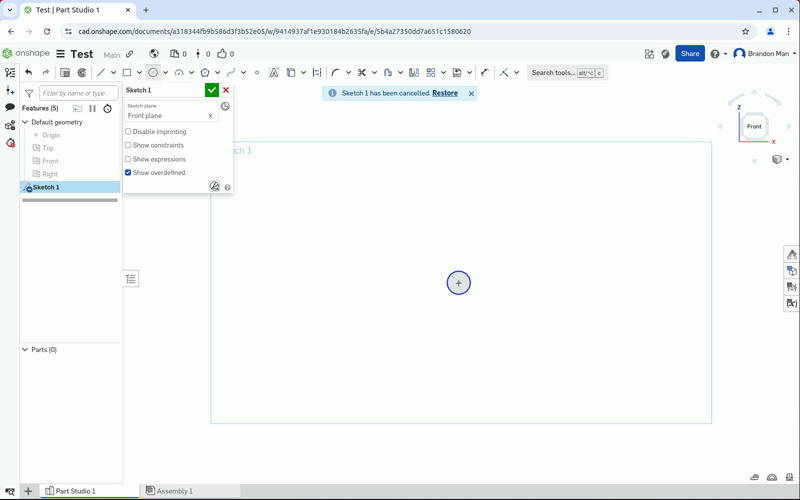
click(458, 282)
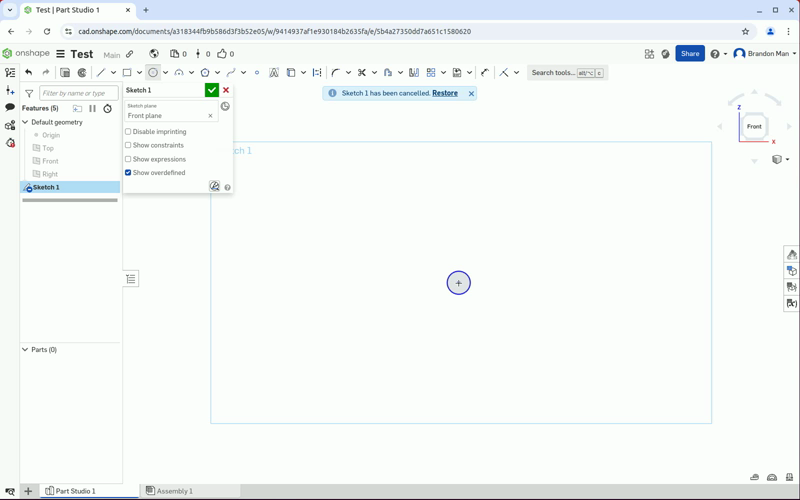
key_up(shift)
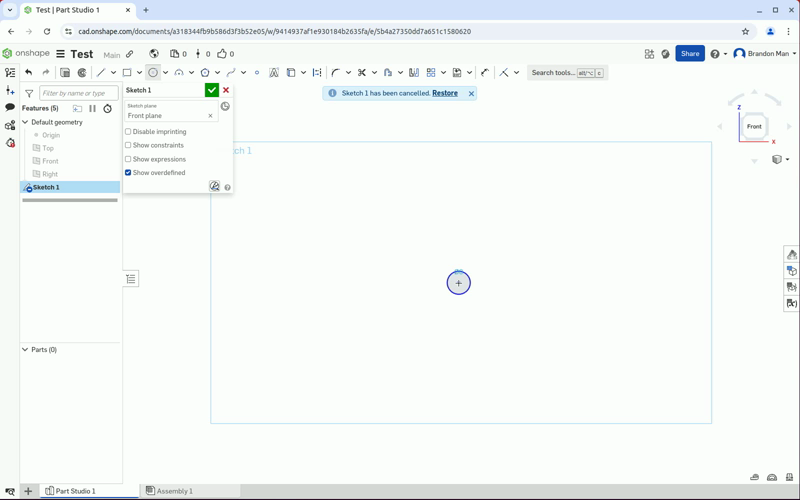
mouse_move(467, 282)
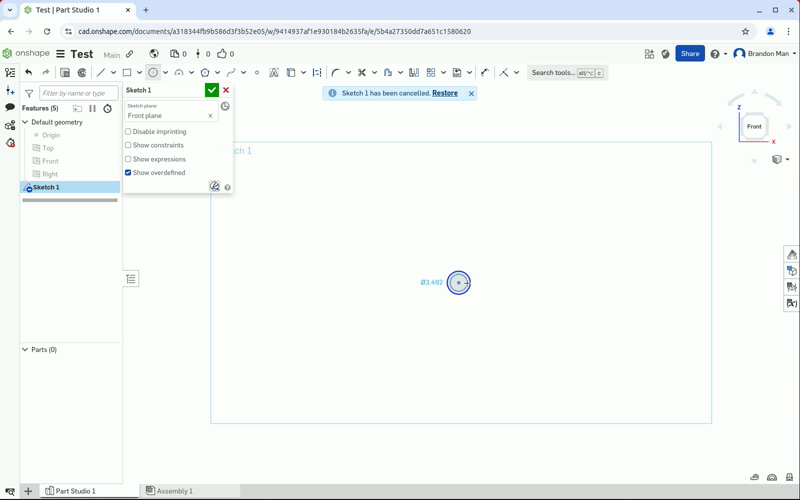
scroll(6)
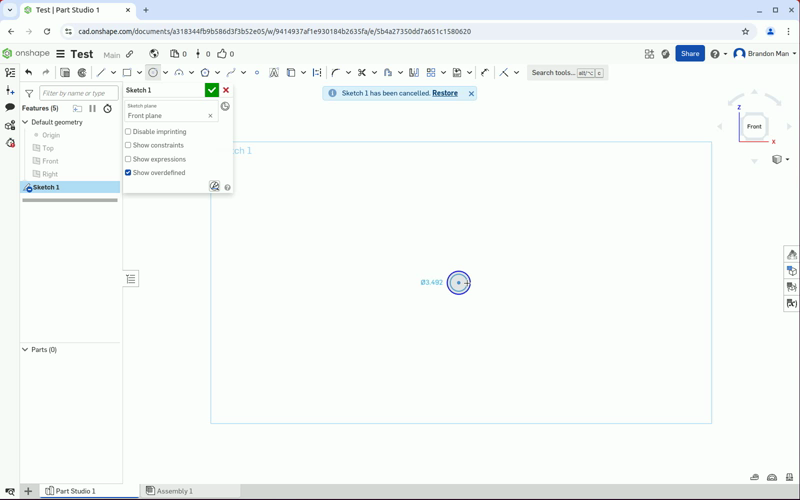
scroll(6)
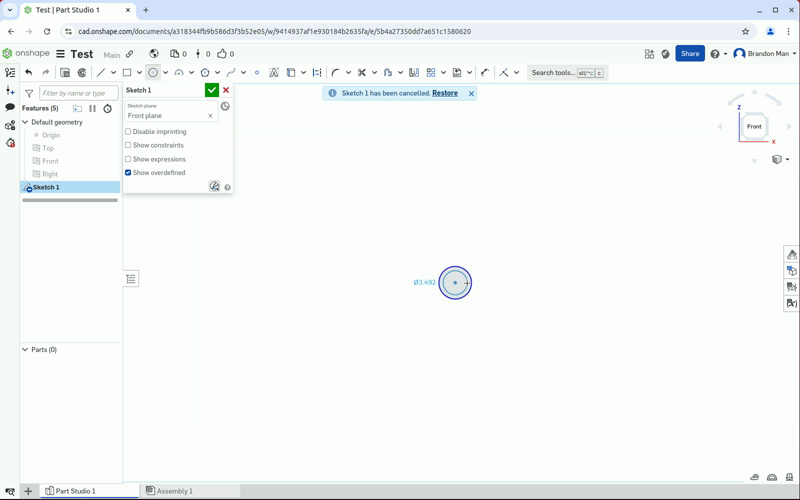
scroll(6)
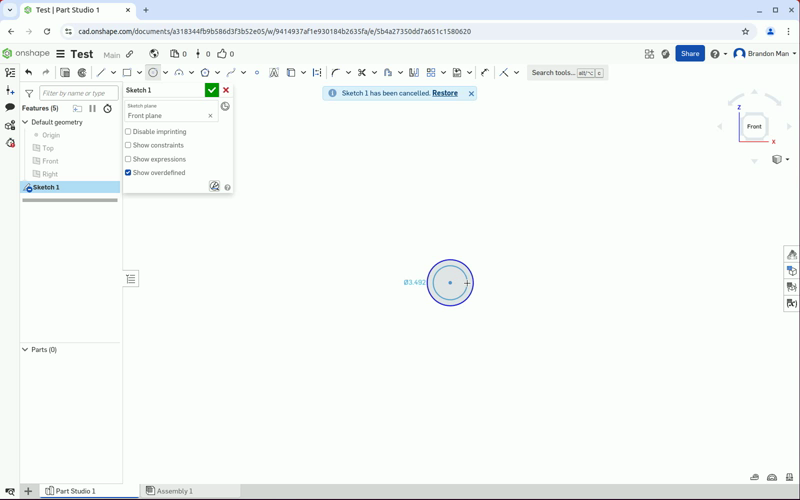
scroll(6)
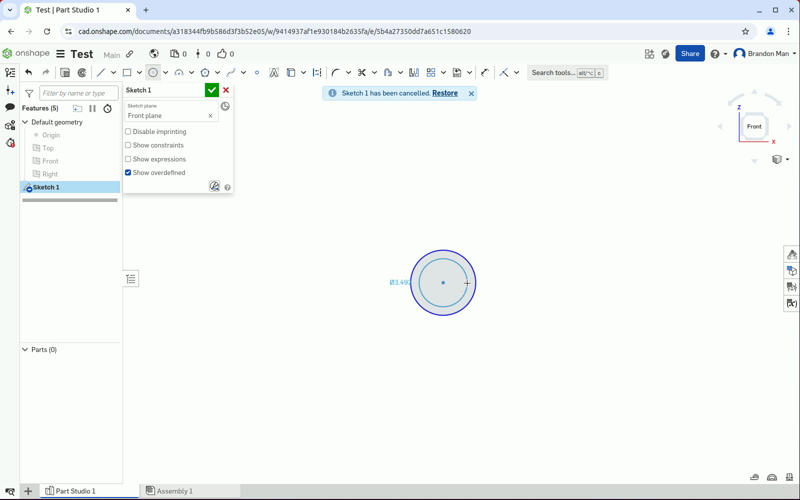
scroll(6)
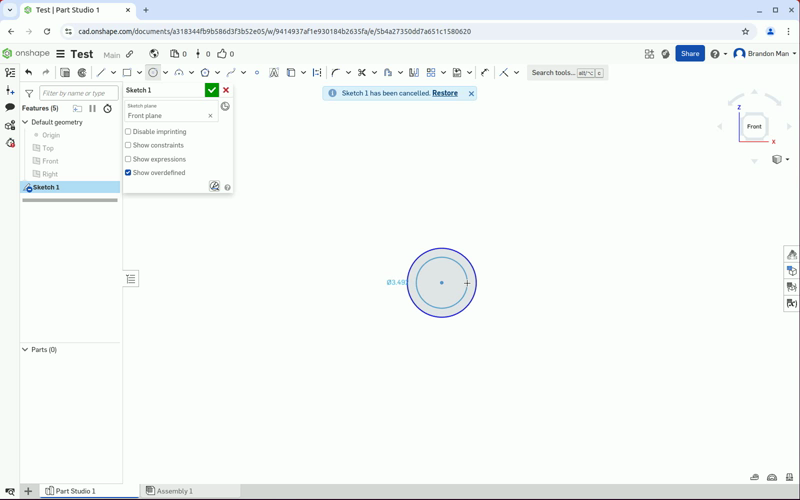
scroll(6)
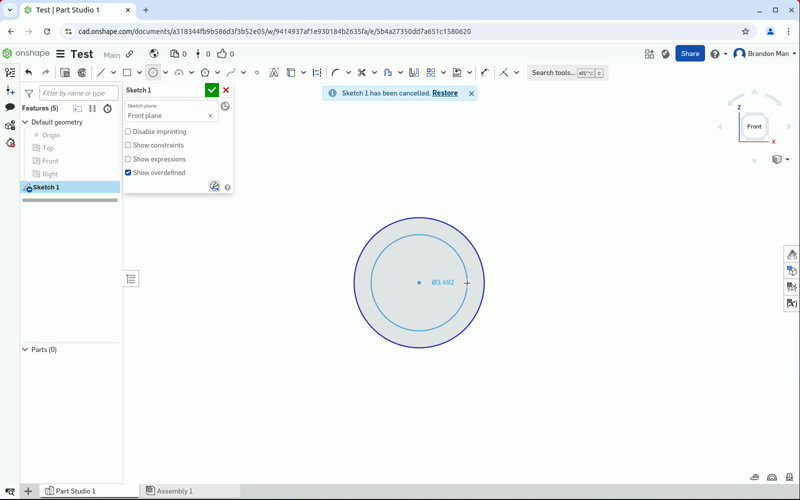
scroll(6)
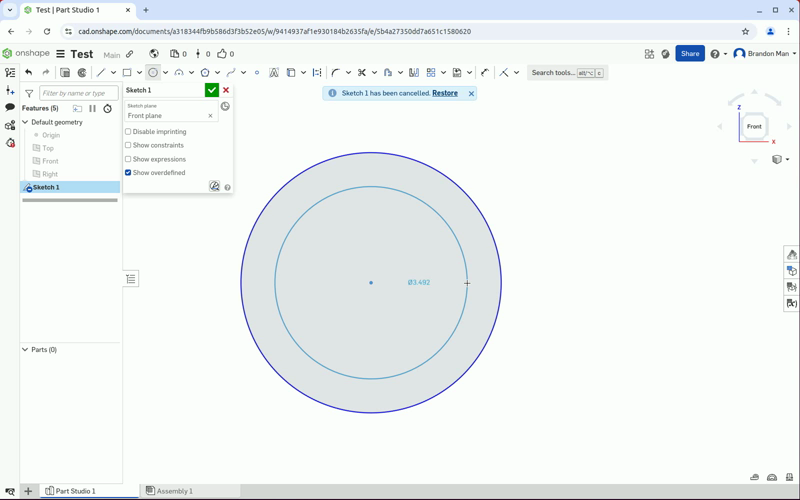
click(467, 282)
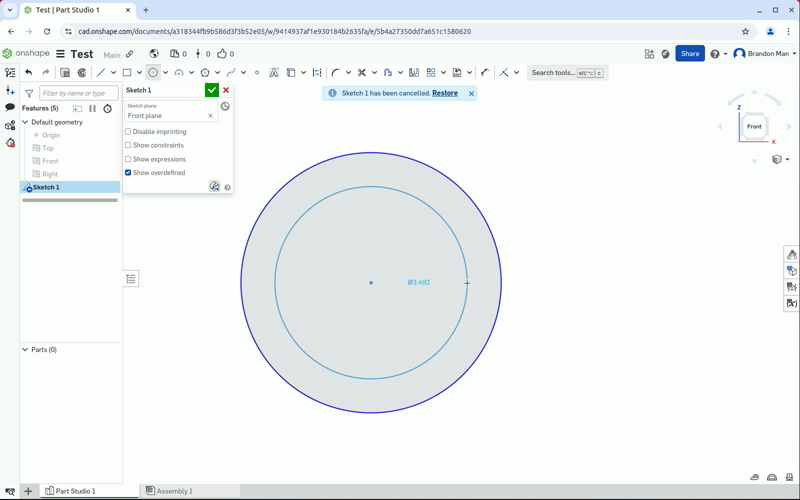
scroll(-6)
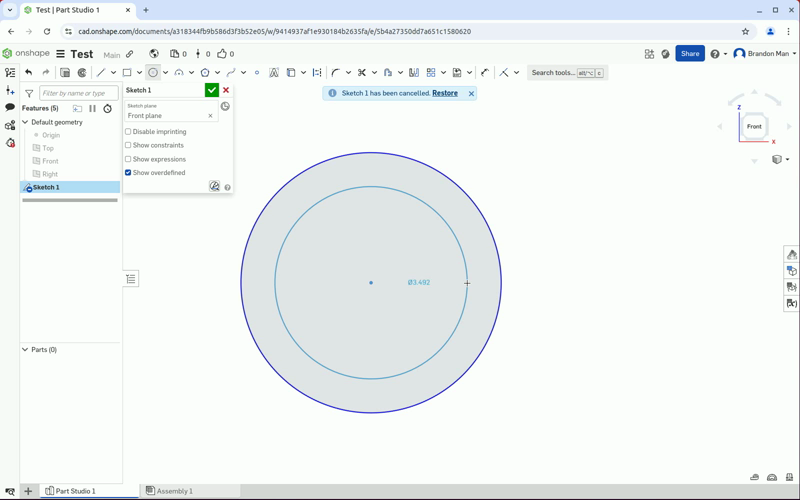
scroll(-6)
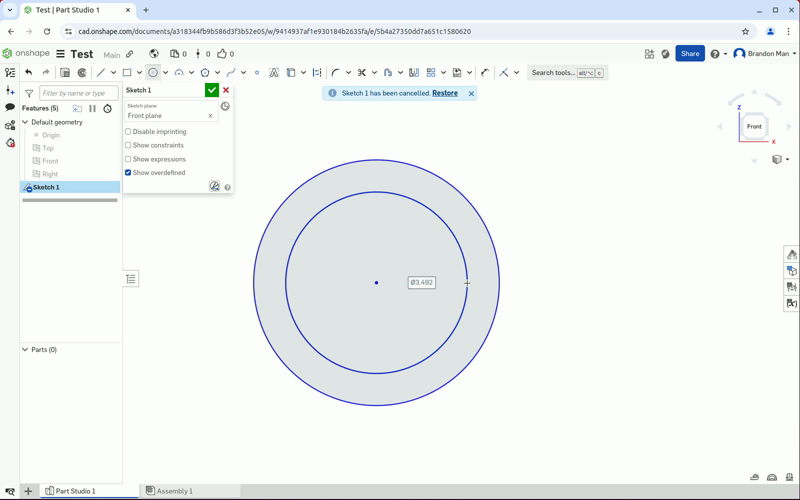
scroll(-6)
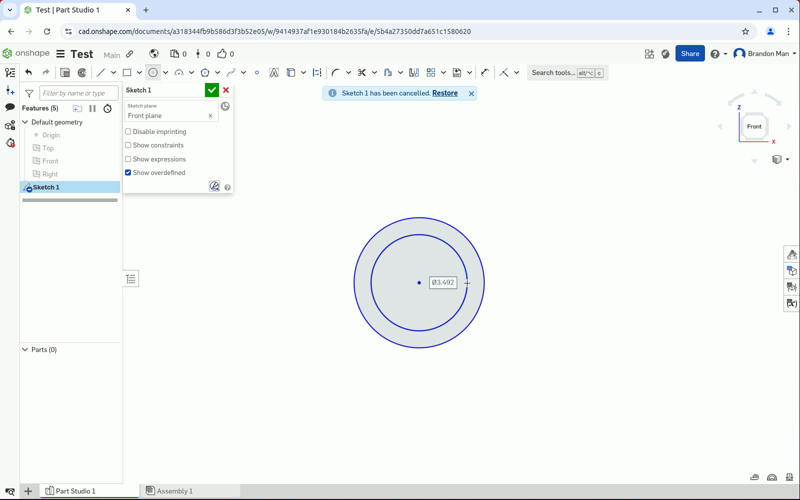
scroll(-6)
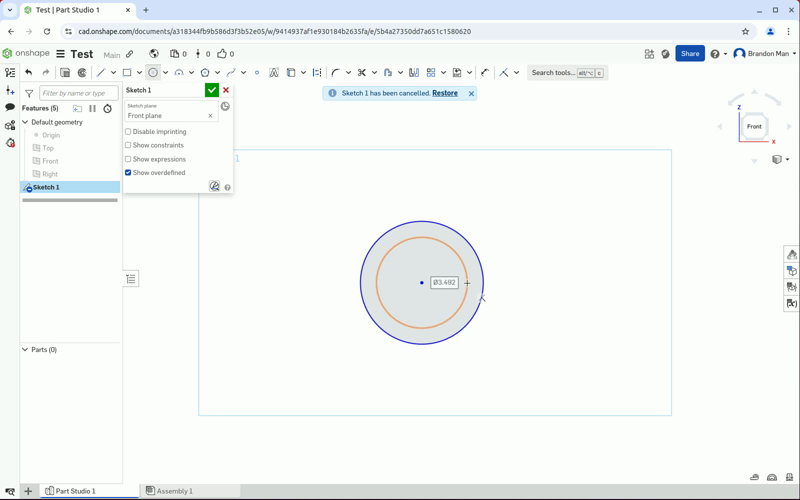
scroll(-6)
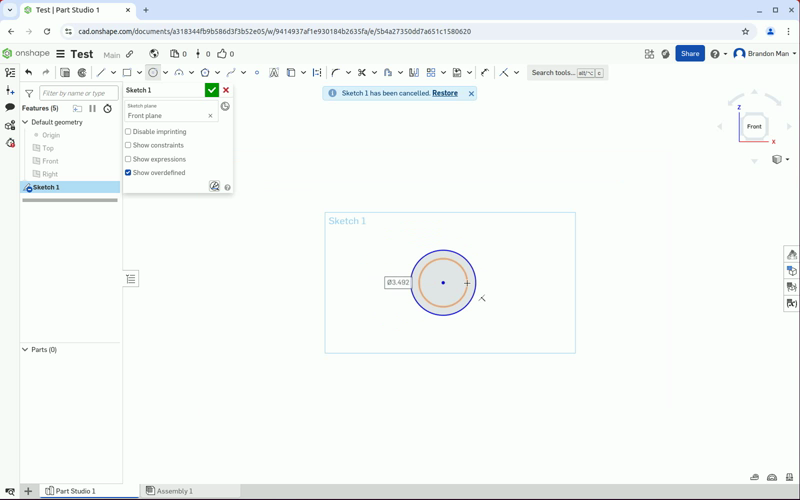
scroll(-6)
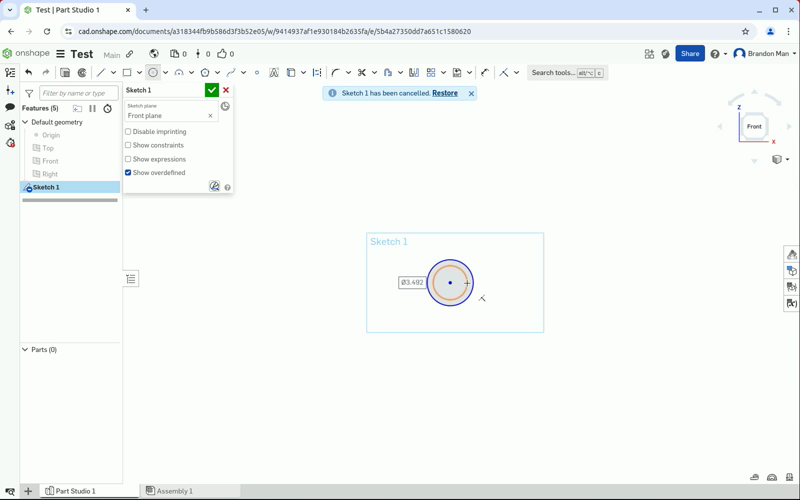
scroll(-6)
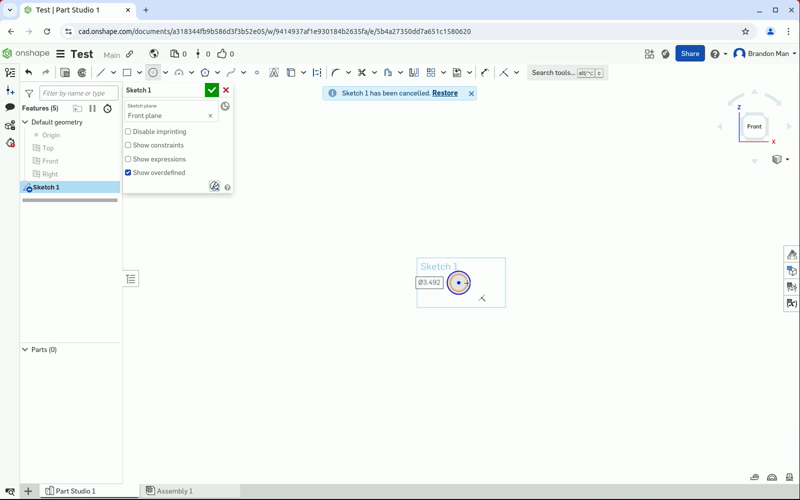
key(esc)
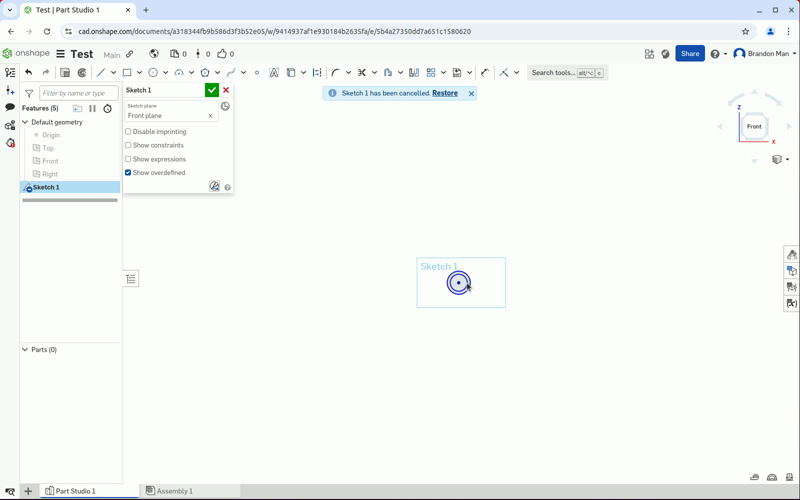
mouse_move(453, 273)
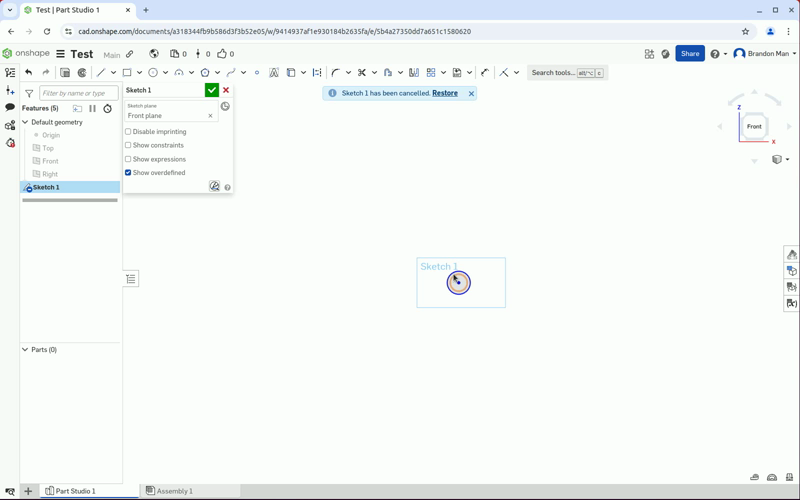
scroll(6)
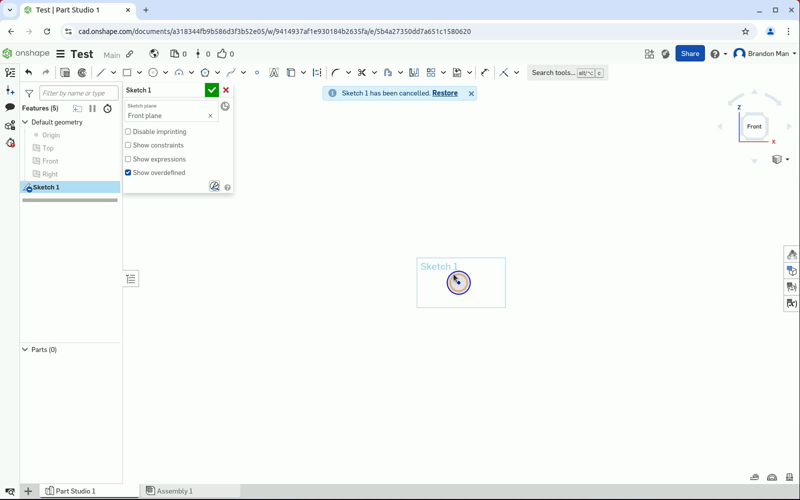
scroll(6)
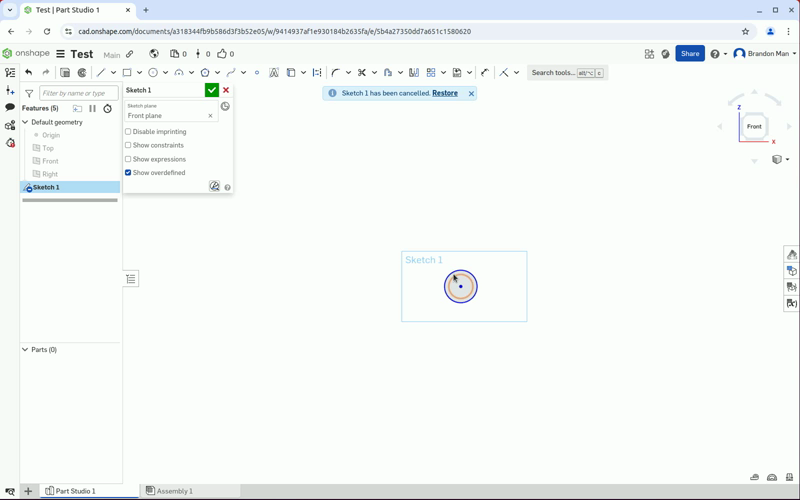
scroll(6)
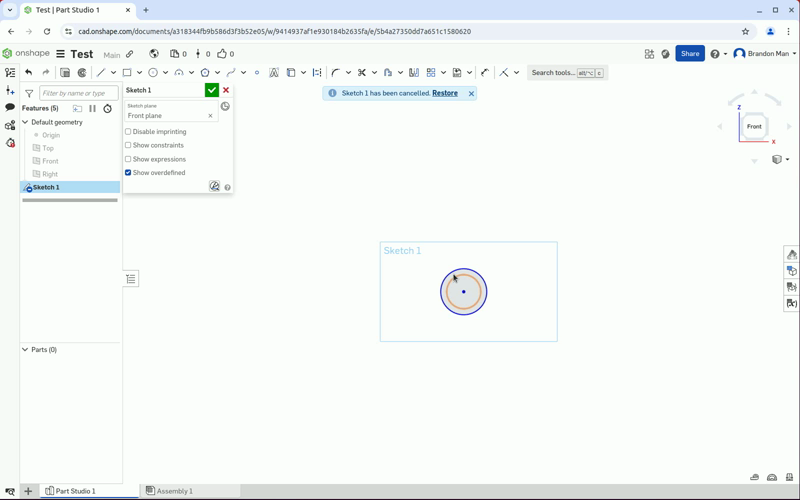
scroll(6)
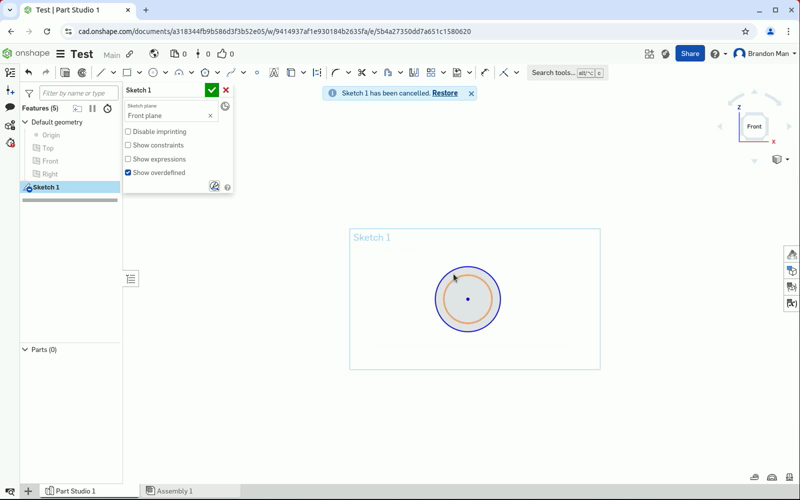
scroll(6)
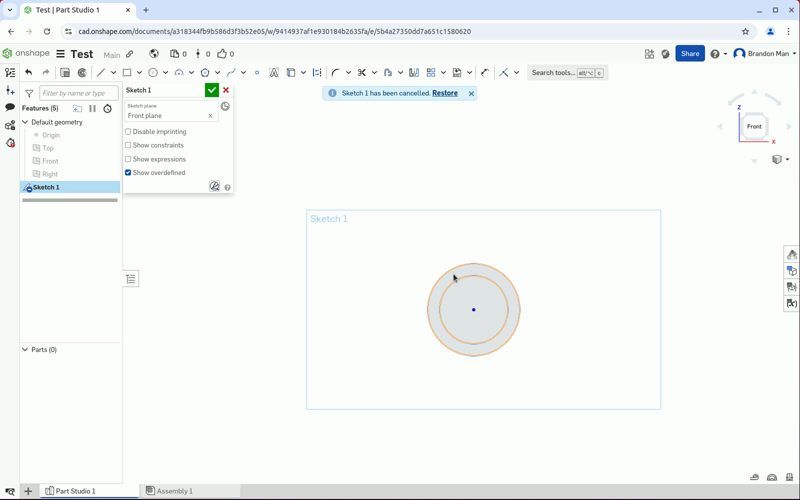
scroll(6)
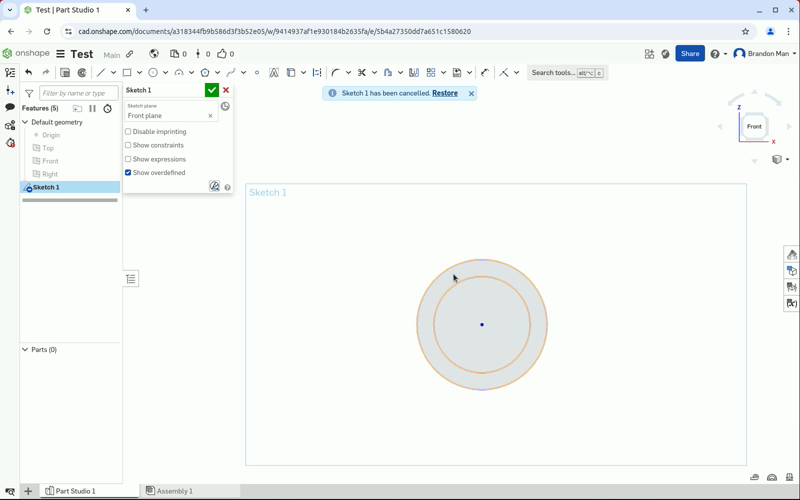
scroll(6)
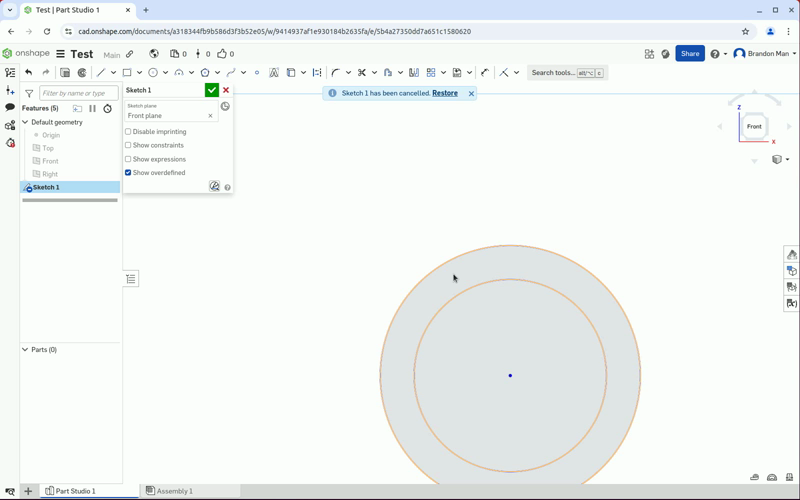
click(453, 273)
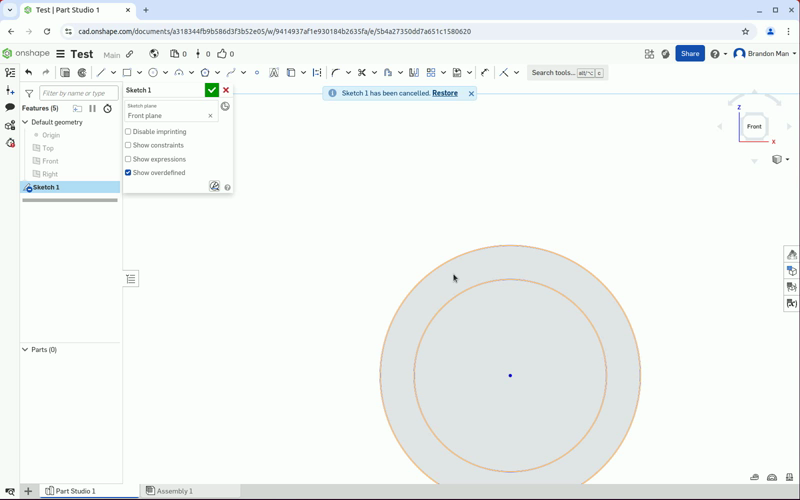
scroll(-6)
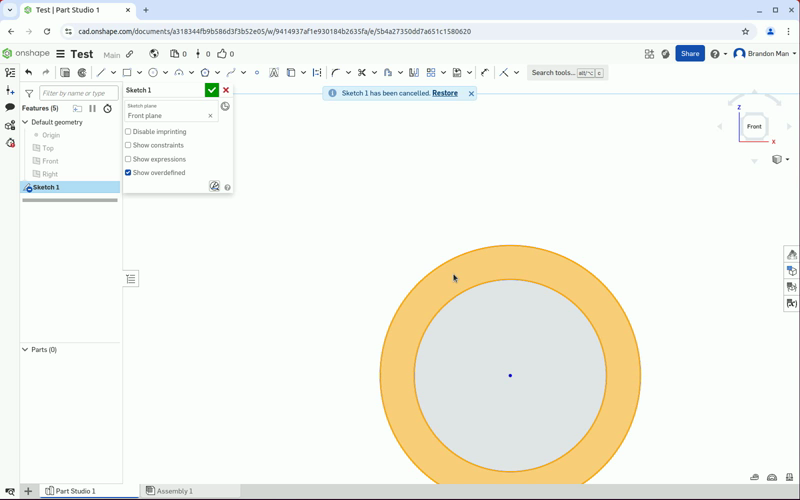
scroll(-6)
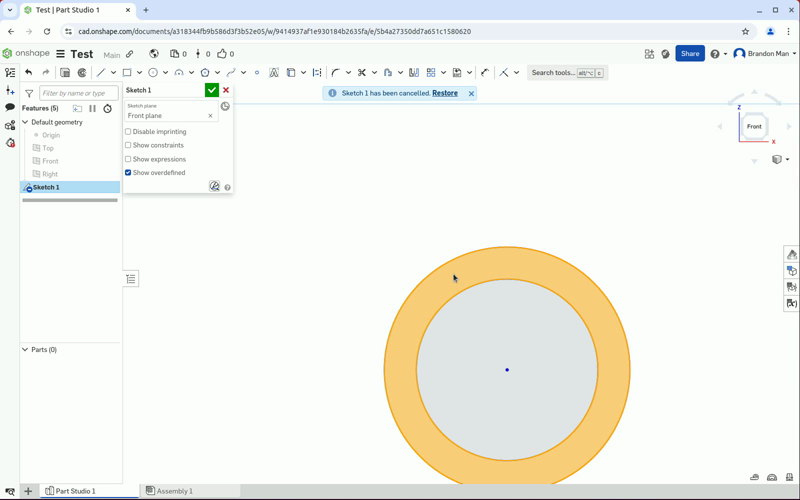
scroll(-6)
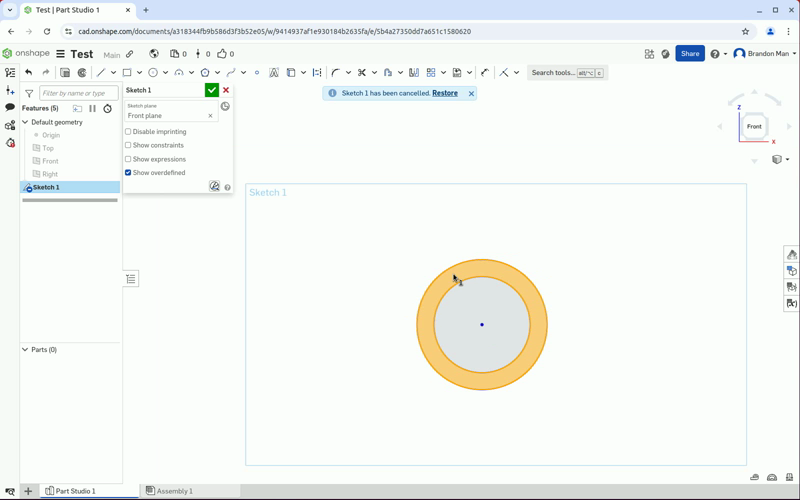
scroll(-6)
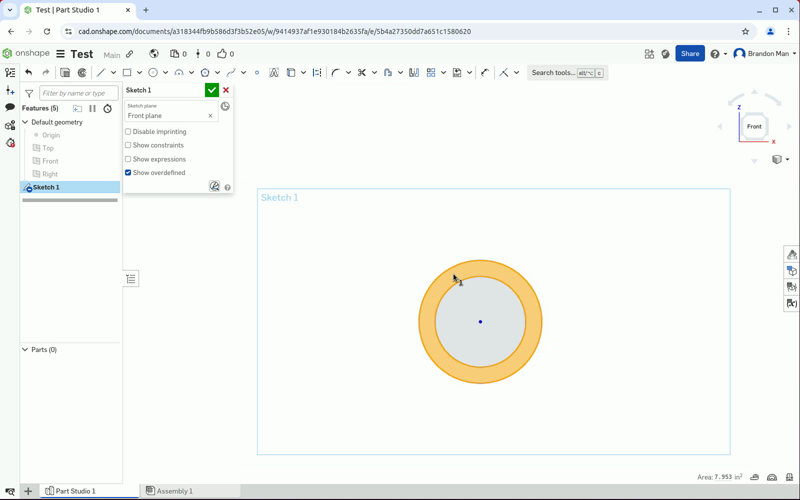
scroll(-6)
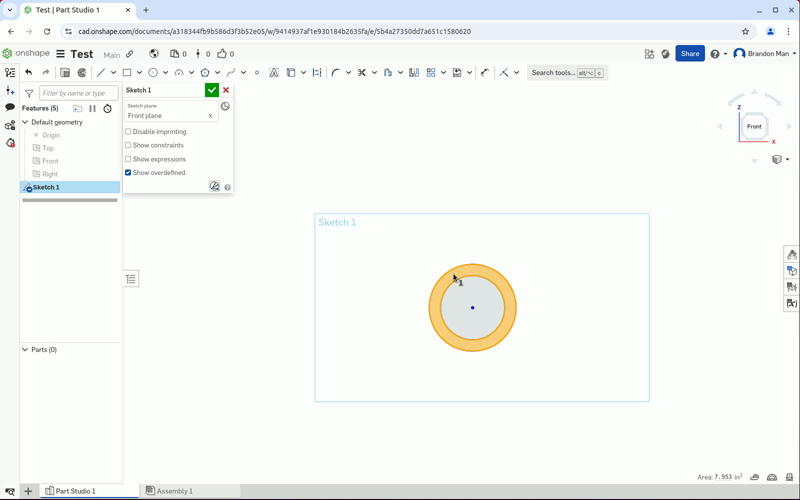
scroll(-6)
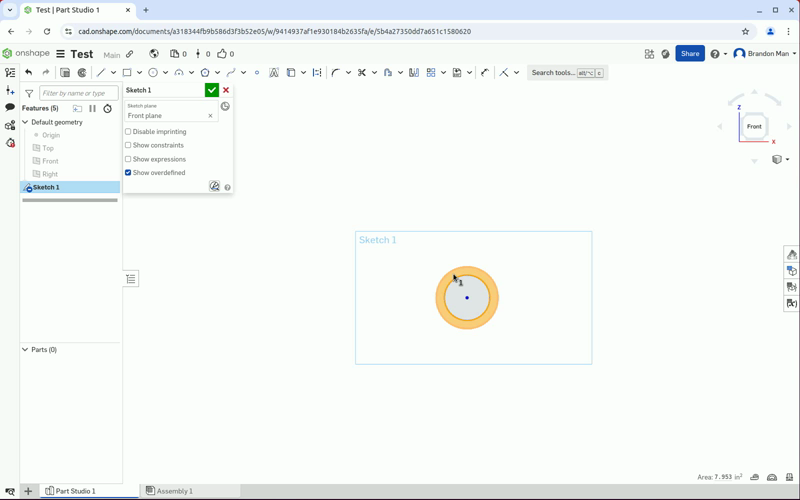
scroll(-6)
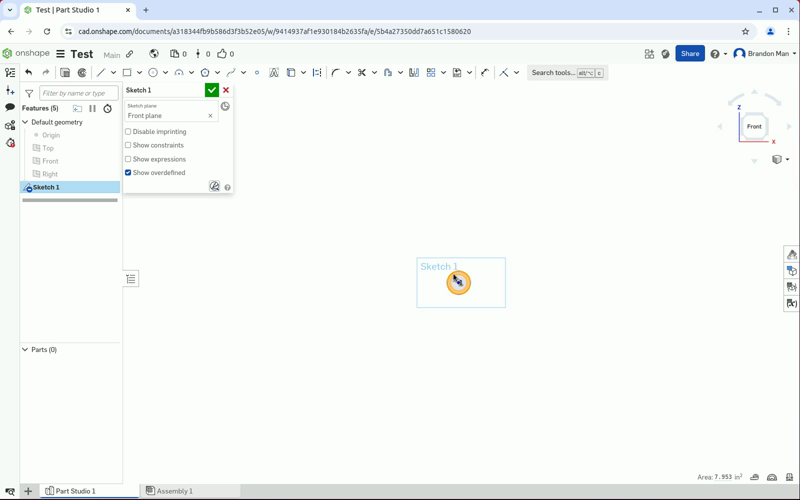
mouse_move(73, 352)
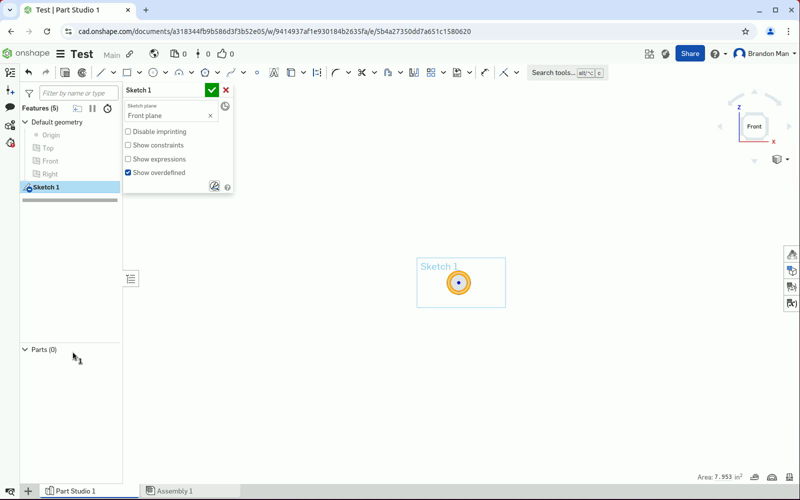
key(shift+y)
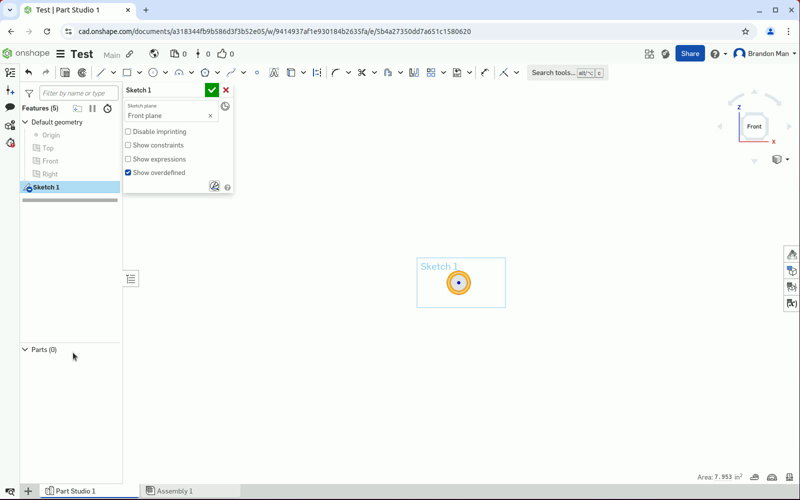
key(shift+e)
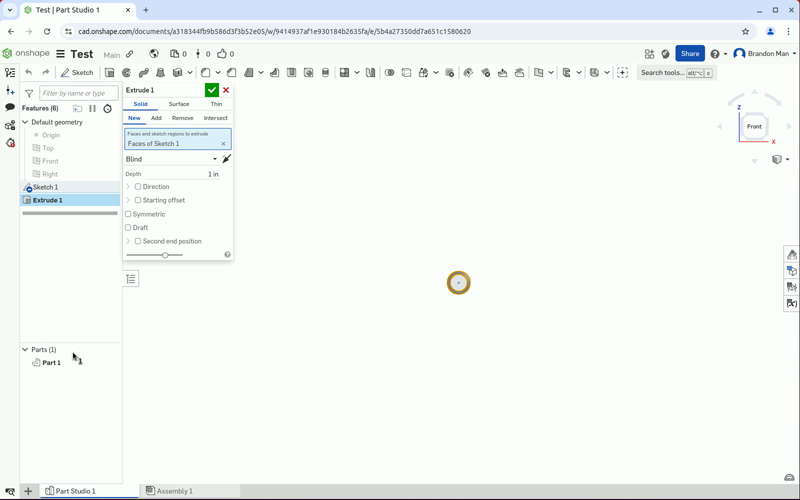
mouse_move(143, 106)
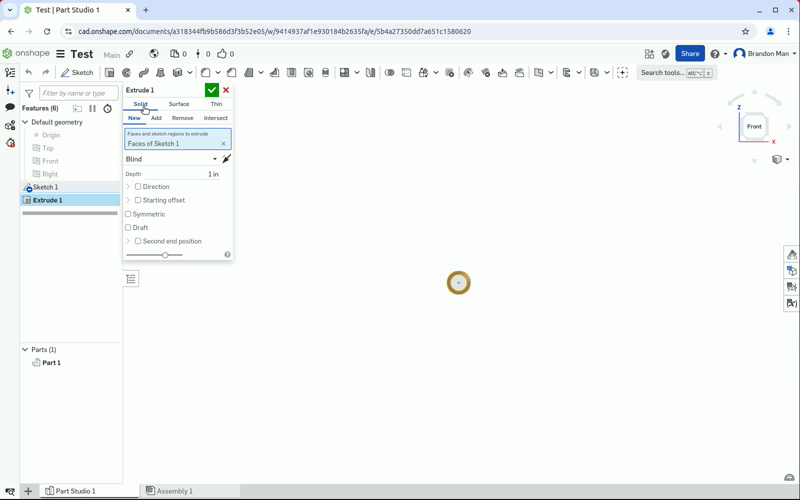
click(143, 106)
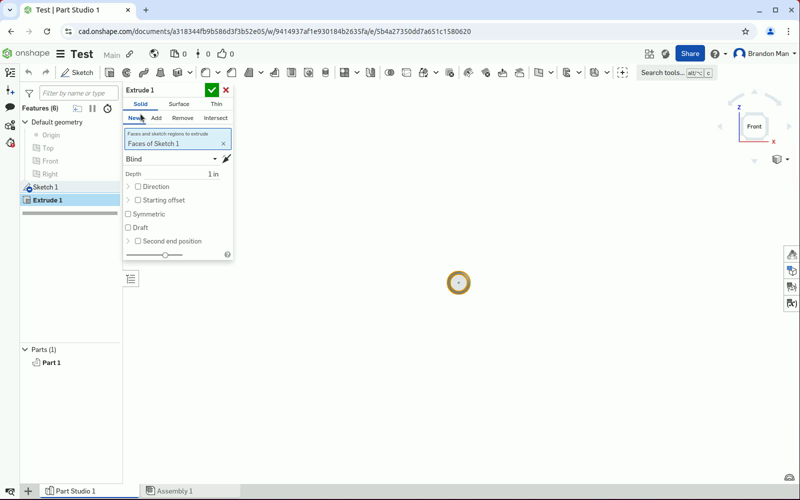
mouse_move(137, 120)
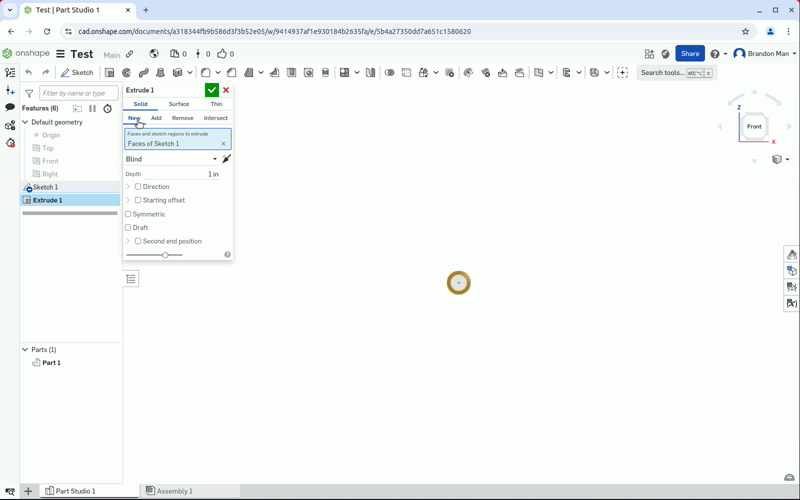
click(137, 120)
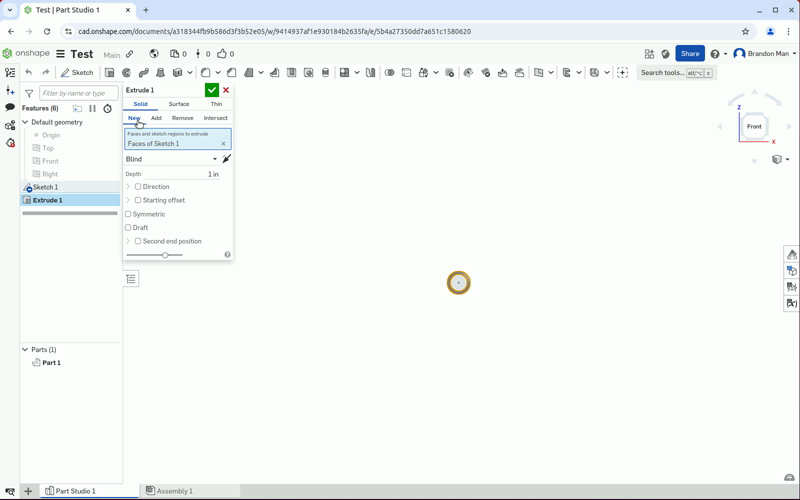
key(tab, 4)
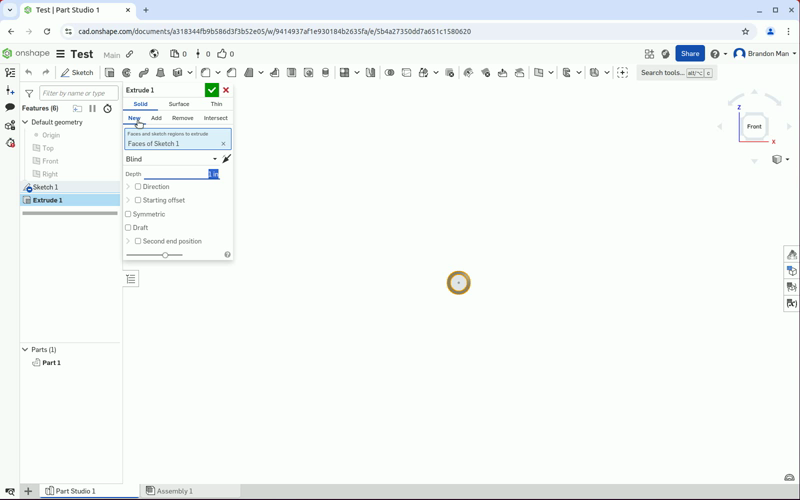
text(0.481)
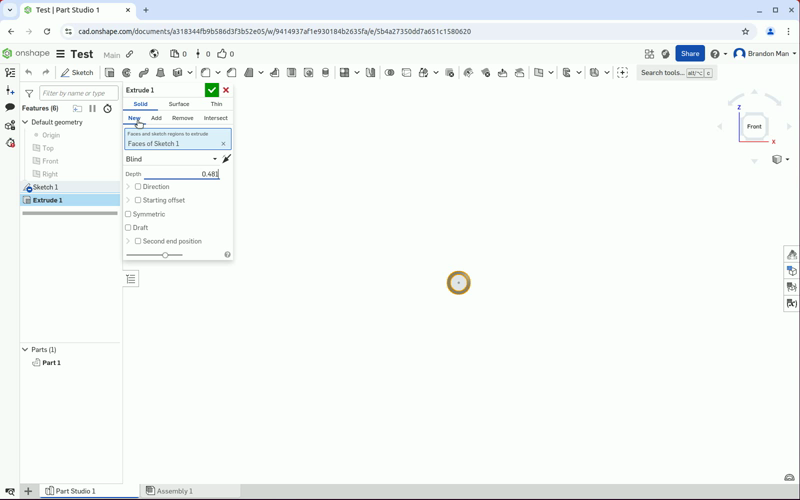
key(enter)
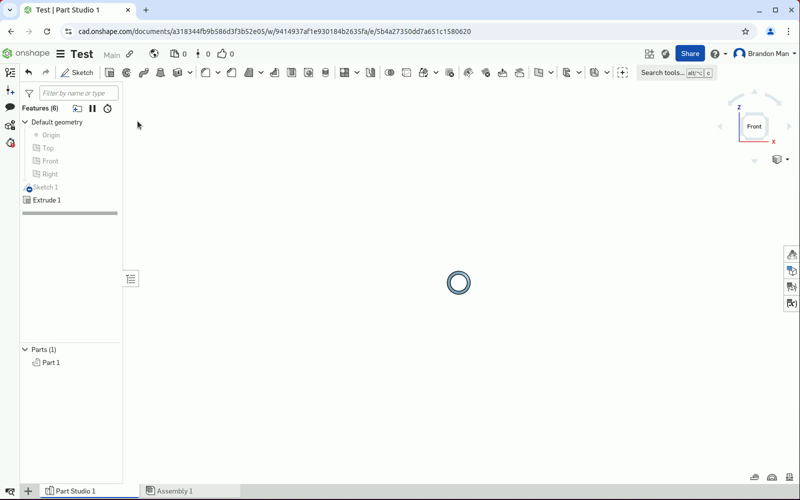
key(shift+h)
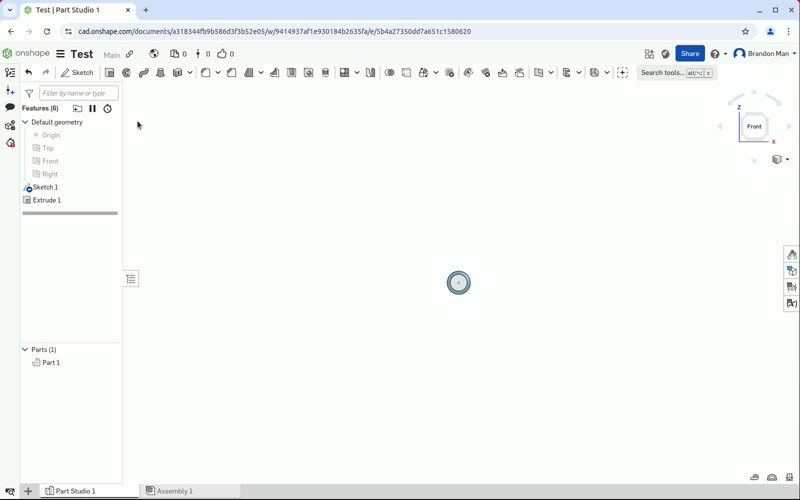
key(shift+h)
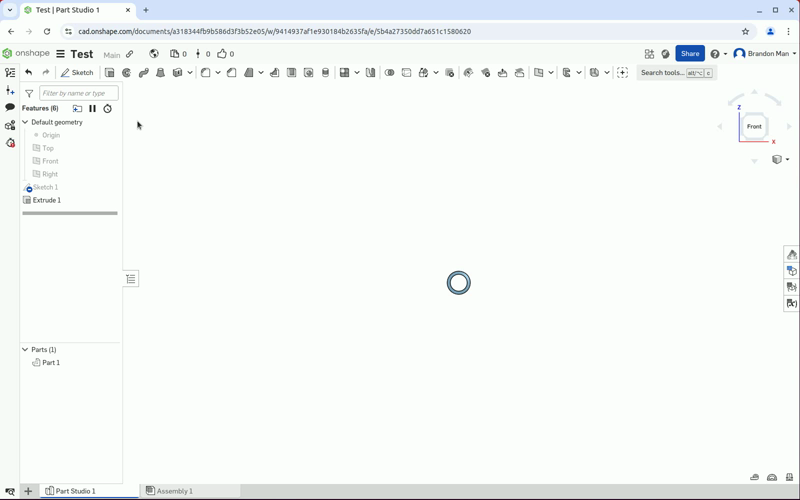
mouse_move(73, 189)
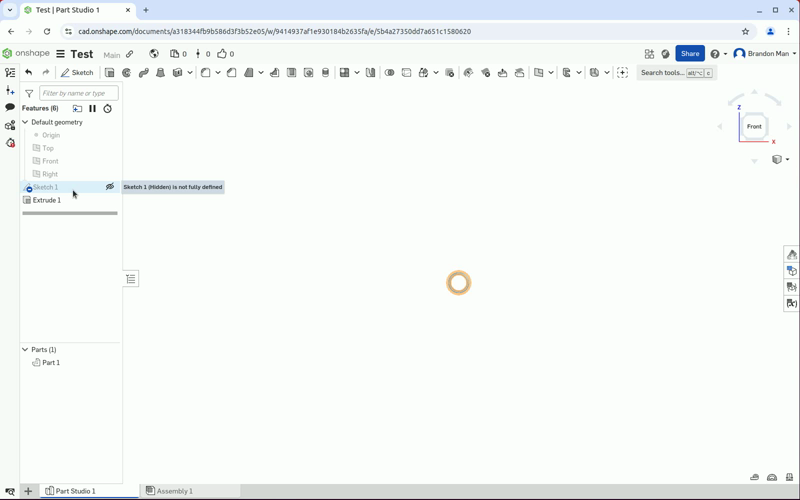
click(73, 189)
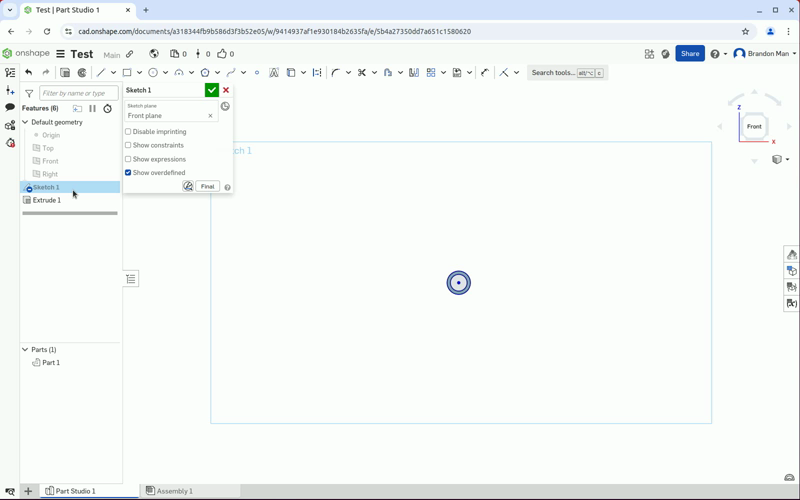
mouse_move(229, 92)
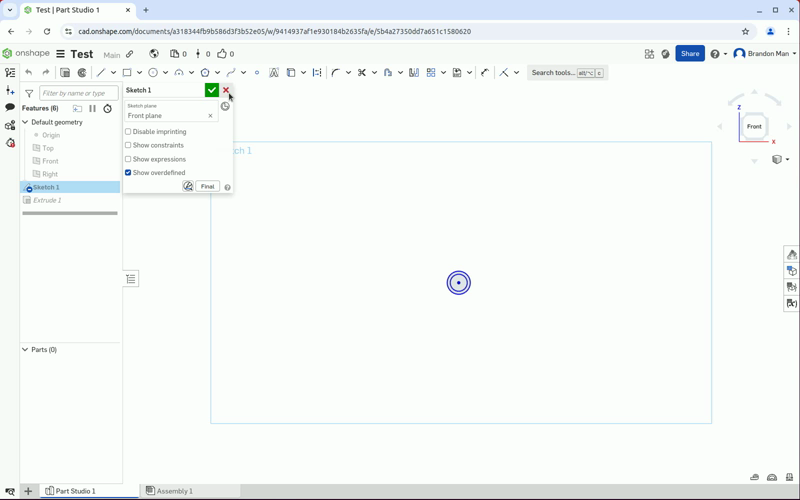
click(229, 92)
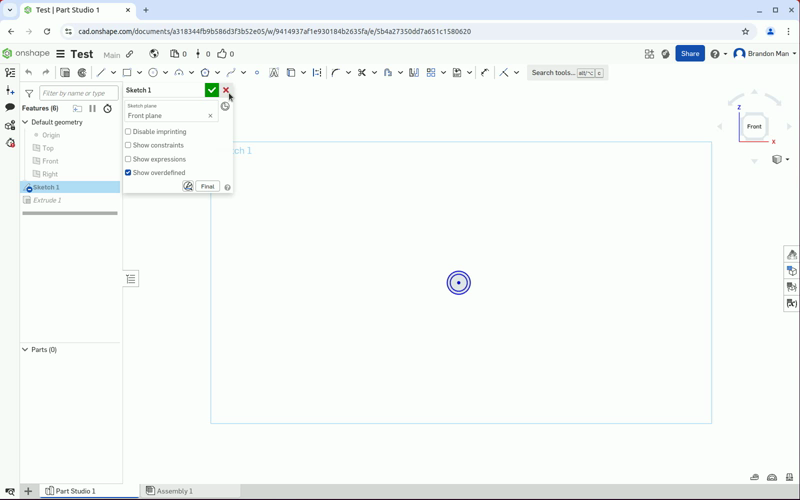
key(shift+s)
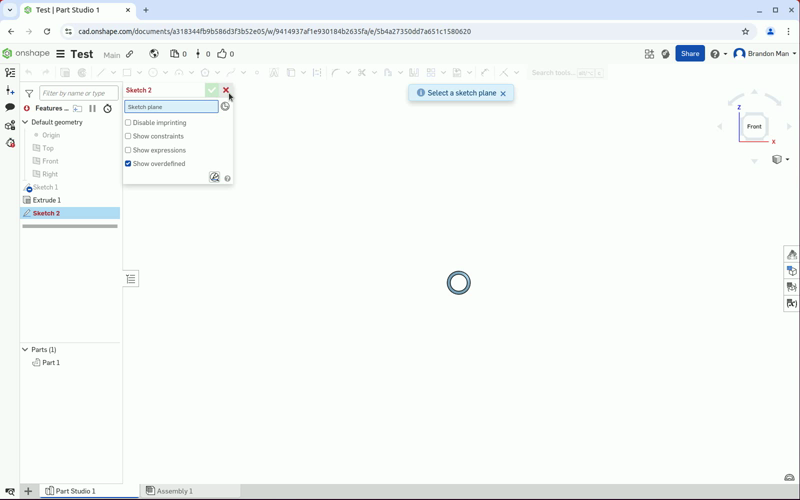
mouse_move(73, 163)
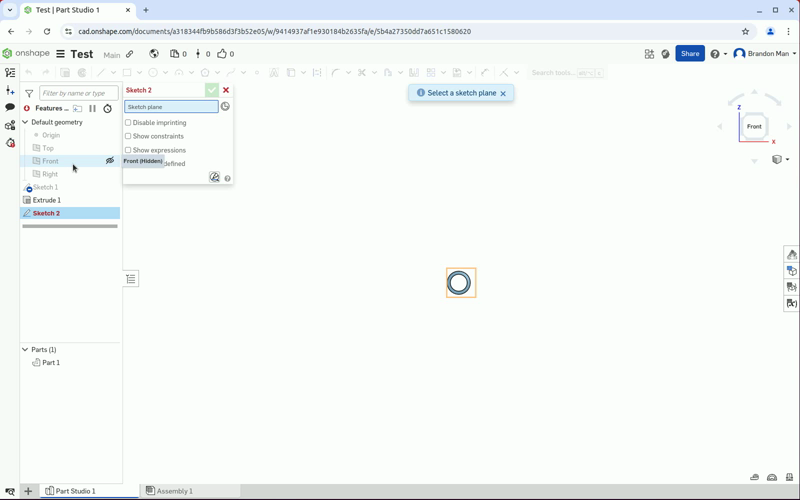
click(73, 163)
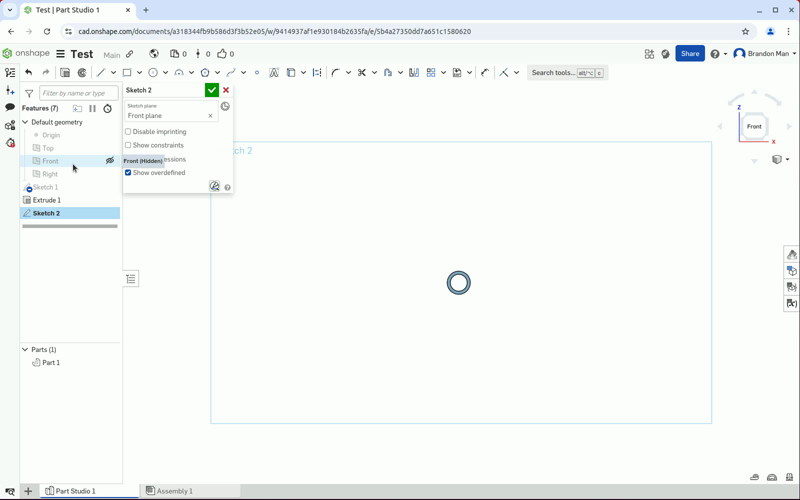
mouse_move(73, 352)
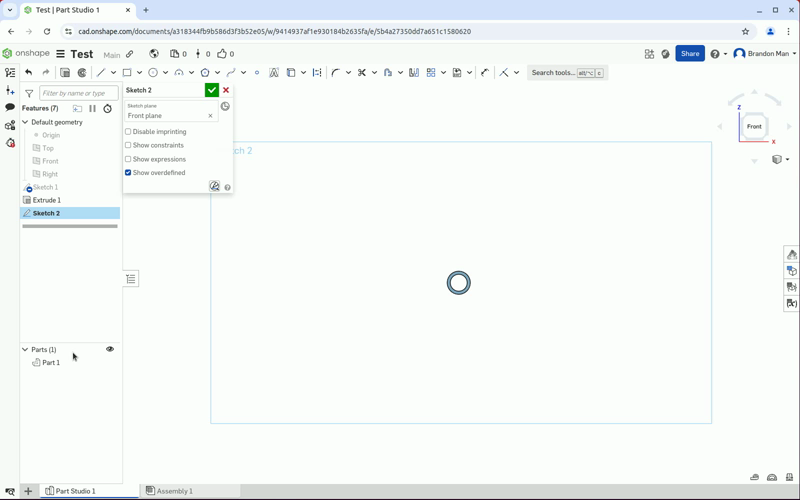
key(y)
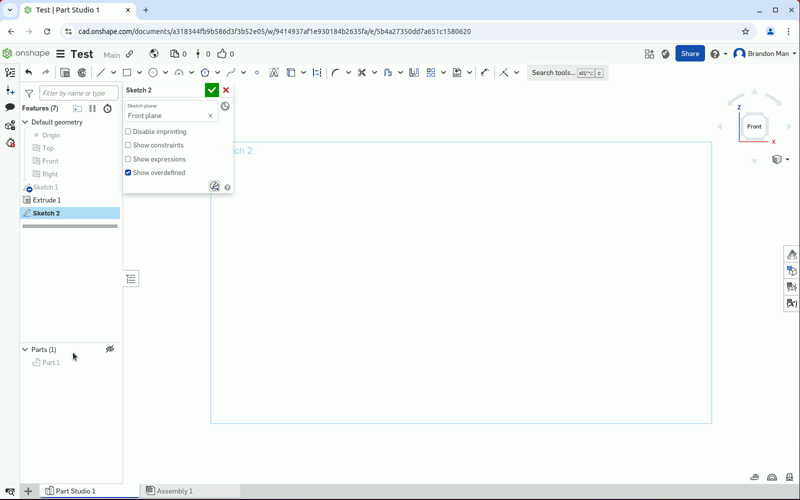
key(l)
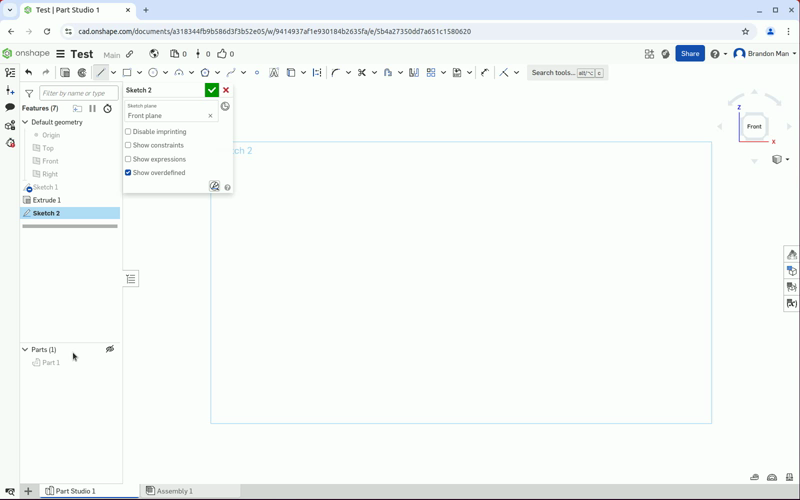
key_down(shift)
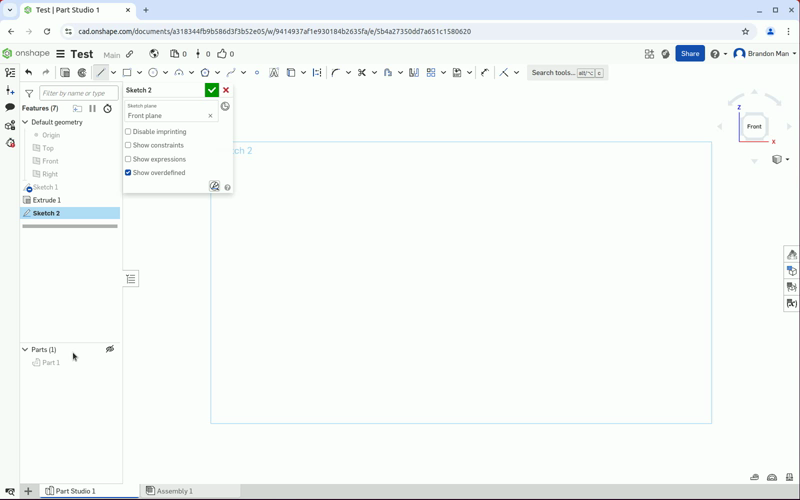
mouse_move(457, 293)
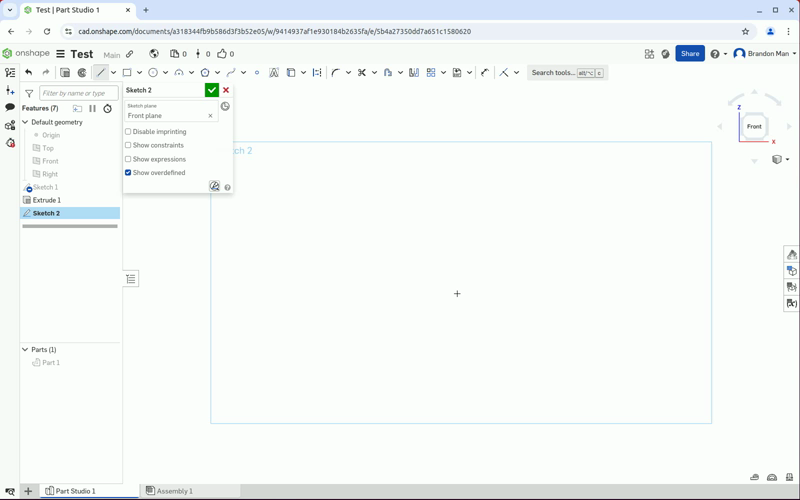
click(457, 293)
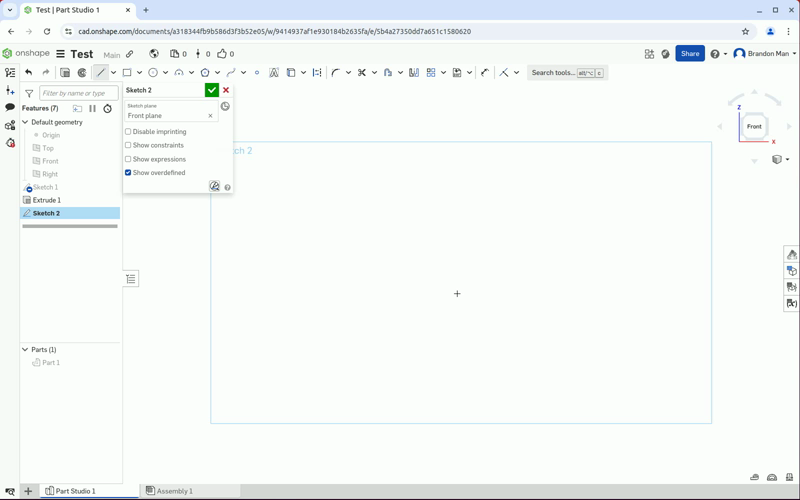
key_up(shift)
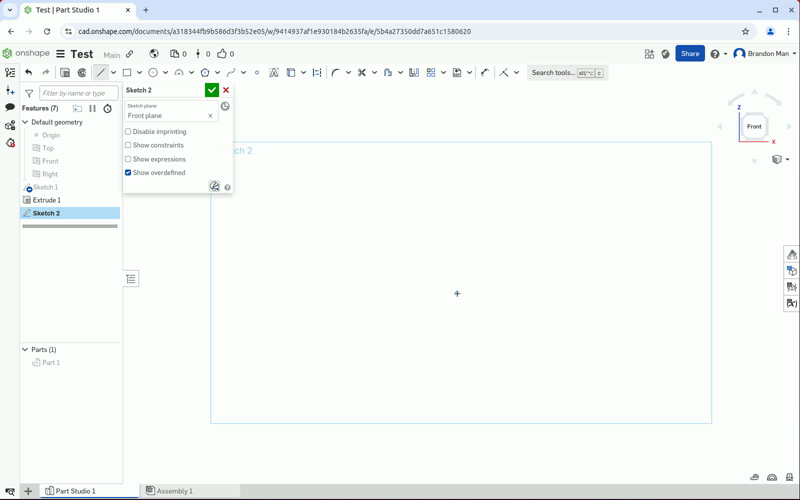
key_down(shift)
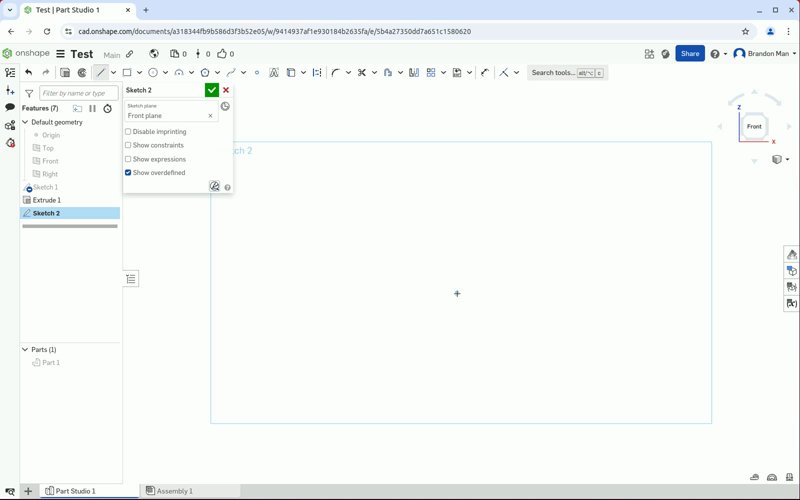
mouse_move(554, 300)
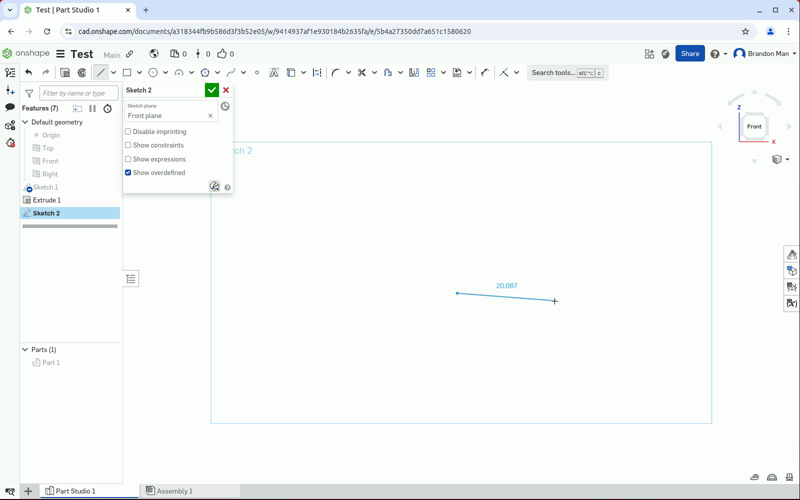
click(554, 300)
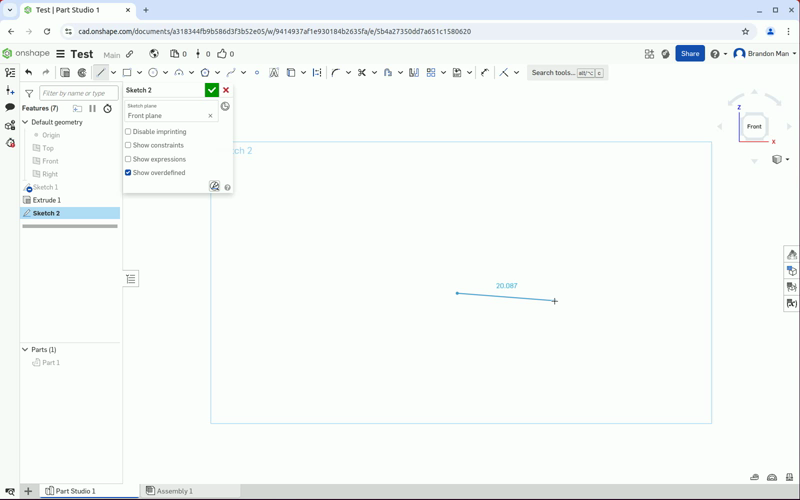
key_up(shift)
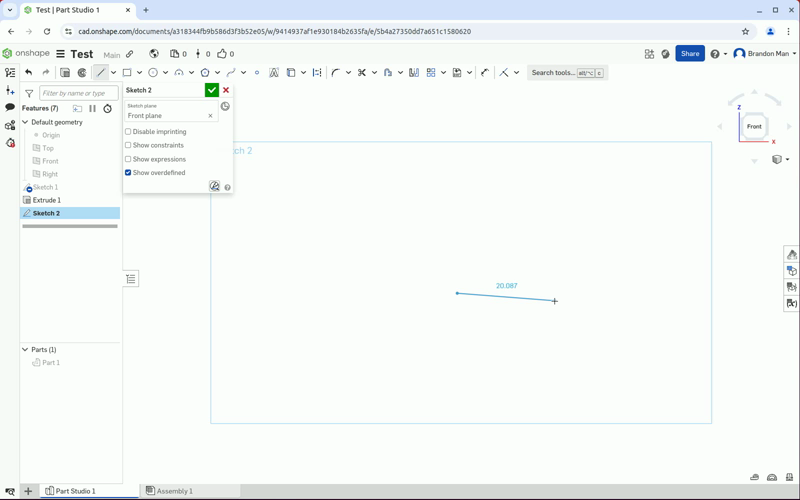
key(esc)
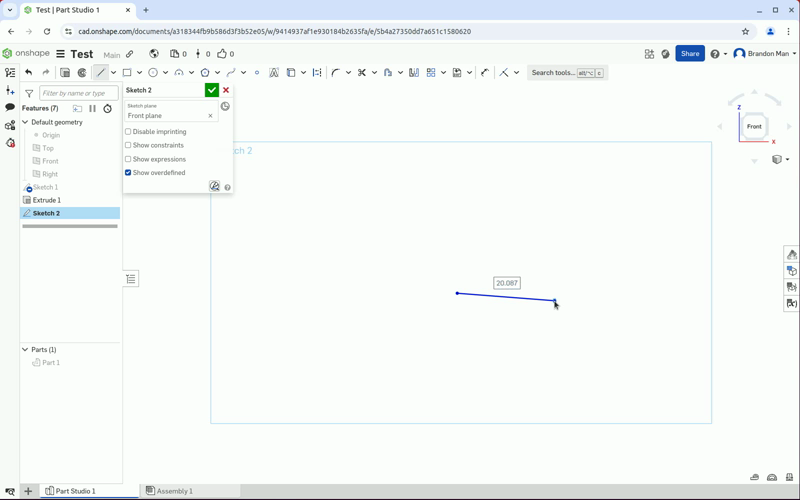
key(a)
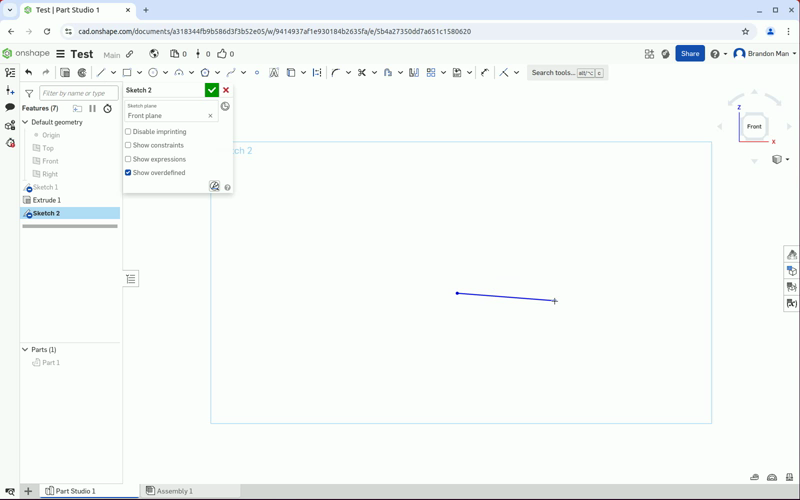
mouse_move(554, 300)
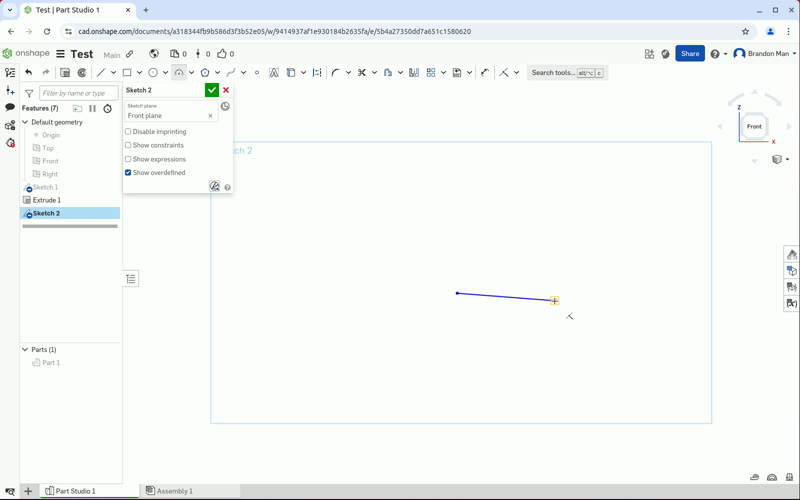
click(554, 300)
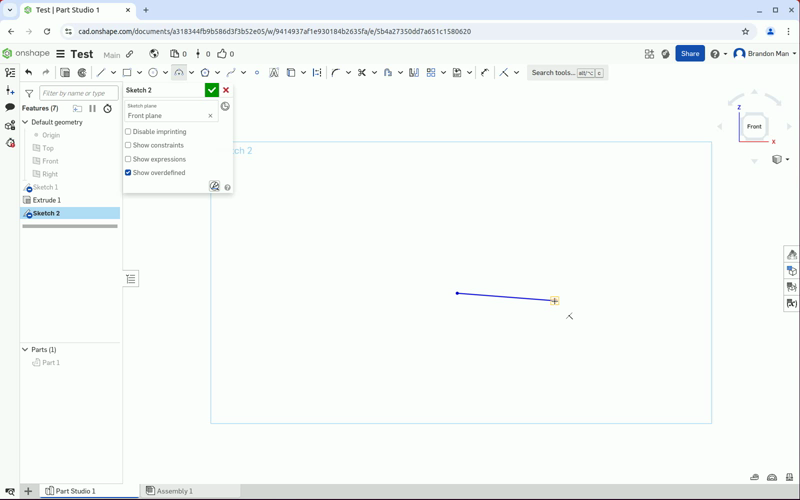
key_down(shift)
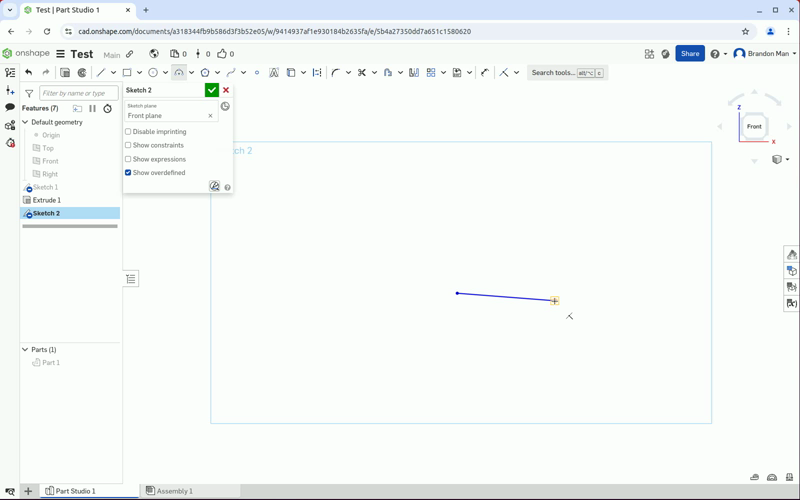
mouse_move(554, 265)
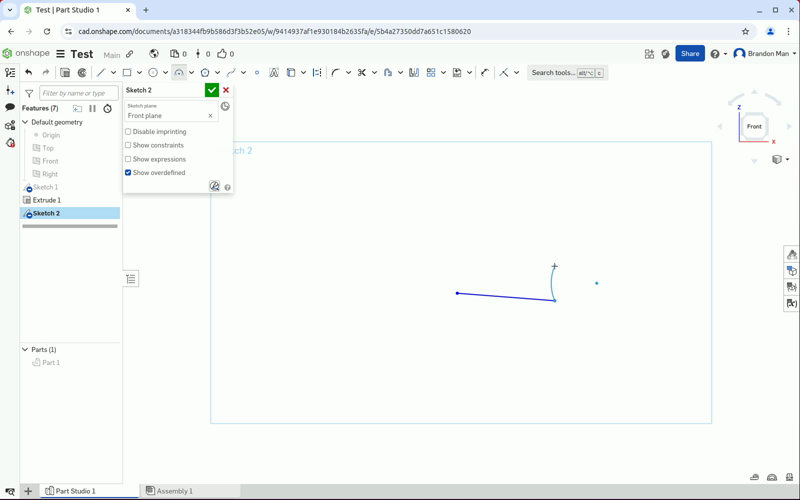
click(554, 265)
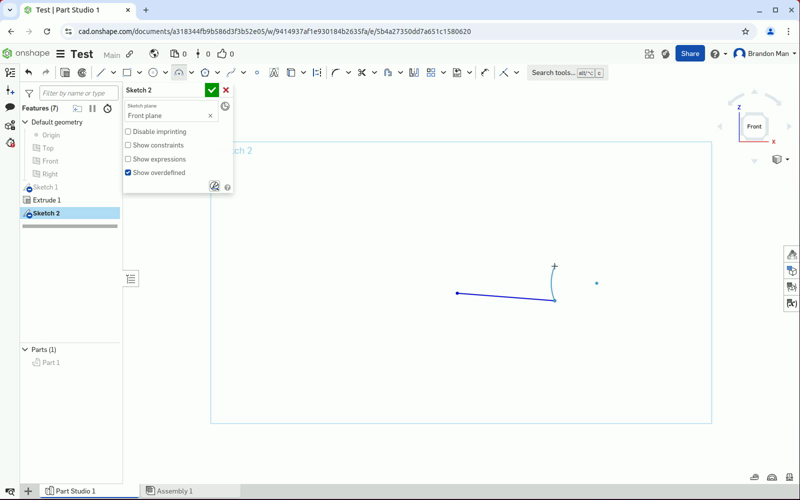
mouse_move(538, 283)
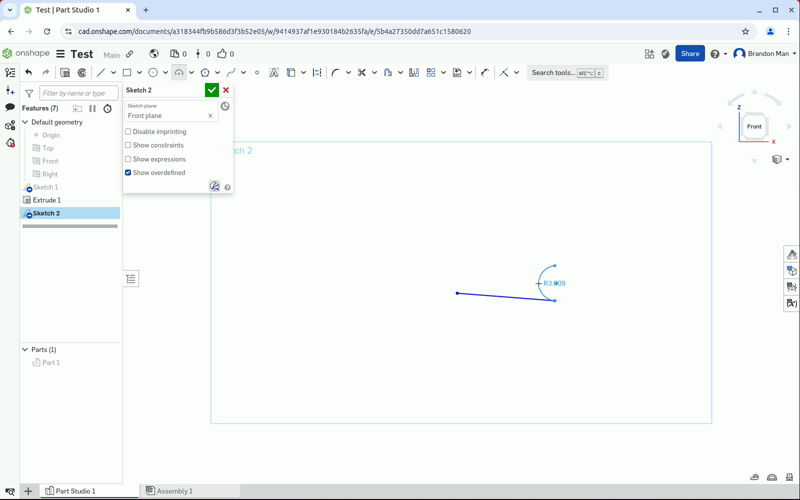
click(538, 283)
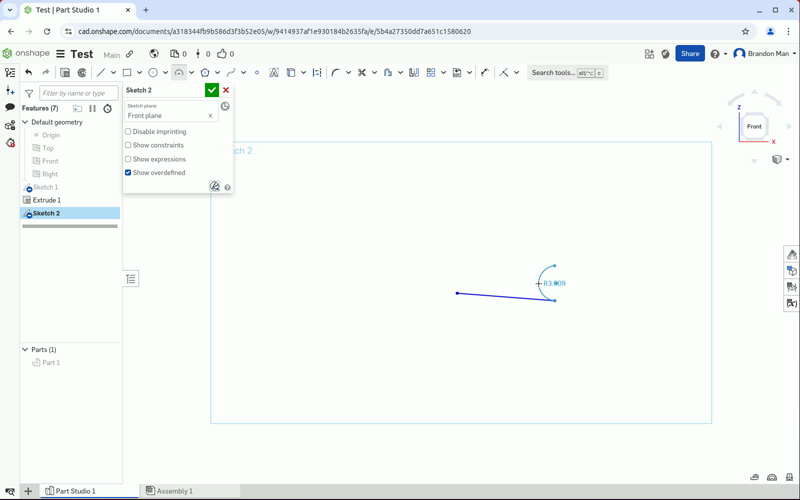
key_up(shift)
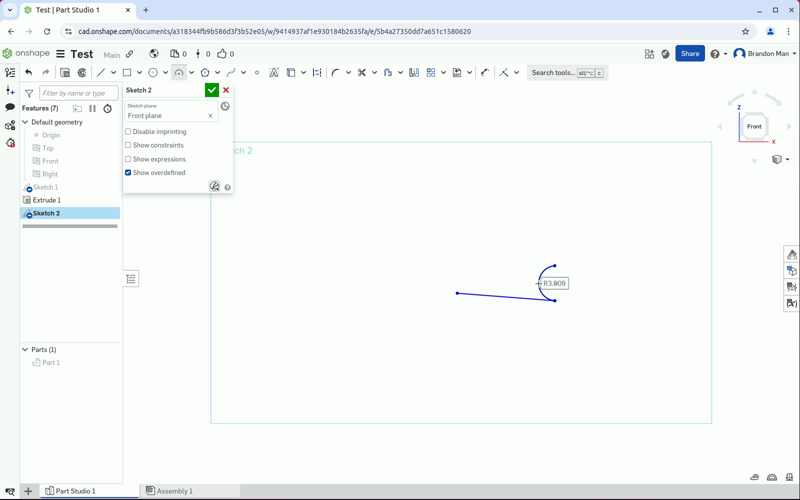
key(esc)
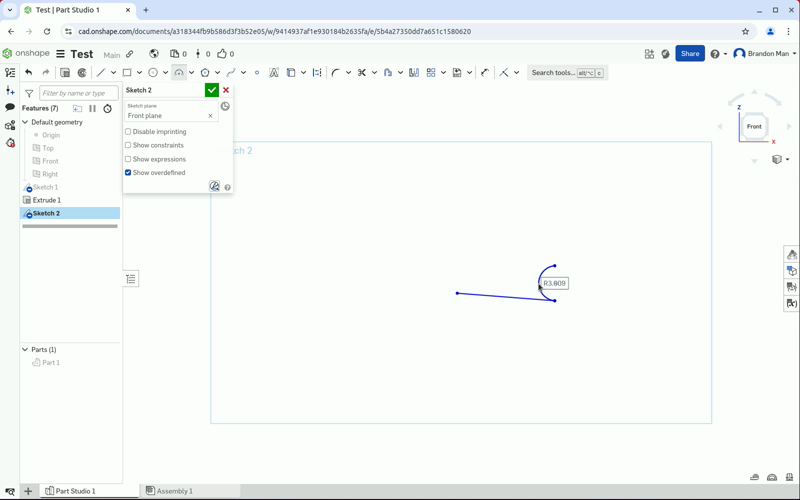
key(l)
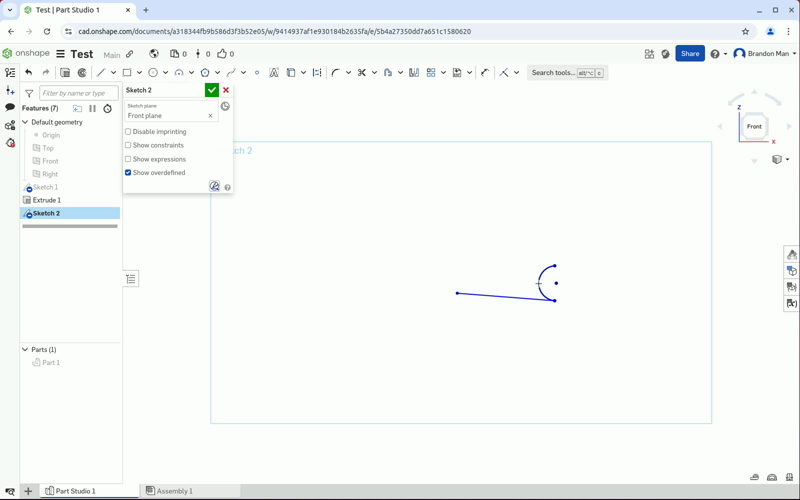
mouse_move(554, 265)
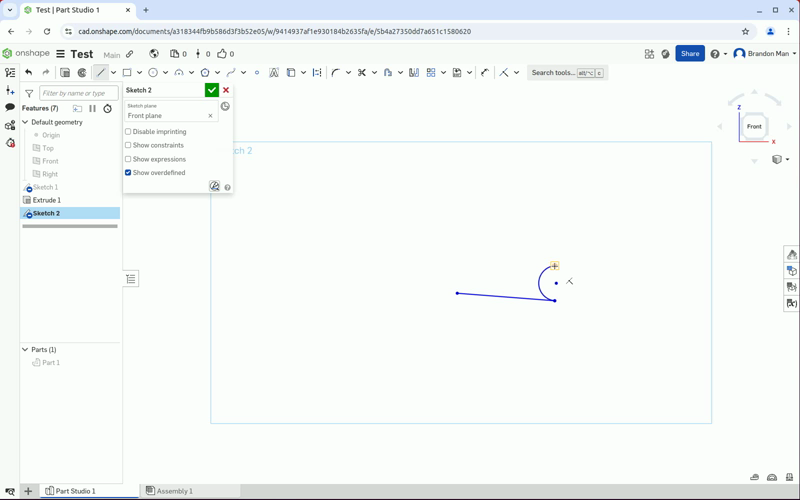
click(554, 265)
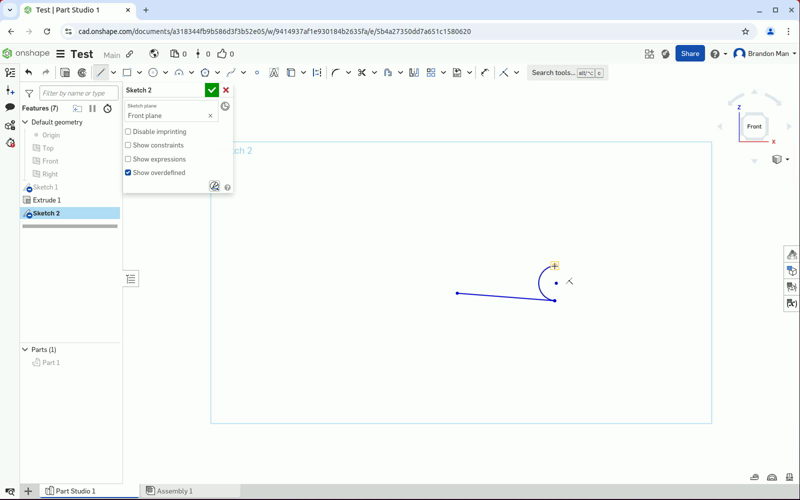
key_down(shift)
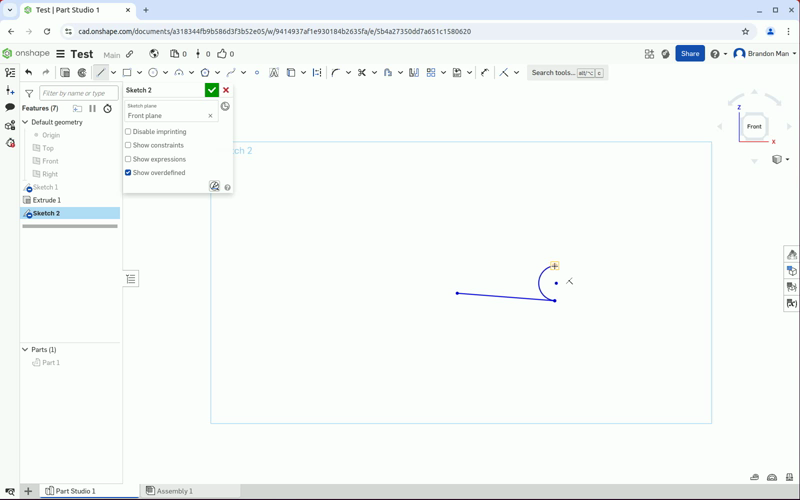
mouse_move(457, 273)
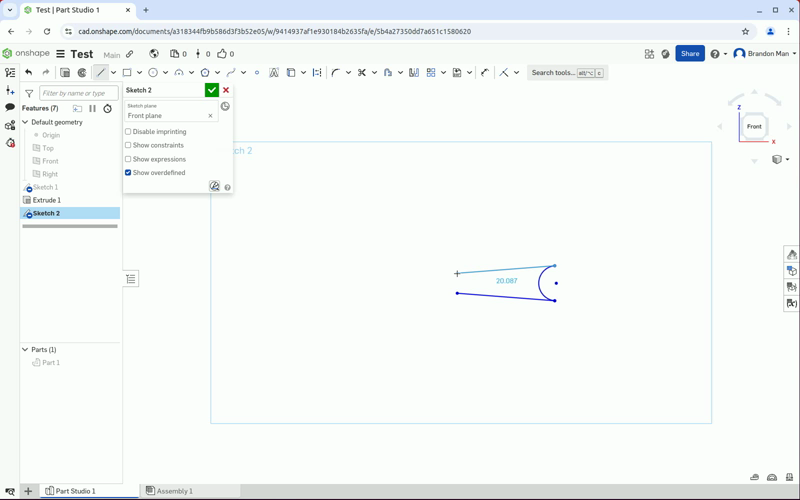
click(457, 273)
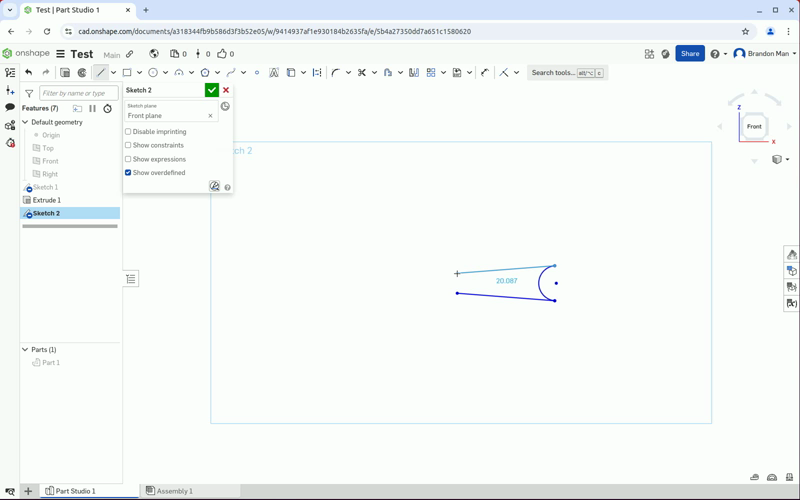
key_up(shift)
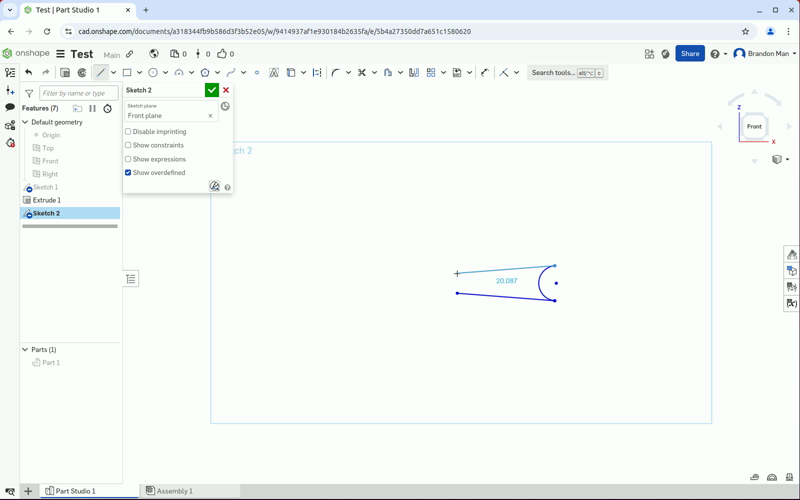
key(esc)
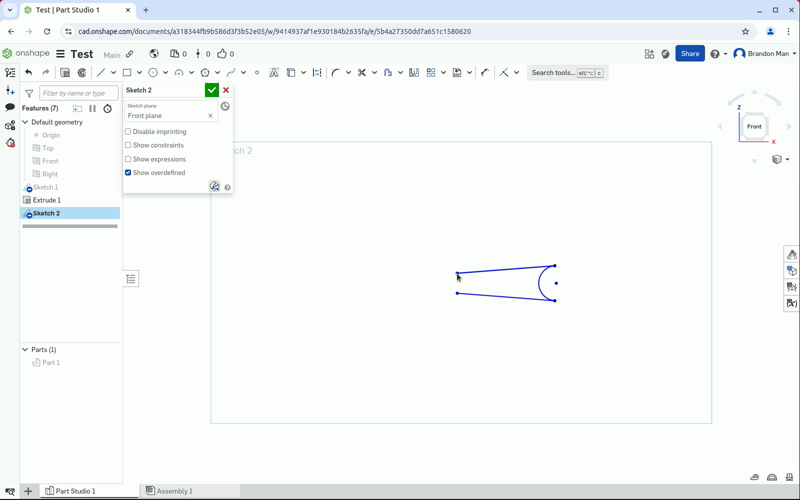
key(a)
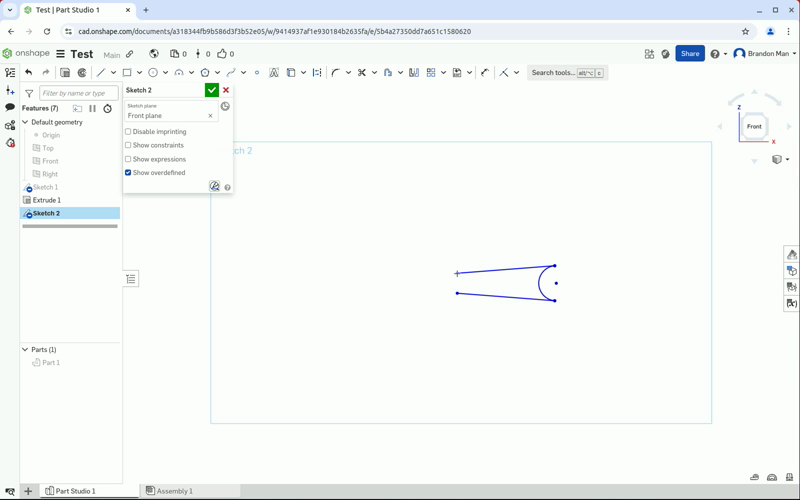
mouse_move(457, 273)
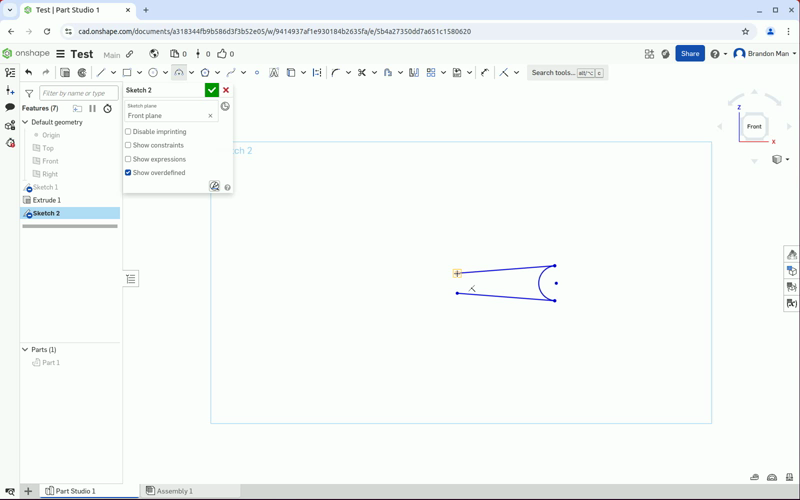
click(457, 273)
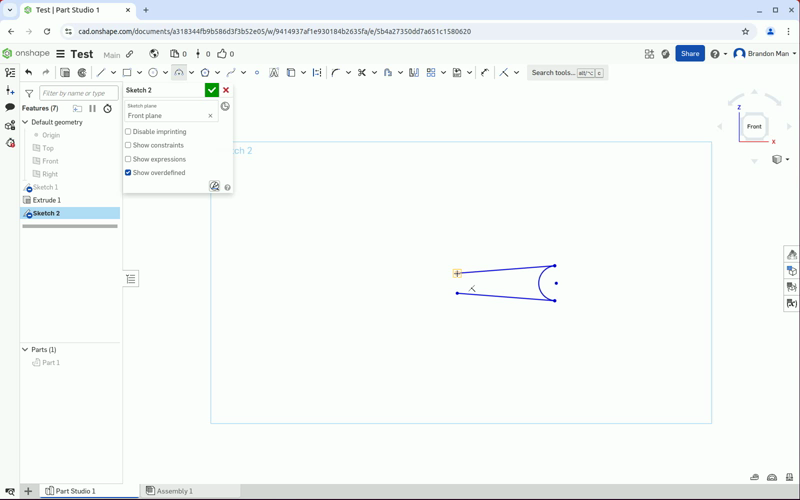
mouse_move(457, 293)
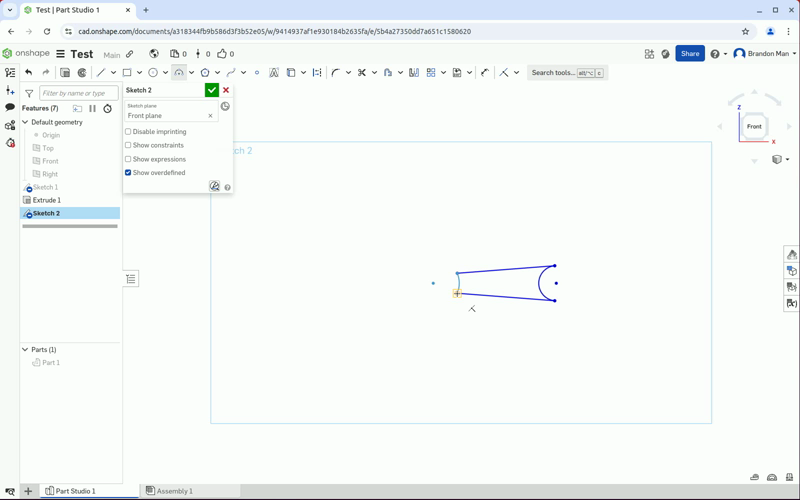
click(457, 293)
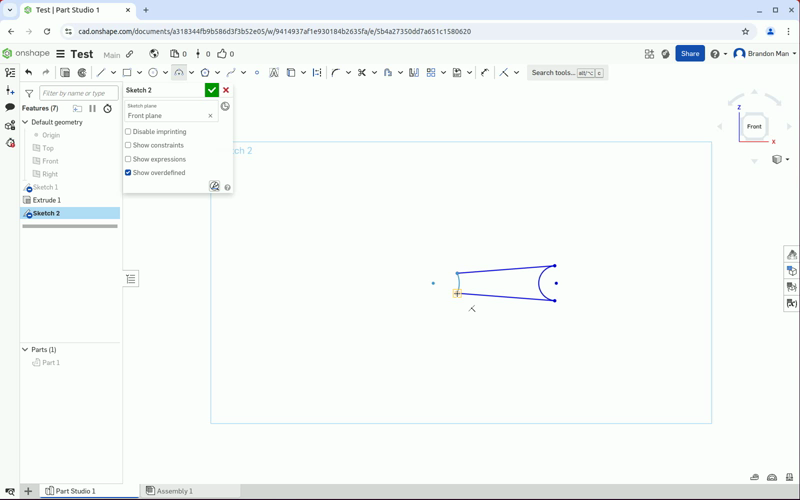
key_down(shift)
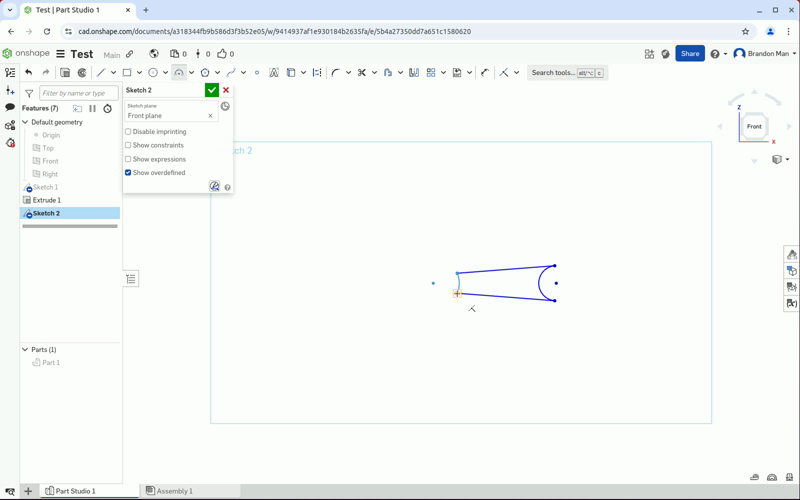
mouse_move(468, 283)
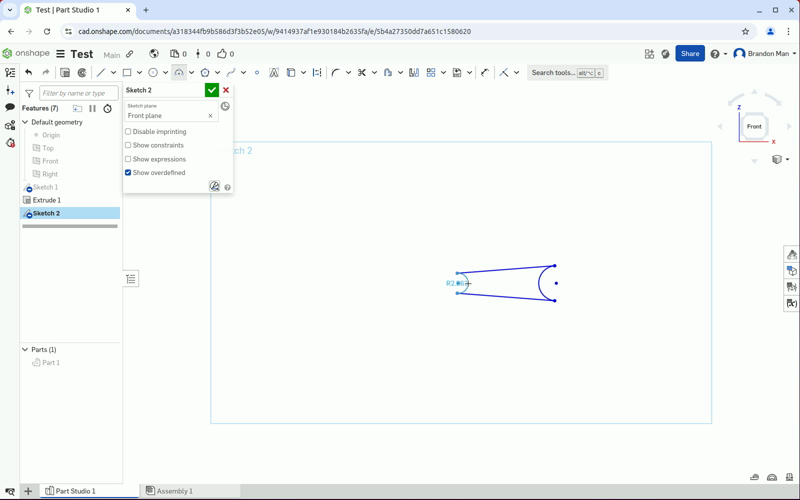
click(468, 283)
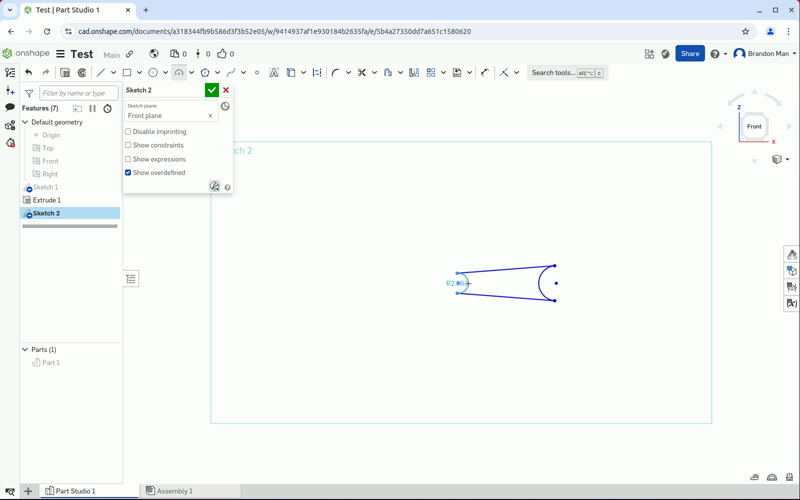
key_up(shift)
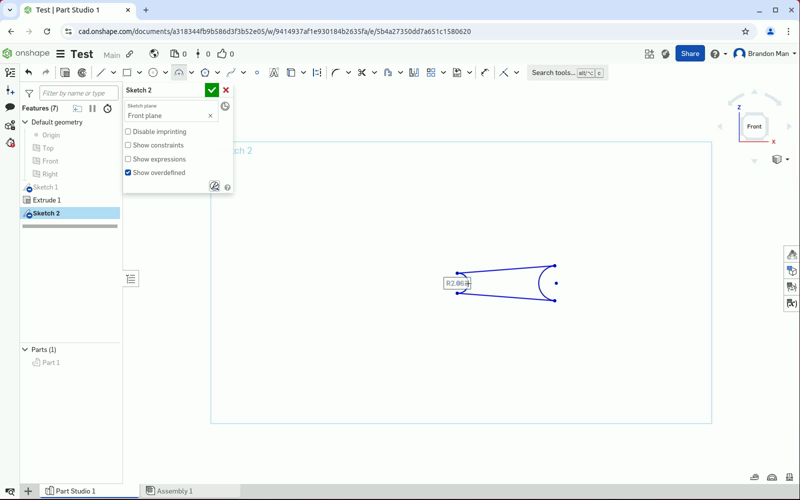
key(esc)
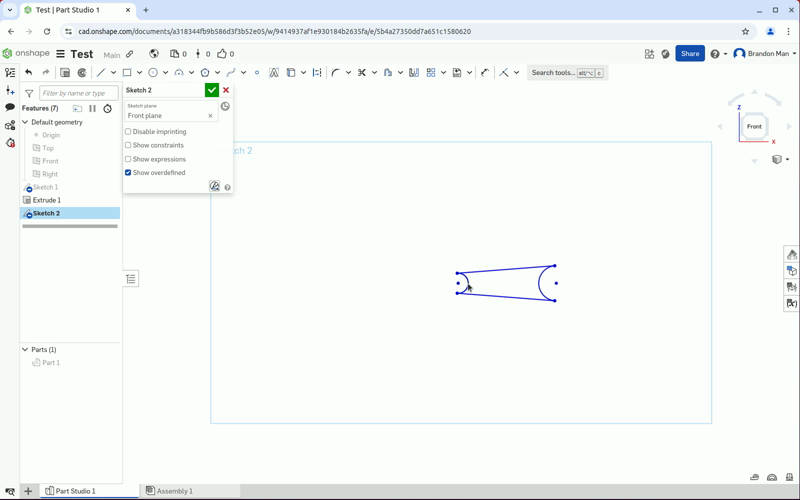
mouse_move(478, 280)
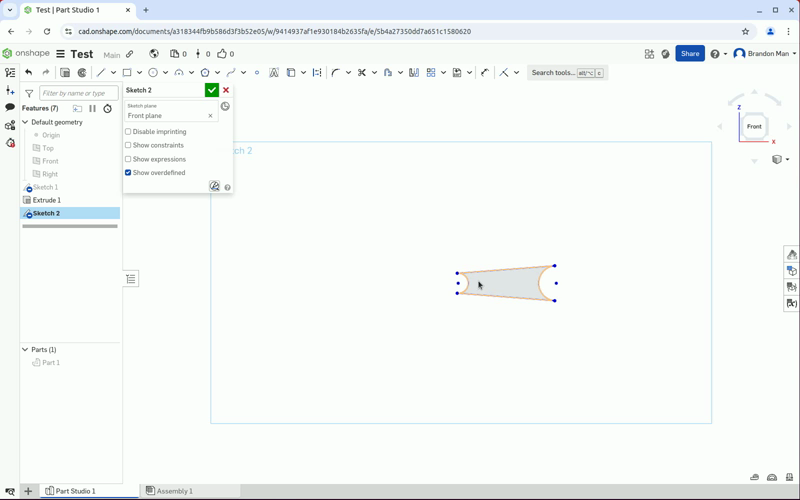
click(478, 280)
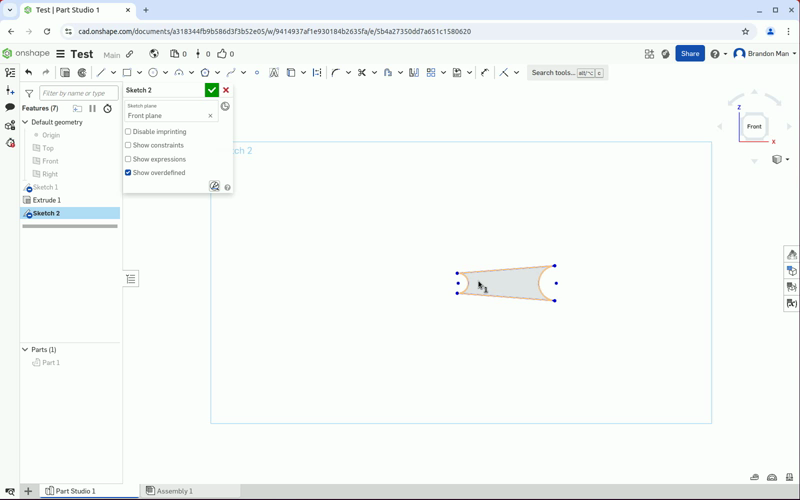
mouse_move(73, 352)
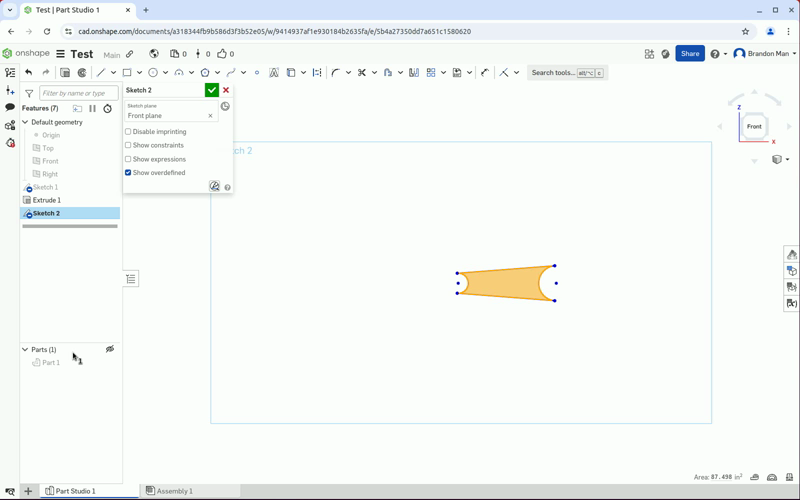
key(shift+y)
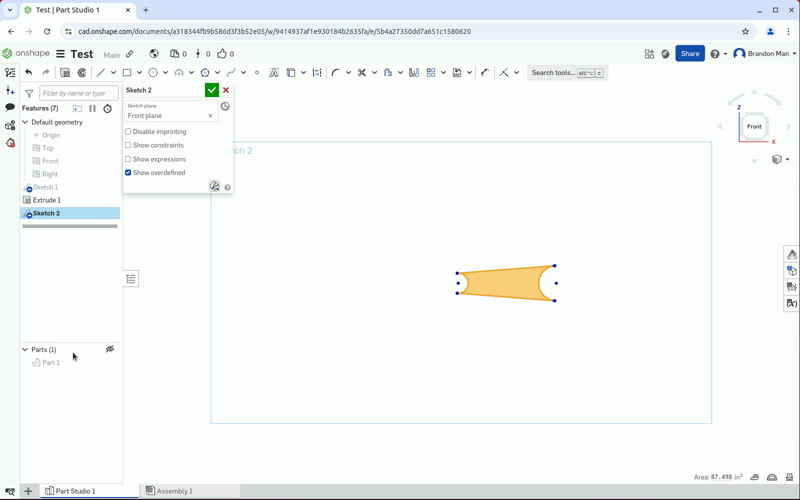
key(shift+e)
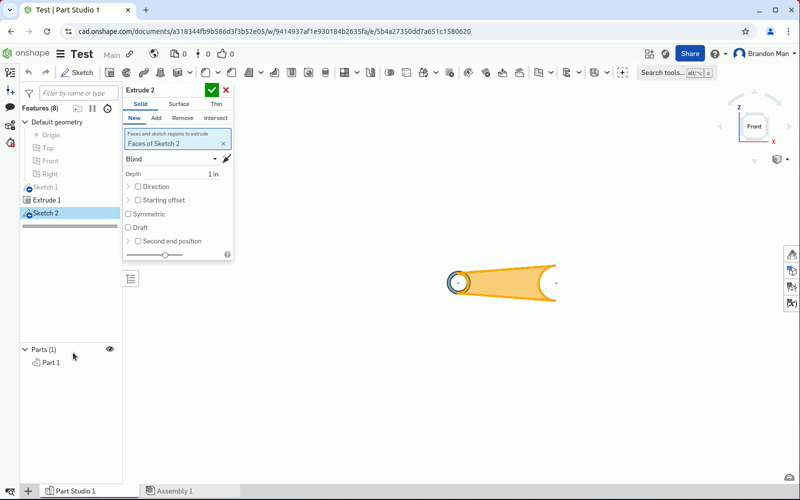
mouse_move(143, 106)
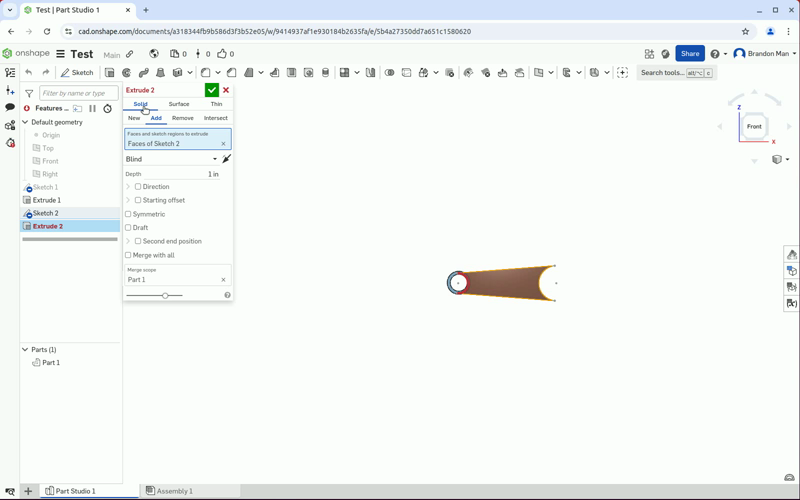
click(143, 106)
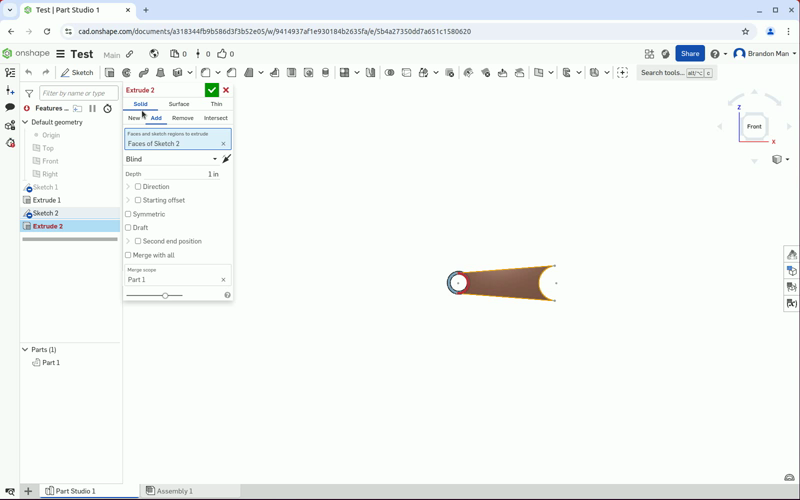
mouse_move(137, 120)
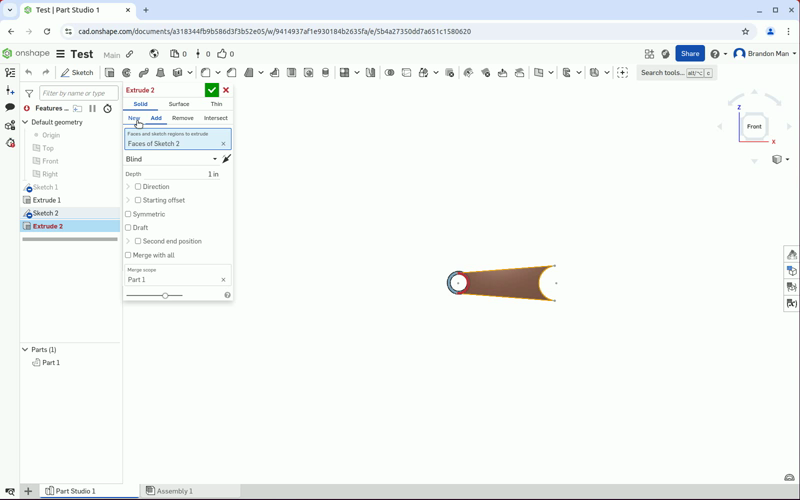
click(137, 120)
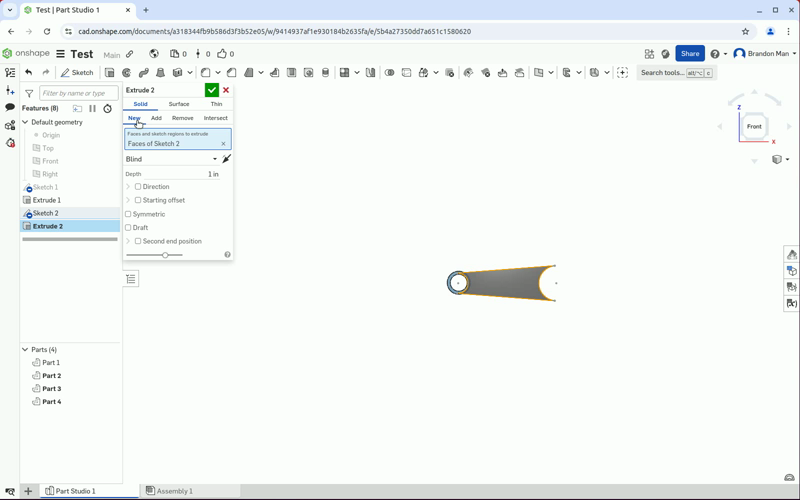
key(tab, 4)
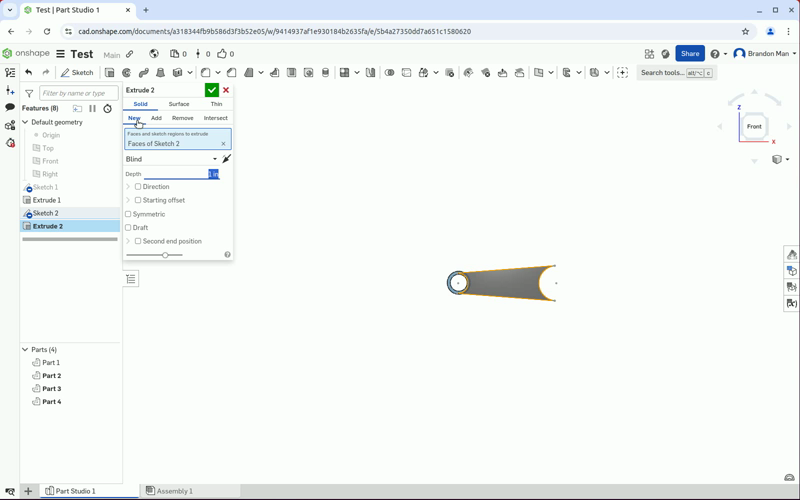
text(0.481)
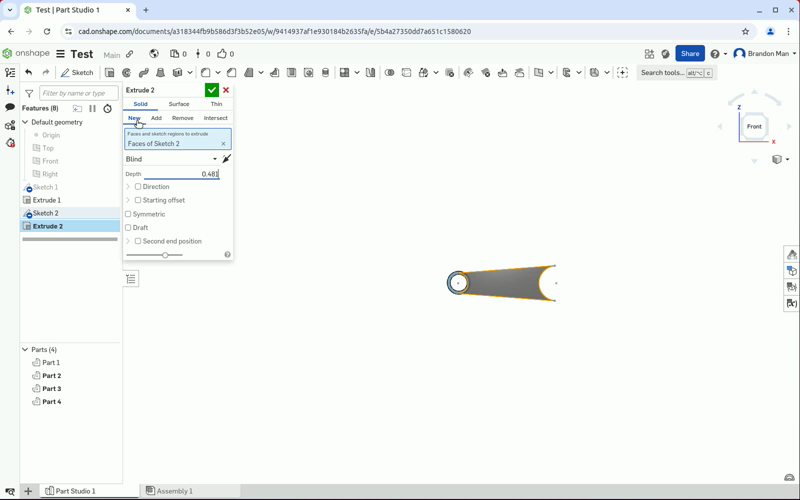
key(enter)
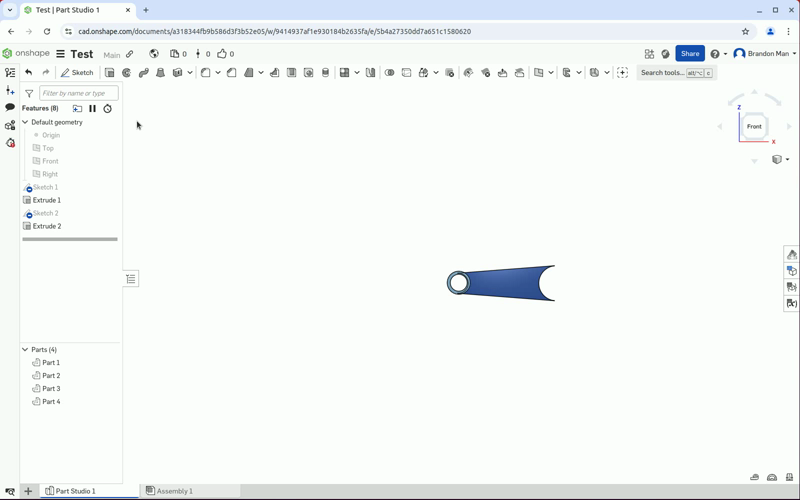
key(shift+h)
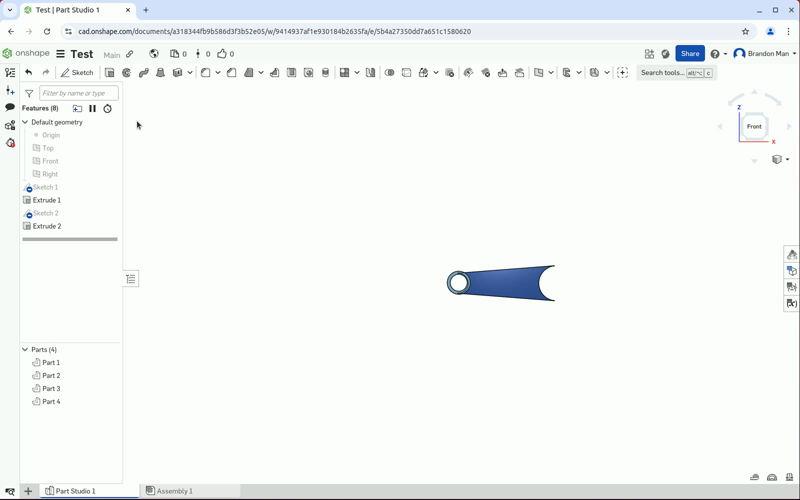
key(shift+h)
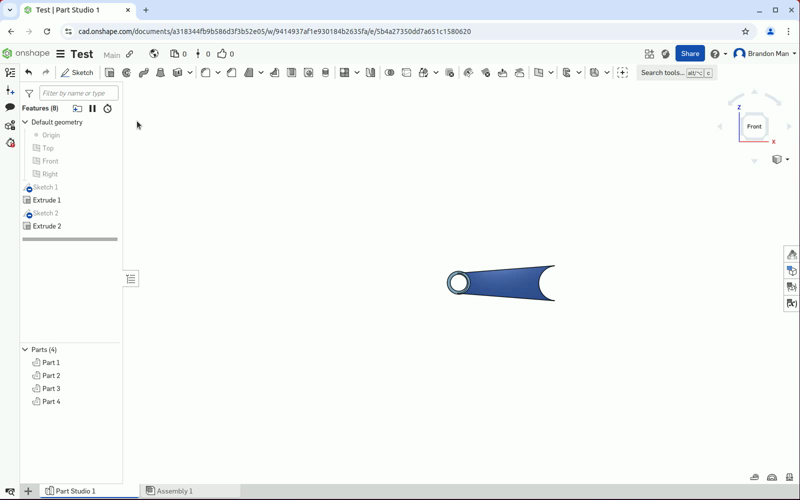
mouse_move(73, 189)
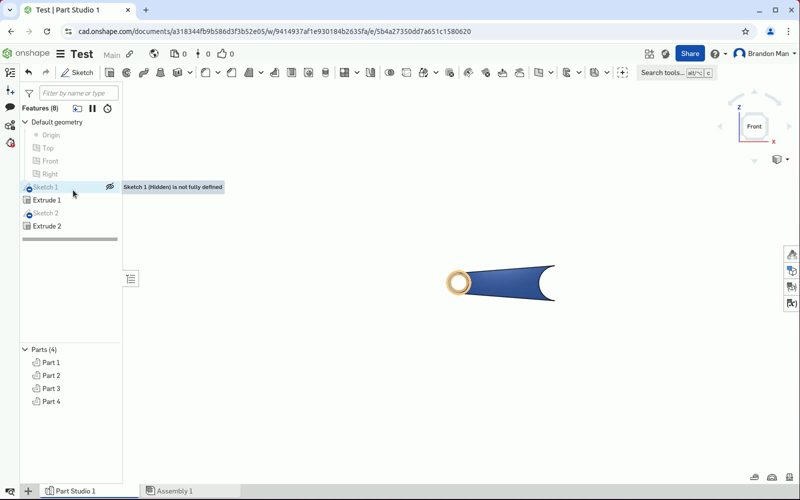
click(73, 189)
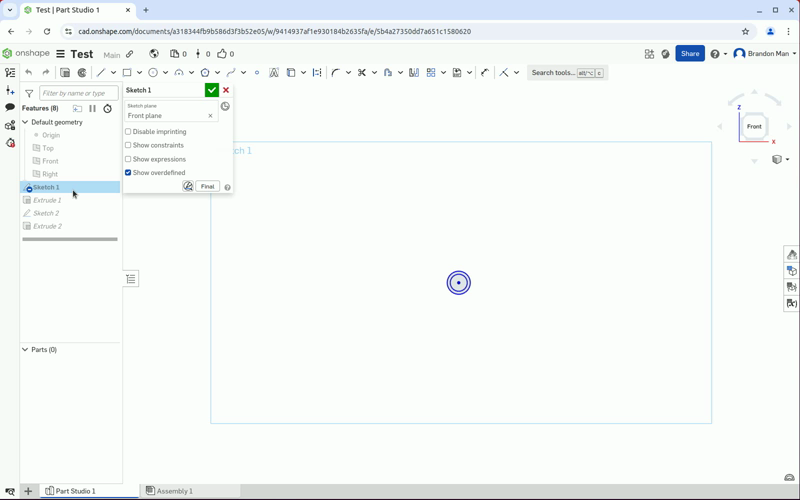
mouse_move(229, 92)
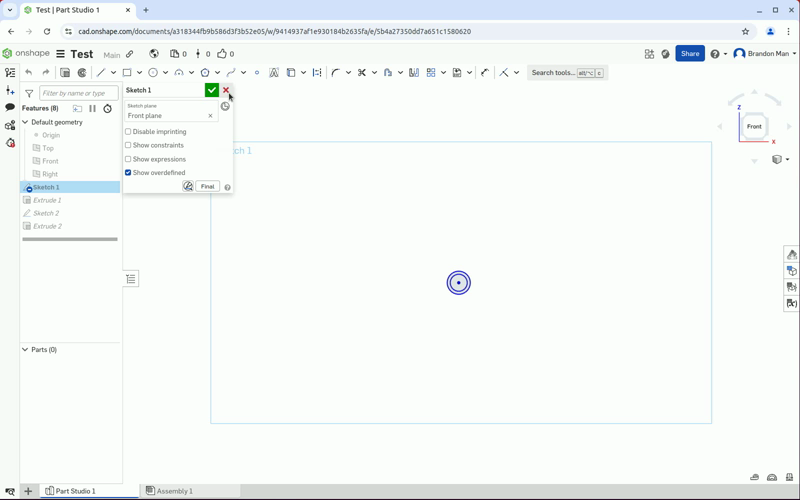
click(229, 92)
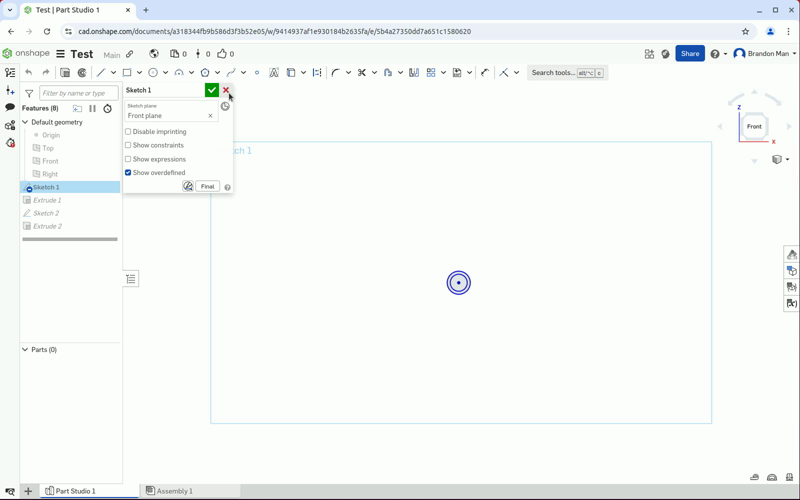
key(shift+s)
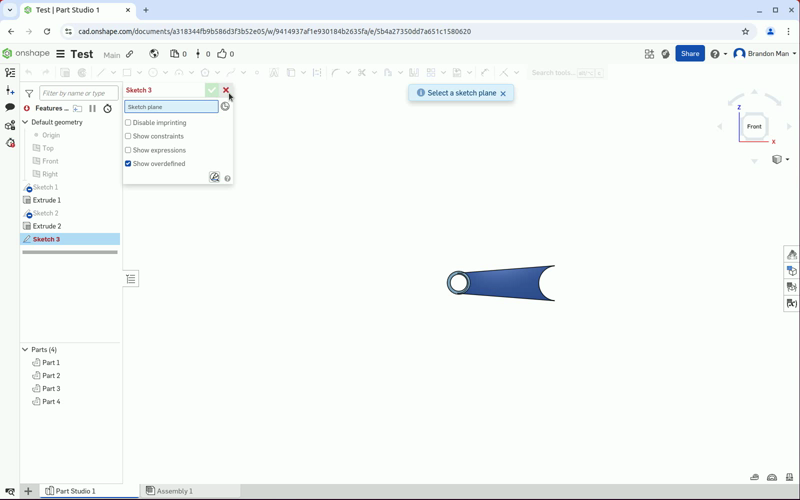
mouse_move(73, 163)
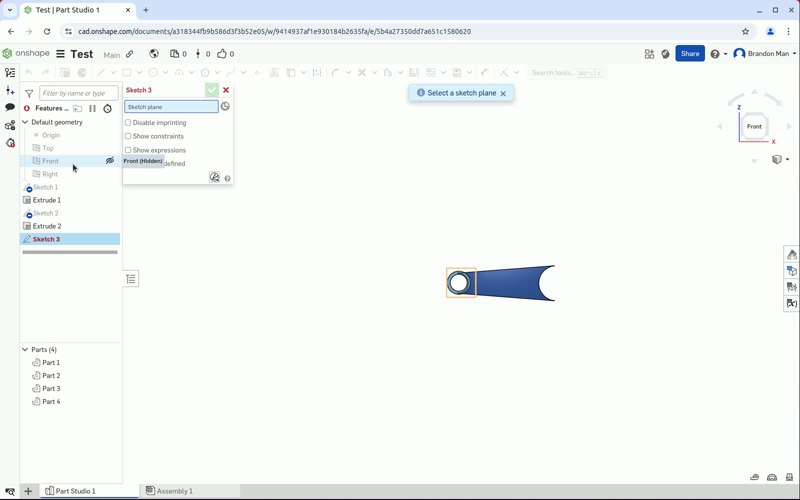
click(73, 163)
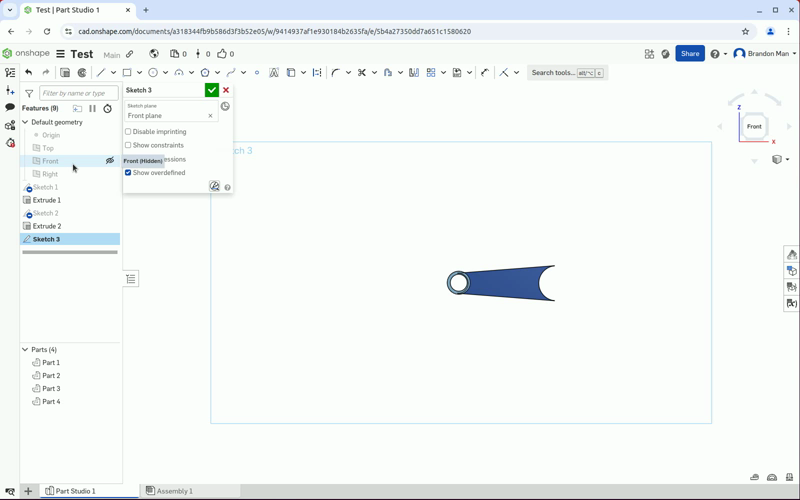
mouse_move(73, 352)
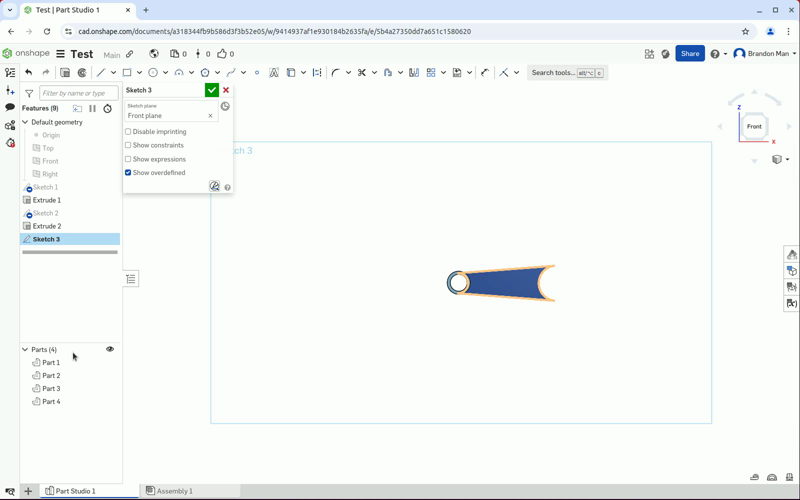
key(y)
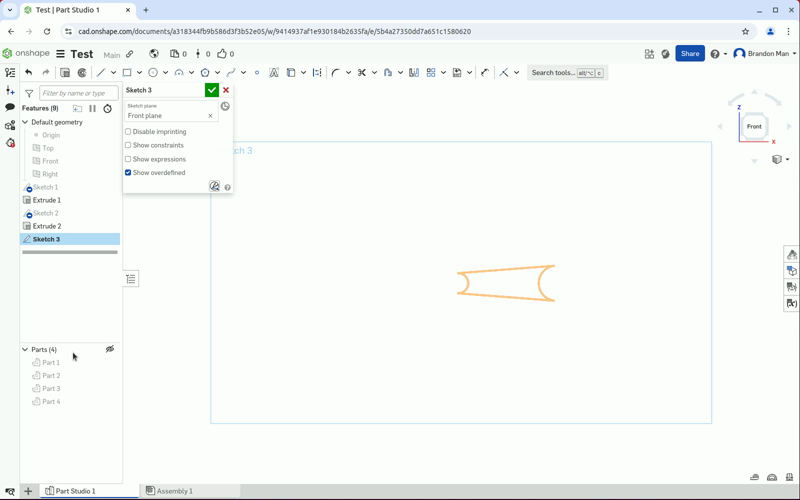
key(c)
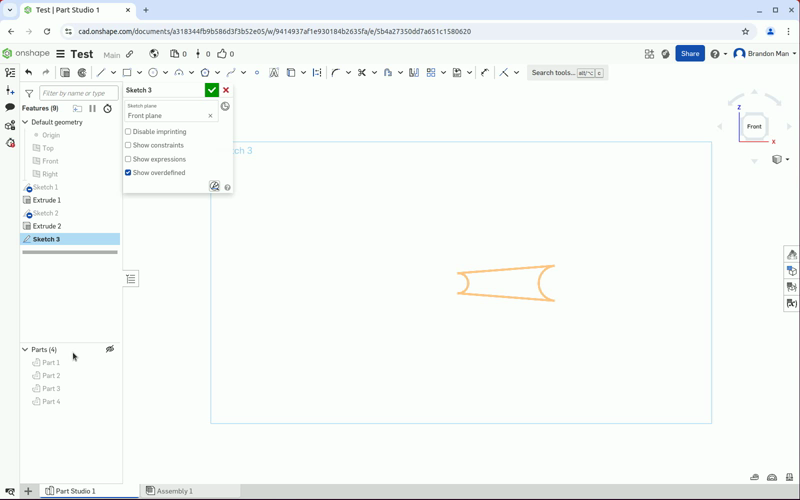
key_down(shift)
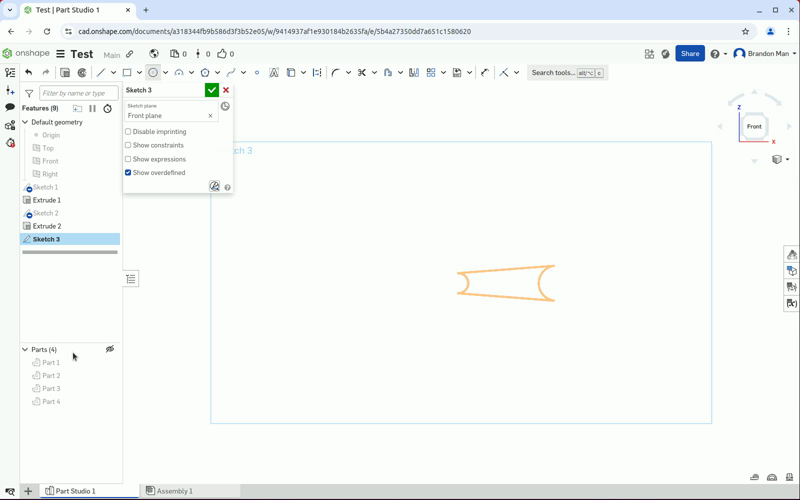
mouse_move(556, 282)
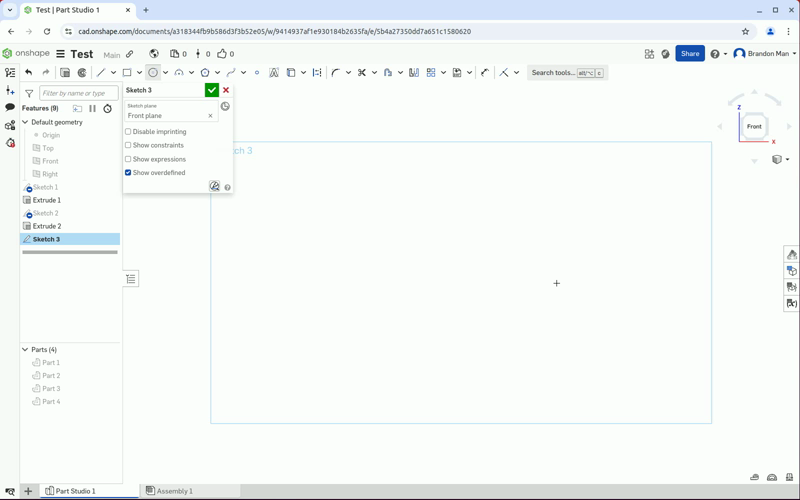
click(556, 282)
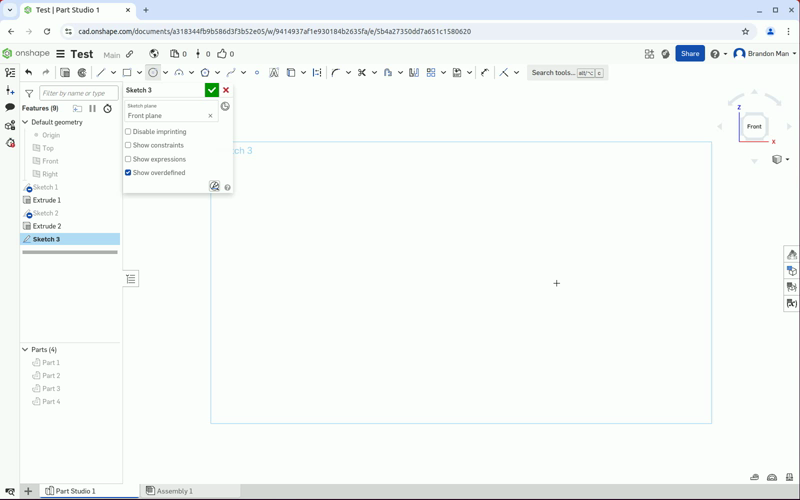
key_up(shift)
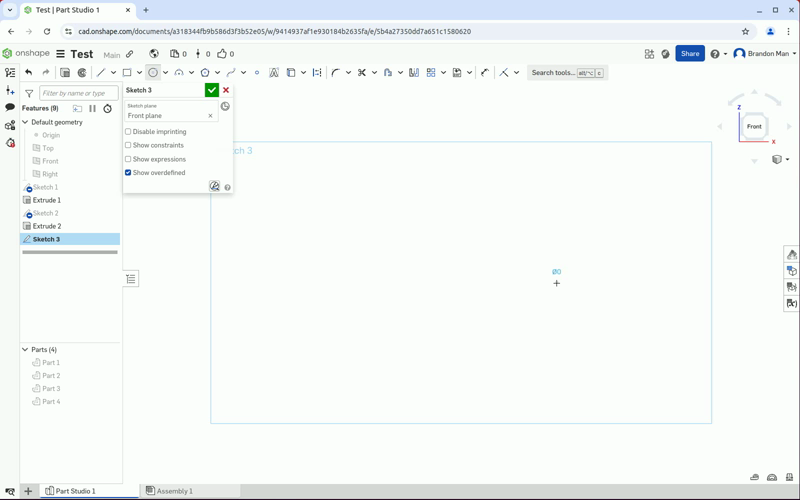
mouse_move(574, 282)
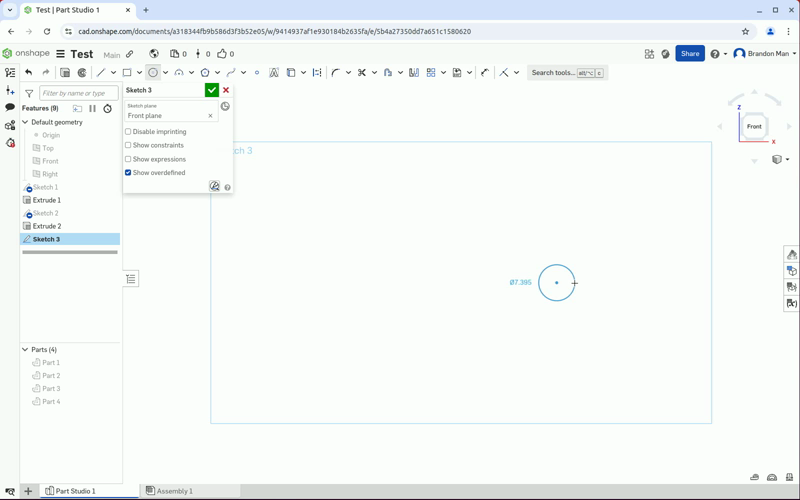
click(574, 282)
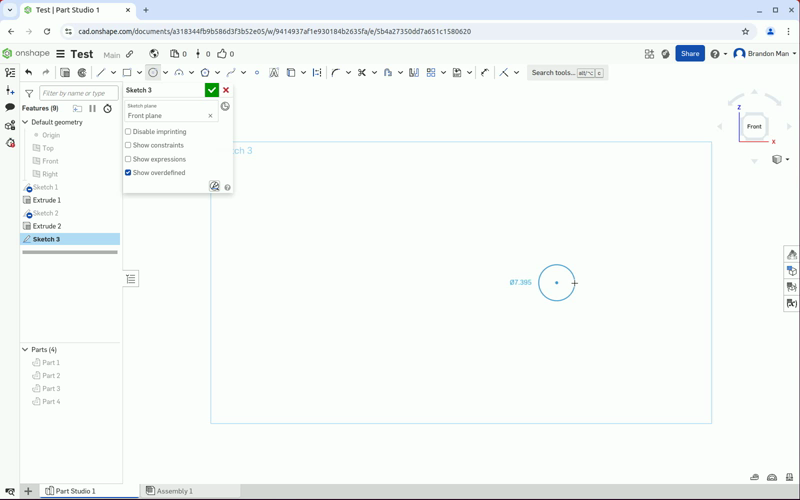
key(esc)
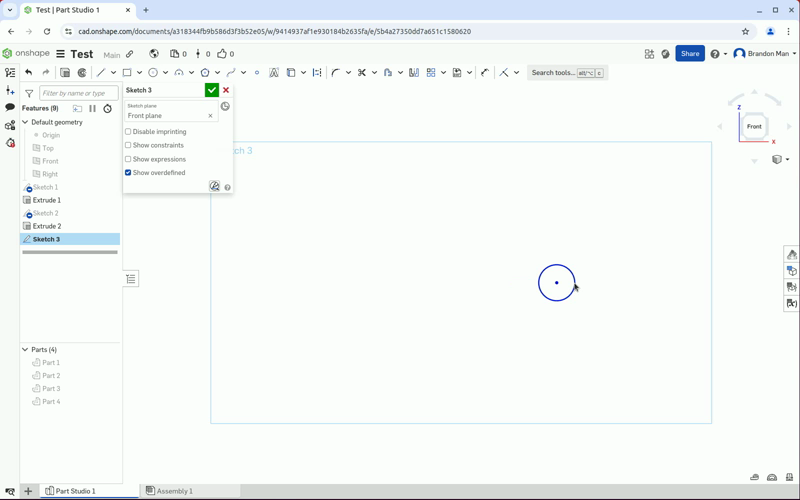
key(c)
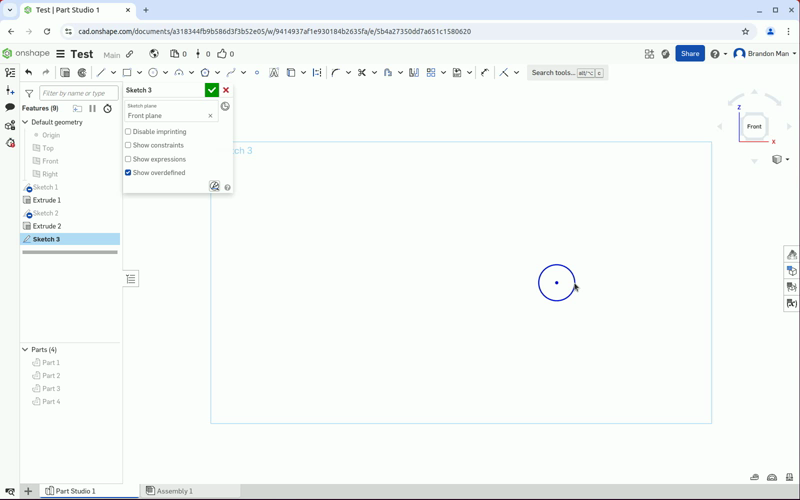
key_down(shift)
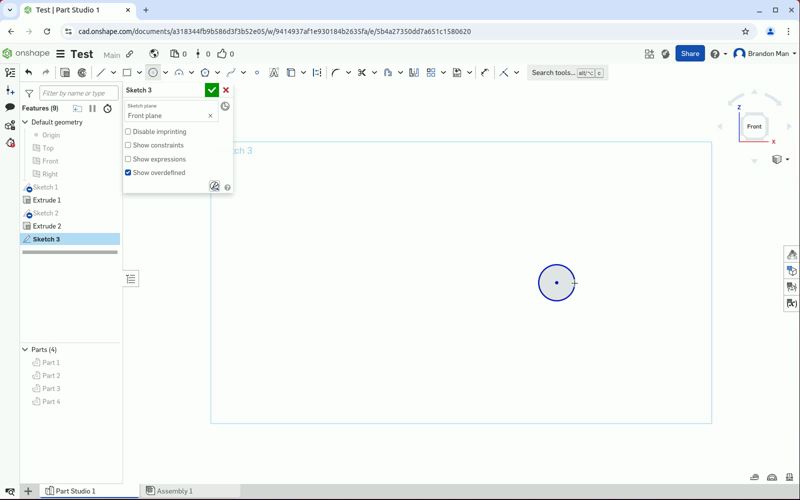
mouse_move(556, 282)
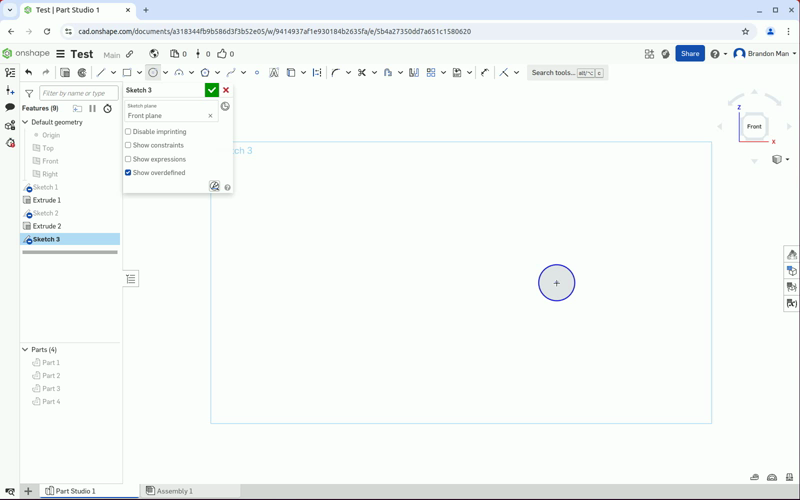
click(556, 282)
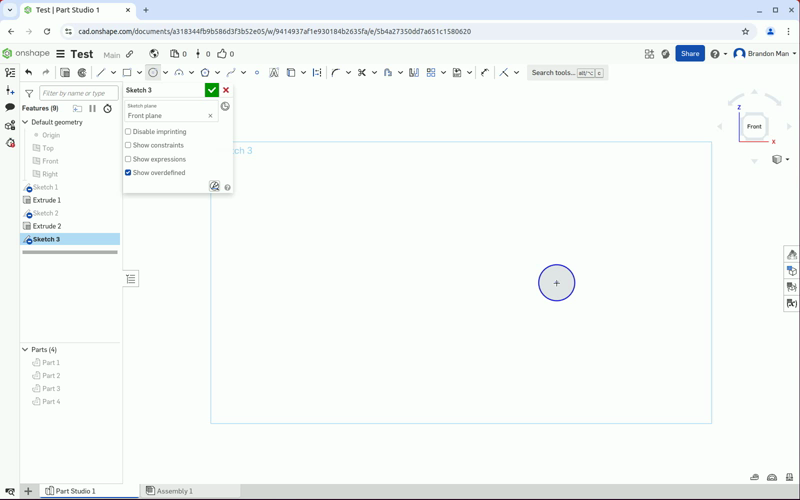
key_up(shift)
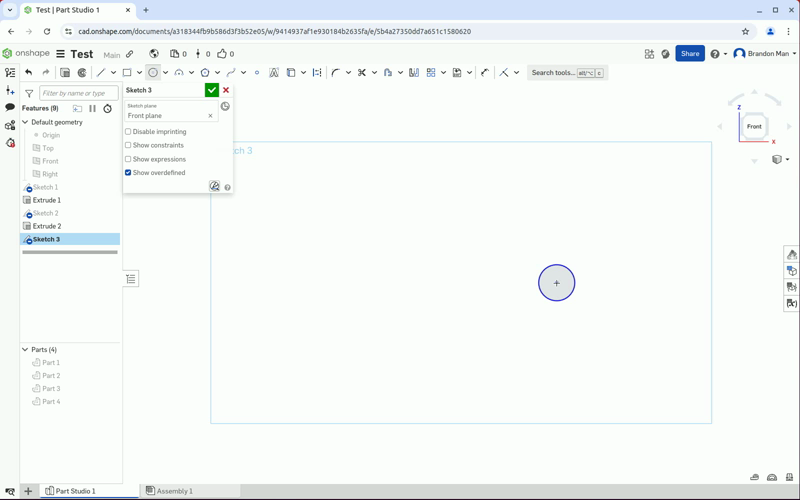
mouse_move(569, 282)
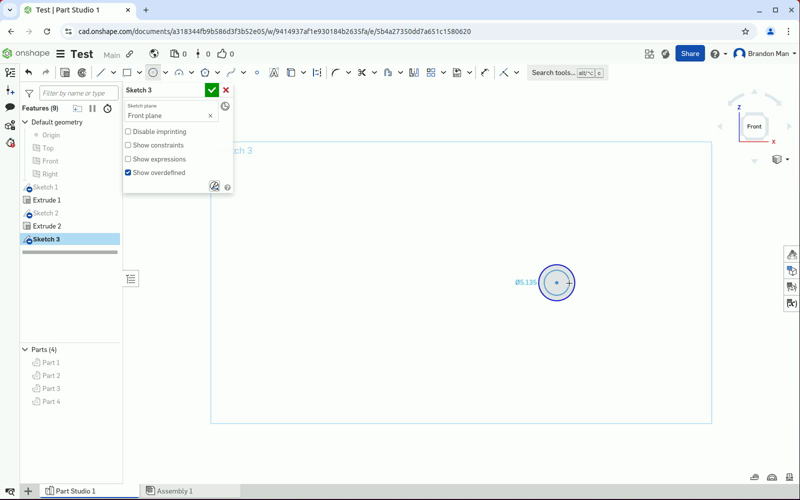
click(569, 282)
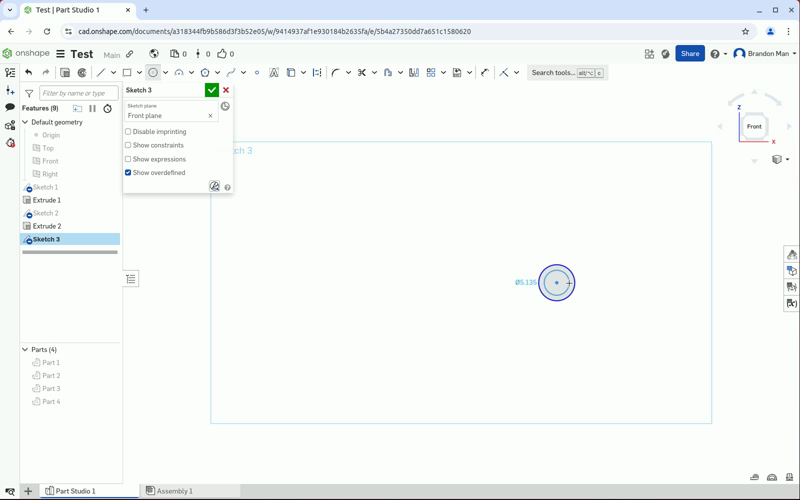
key(esc)
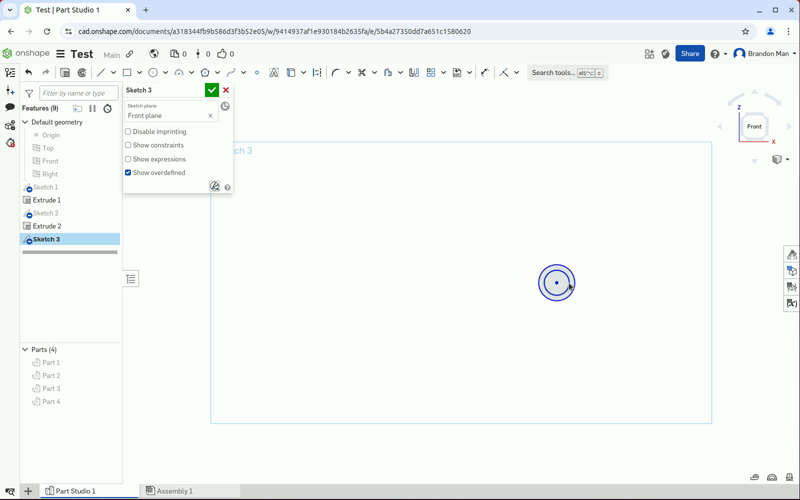
mouse_move(560, 270)
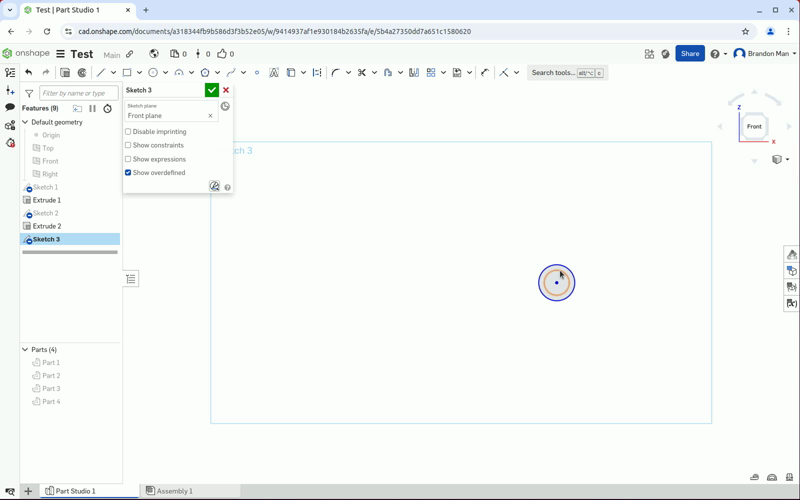
scroll(6)
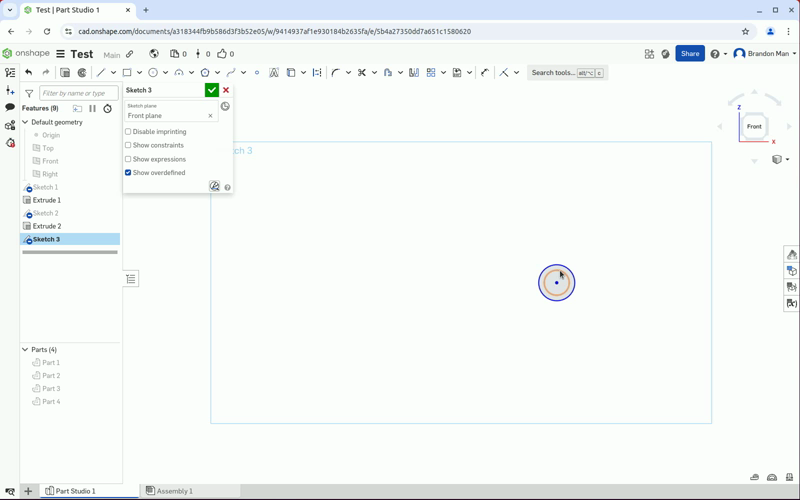
scroll(6)
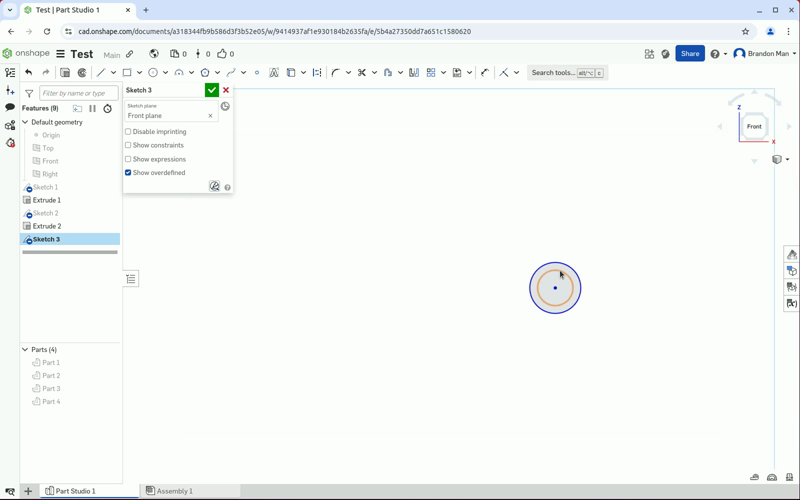
scroll(6)
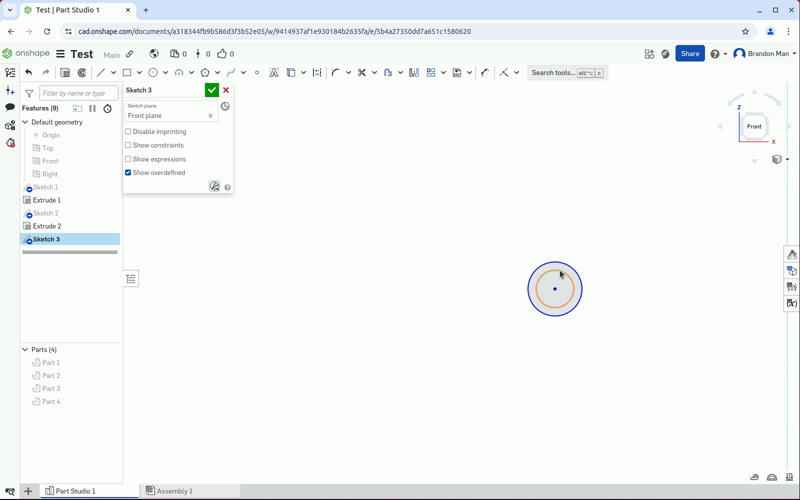
scroll(6)
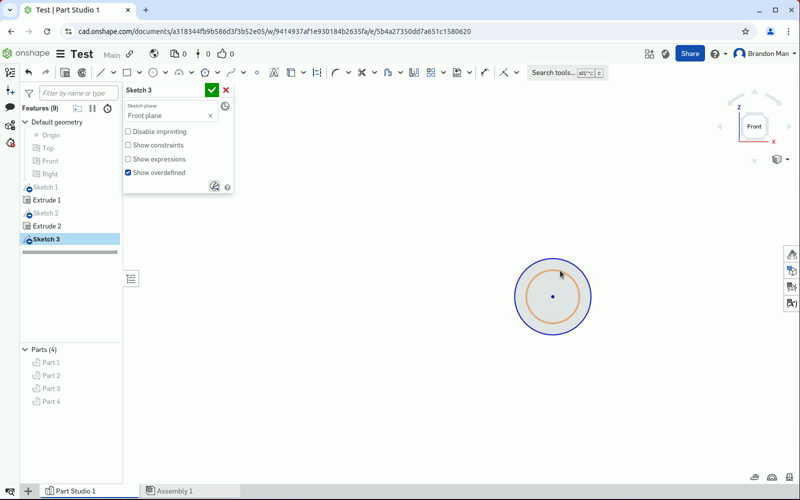
scroll(6)
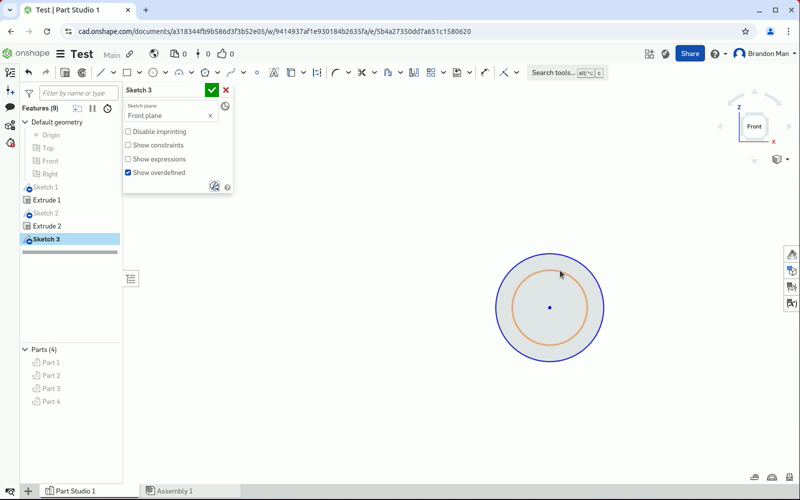
scroll(6)
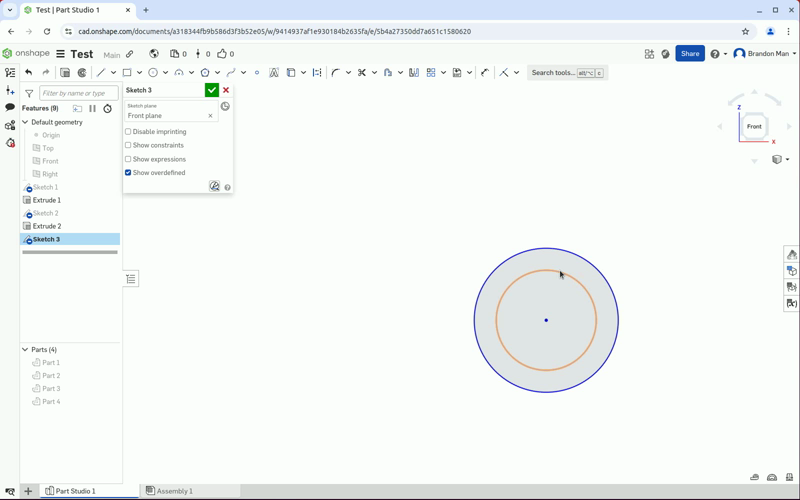
scroll(6)
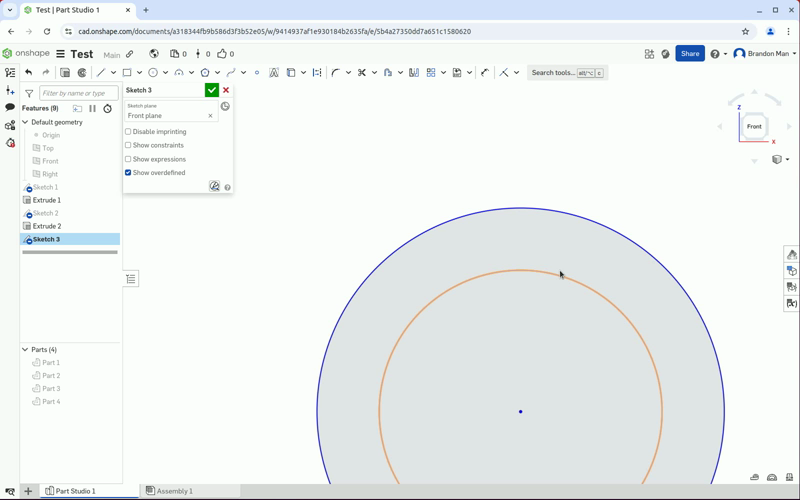
click(560, 270)
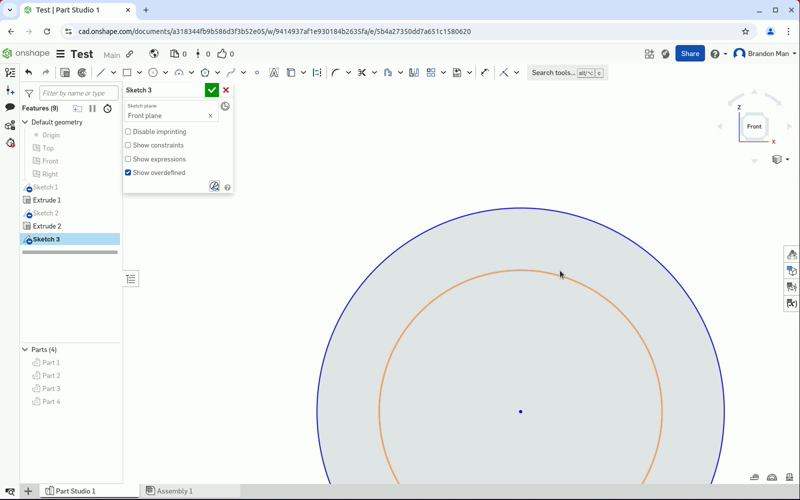
scroll(-6)
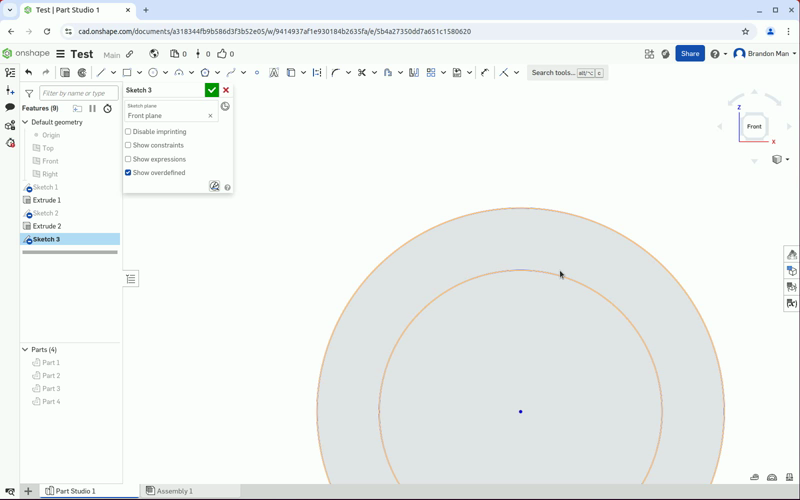
scroll(-6)
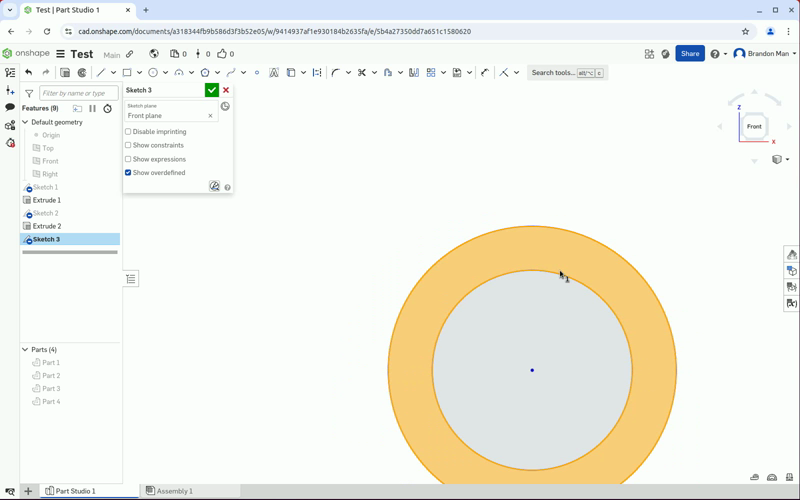
scroll(-6)
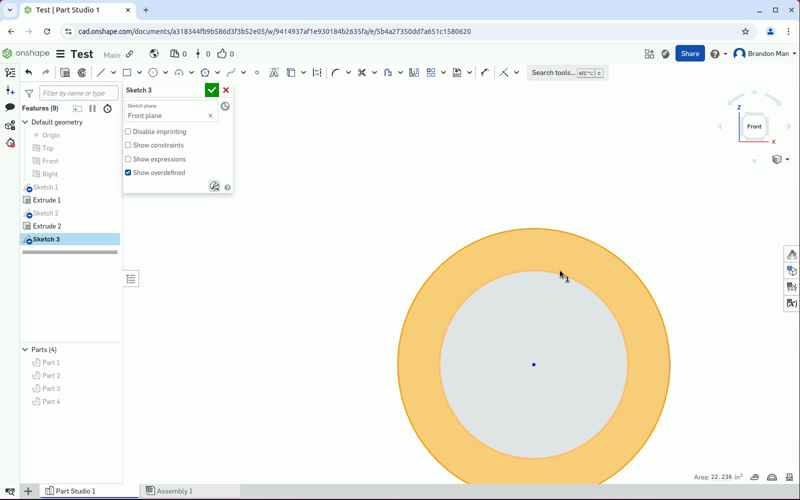
scroll(-6)
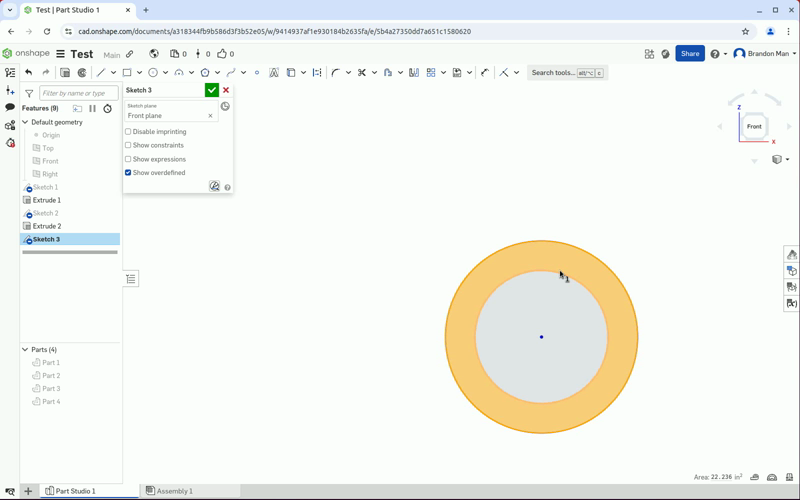
scroll(-6)
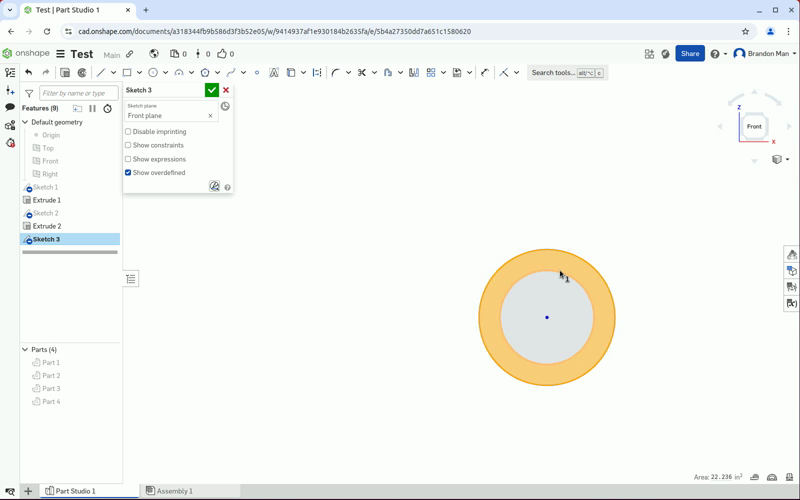
scroll(-6)
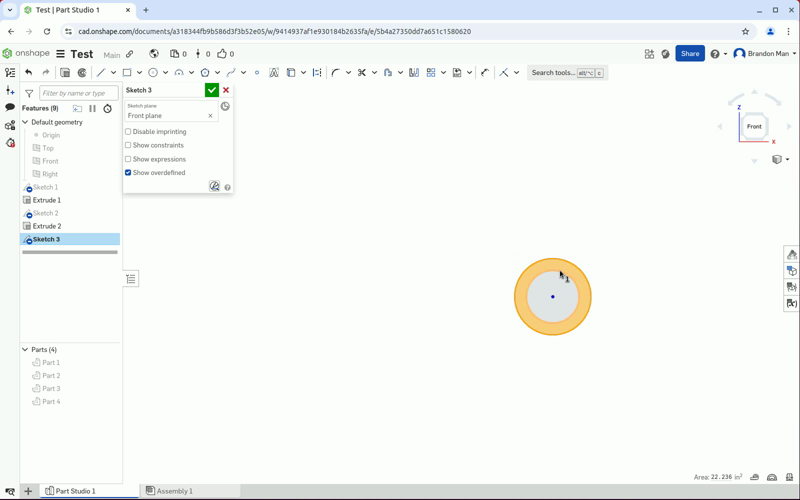
scroll(-6)
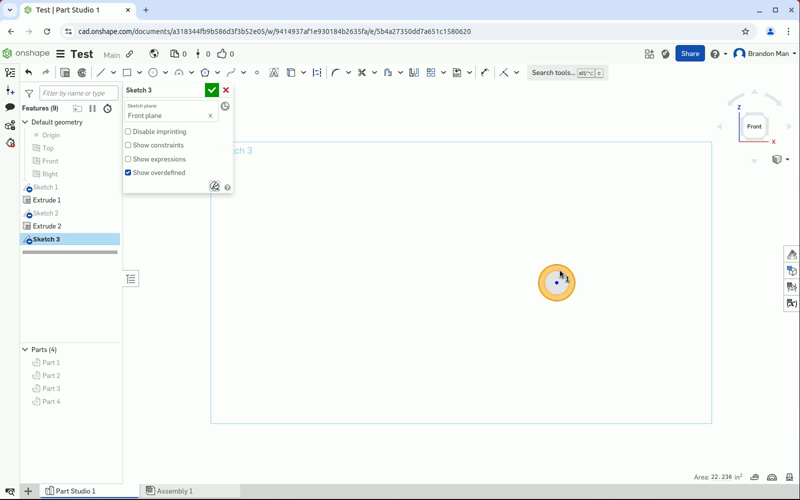
mouse_move(73, 352)
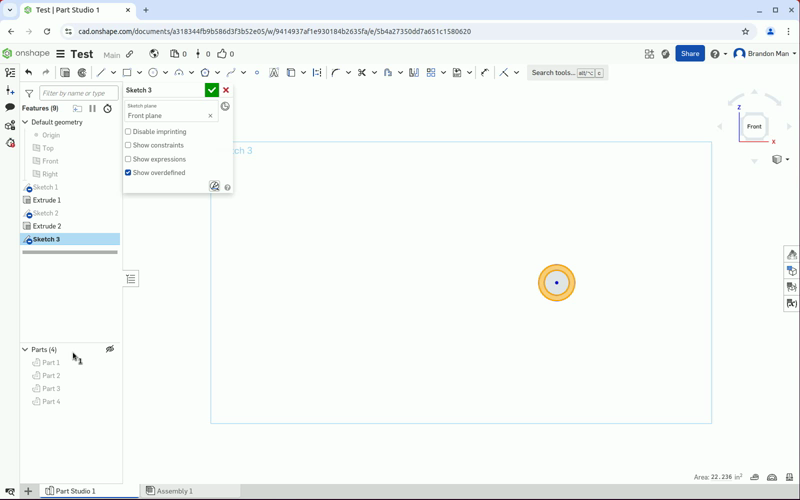
key(shift+y)
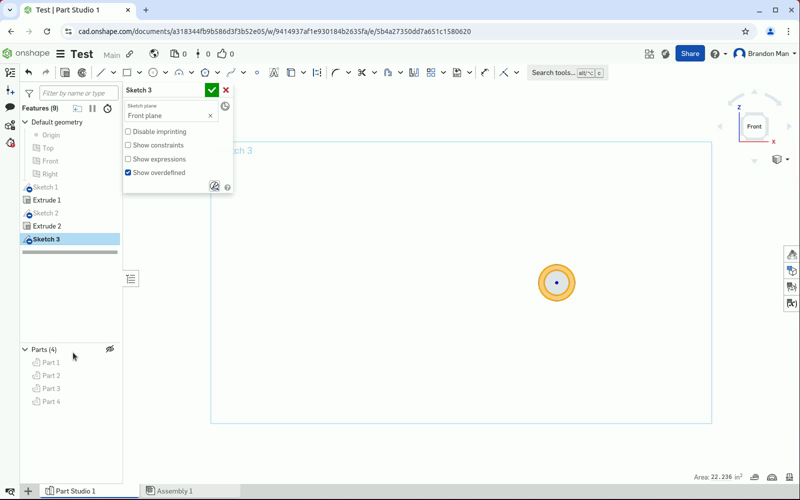
key(shift+e)
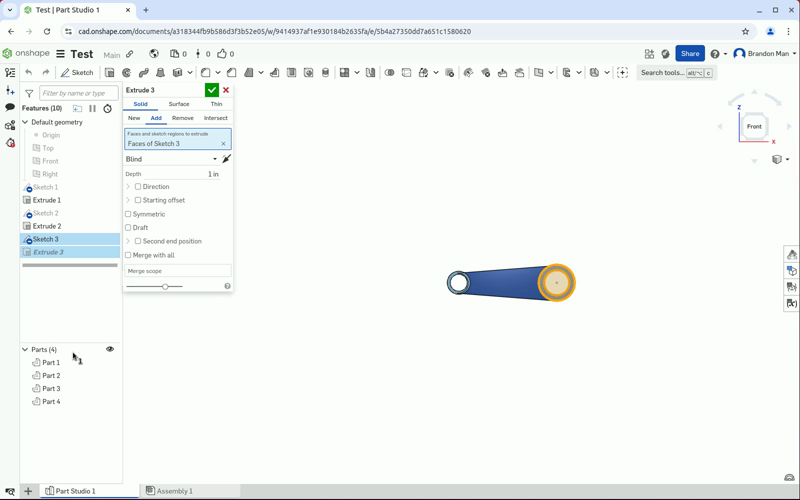
mouse_move(143, 106)
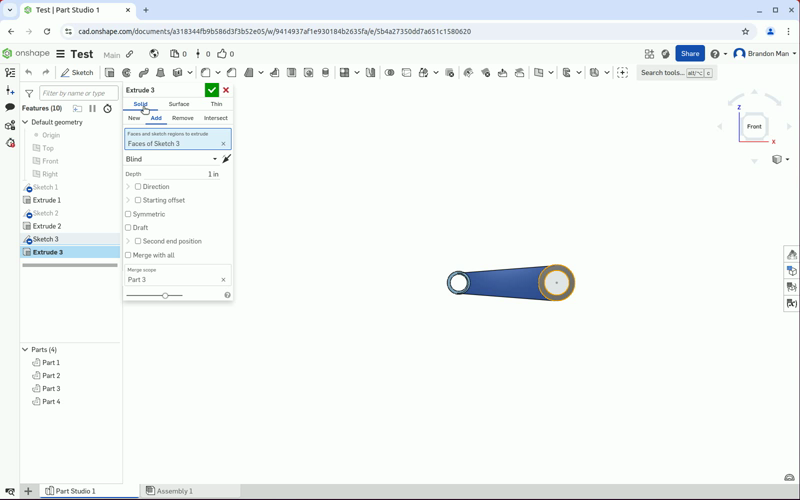
click(143, 106)
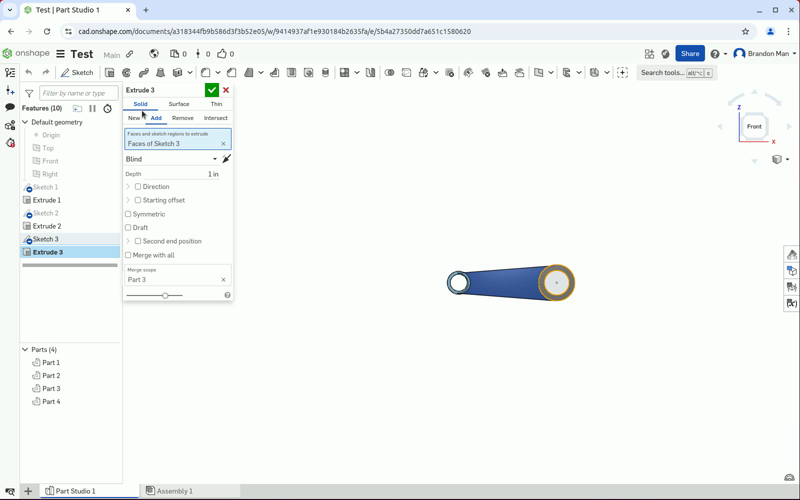
mouse_move(137, 120)
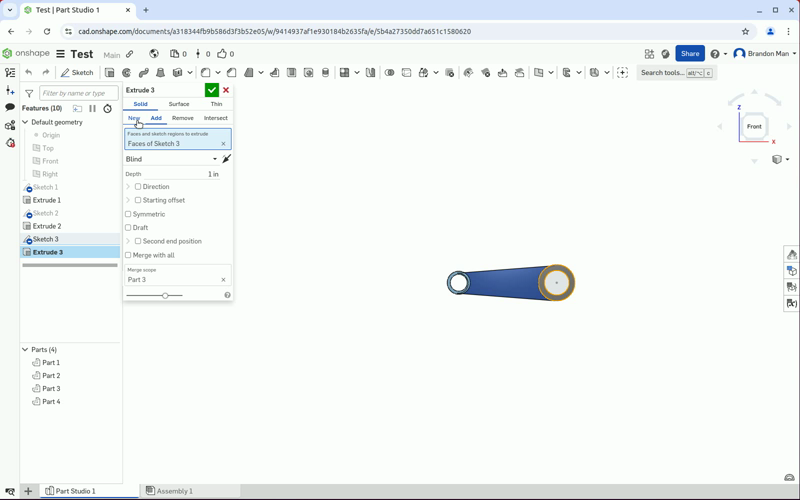
click(137, 120)
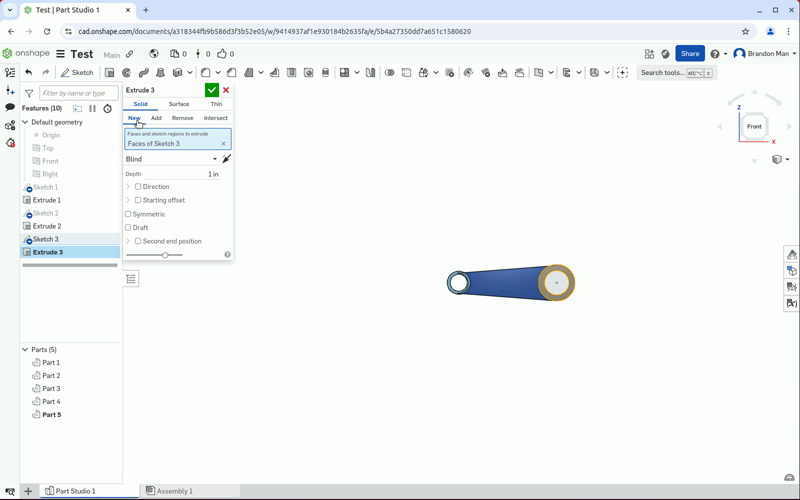
key(tab, 4)
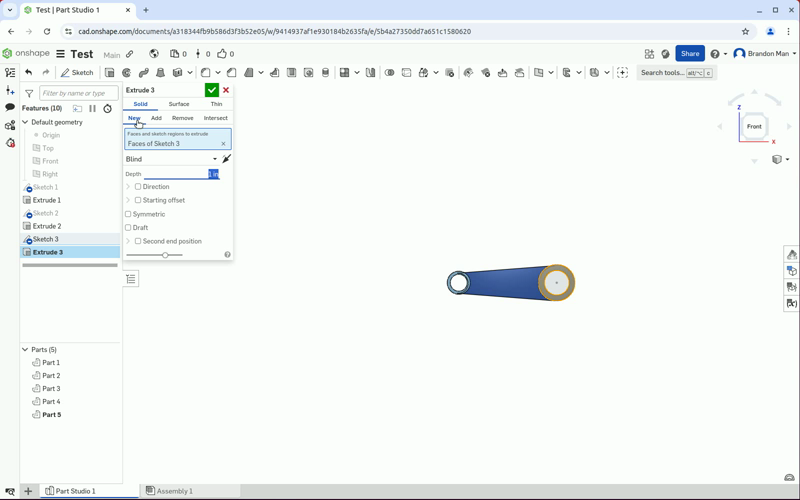
text(0.481)
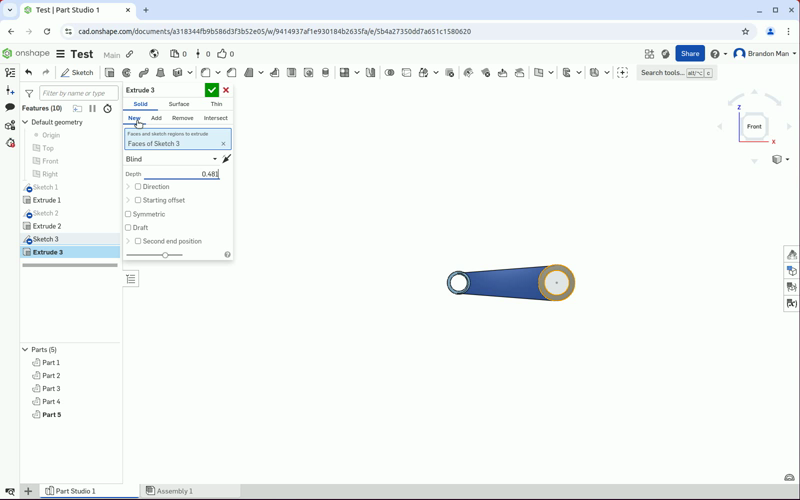
key(enter)
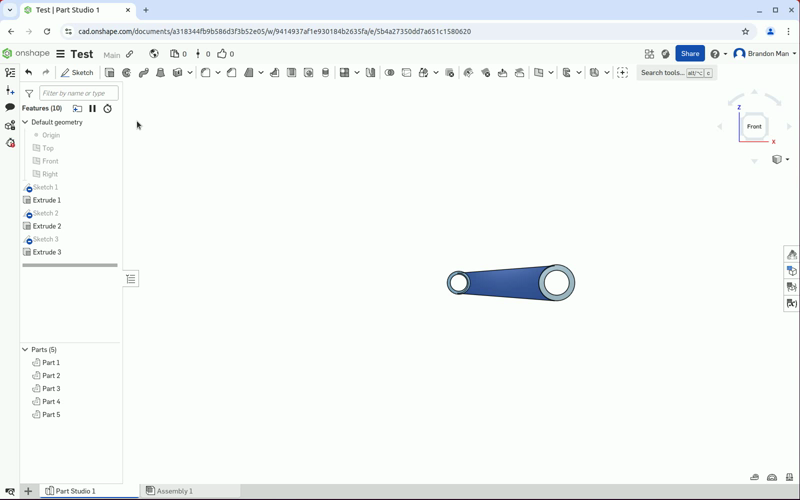
key(shift+h)
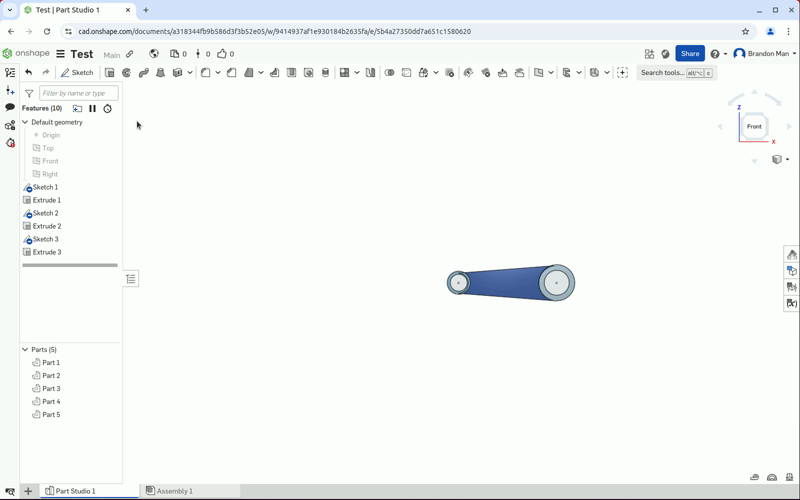
key(shift+h)
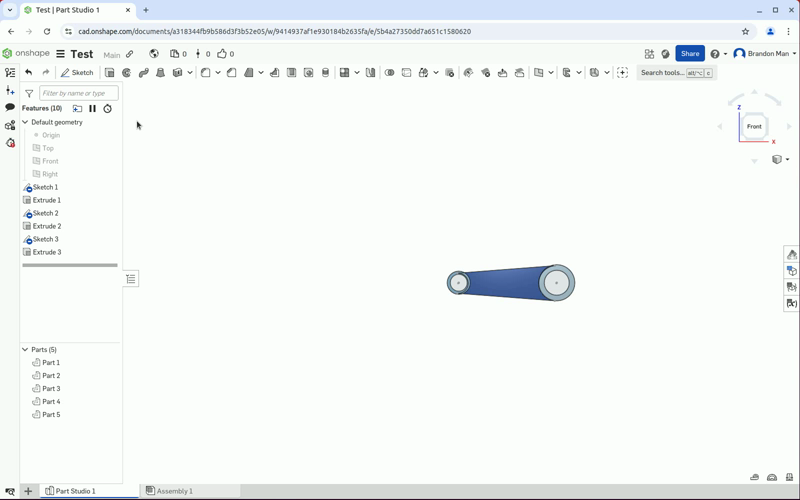
key(shift+7)
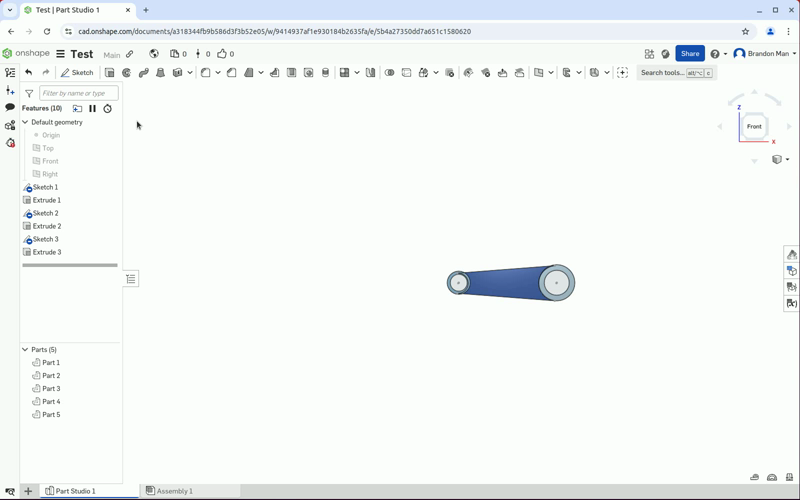
key(left, 2)
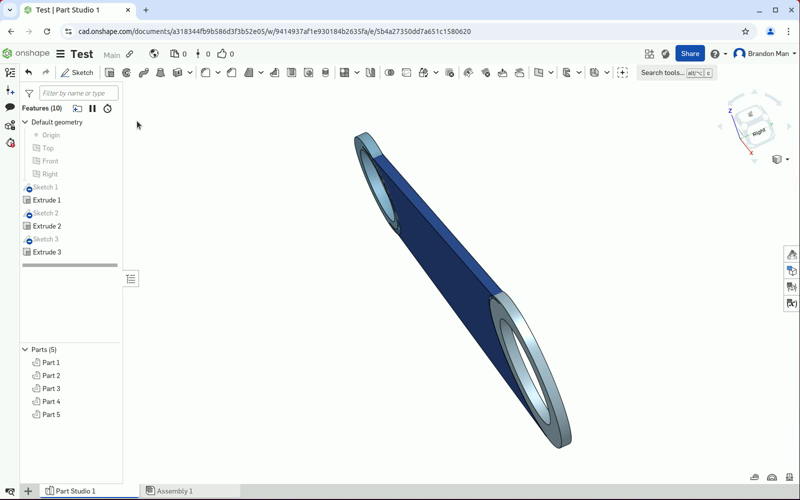
key(down, 2)
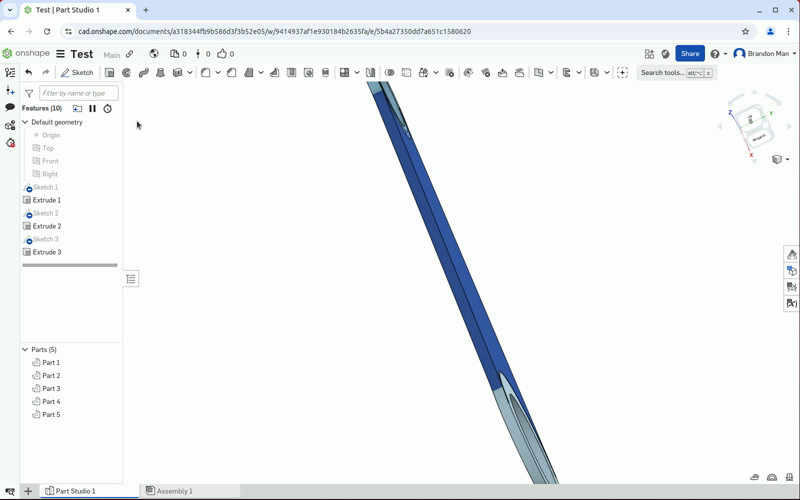
key(up, 2)
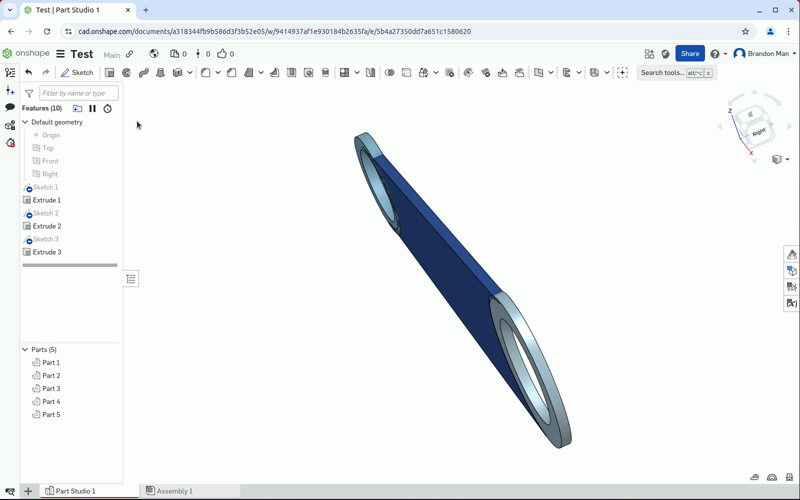
key(right, 2)
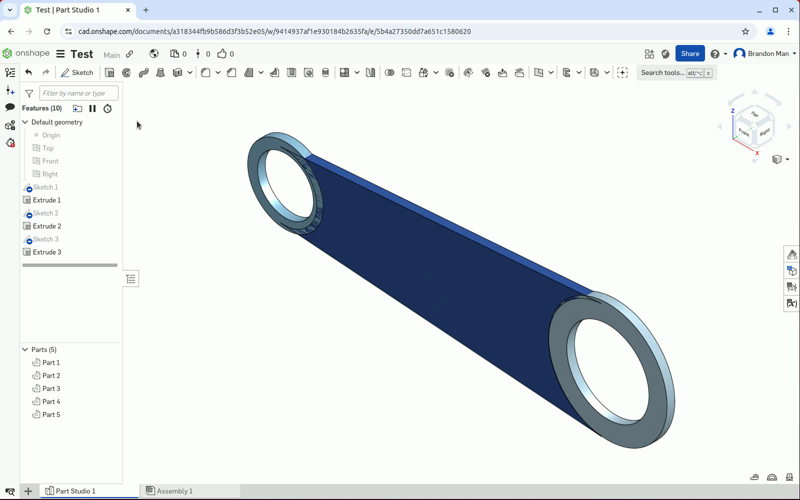
mouse_move(73, 189)
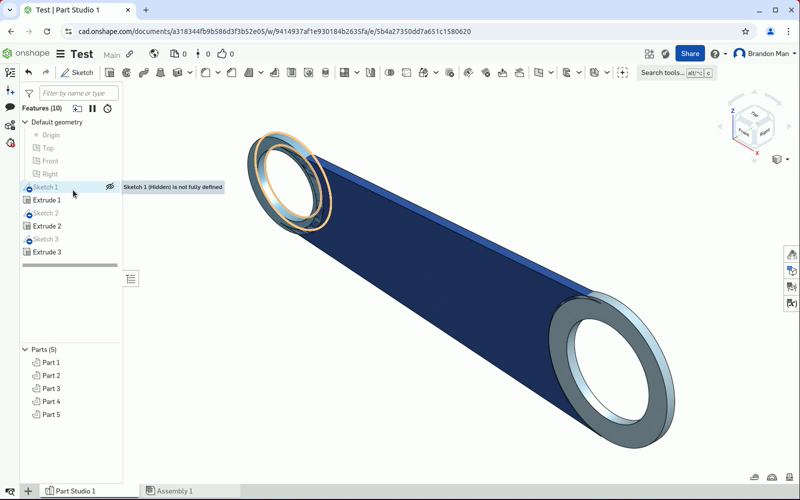
click(73, 189)